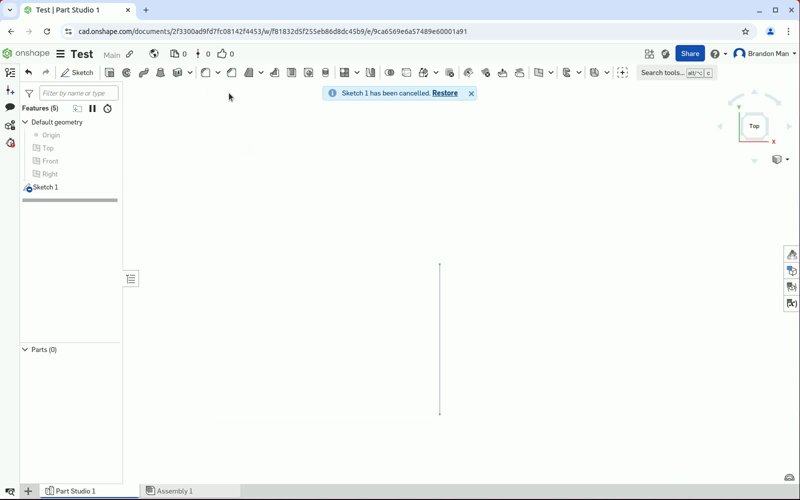
key(shift+h)
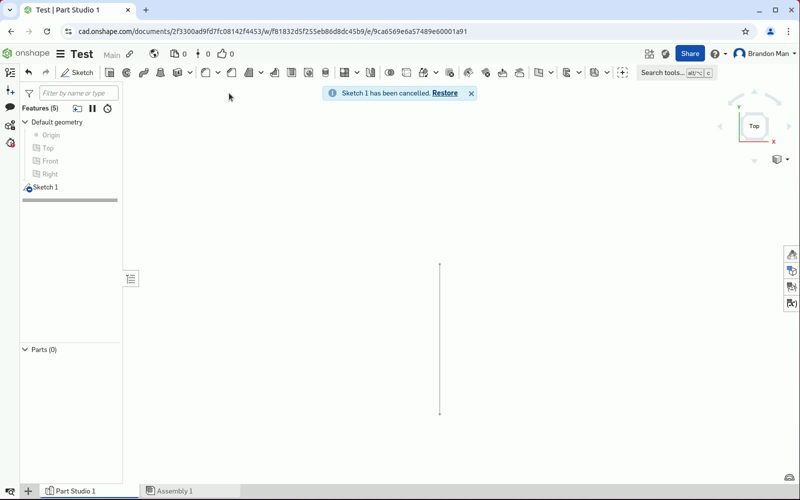
key(shift+s)
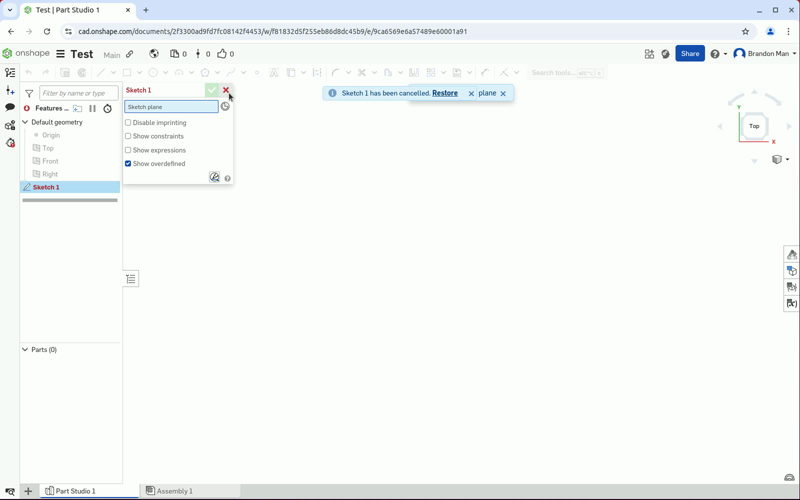
mouse_move(73, 150)
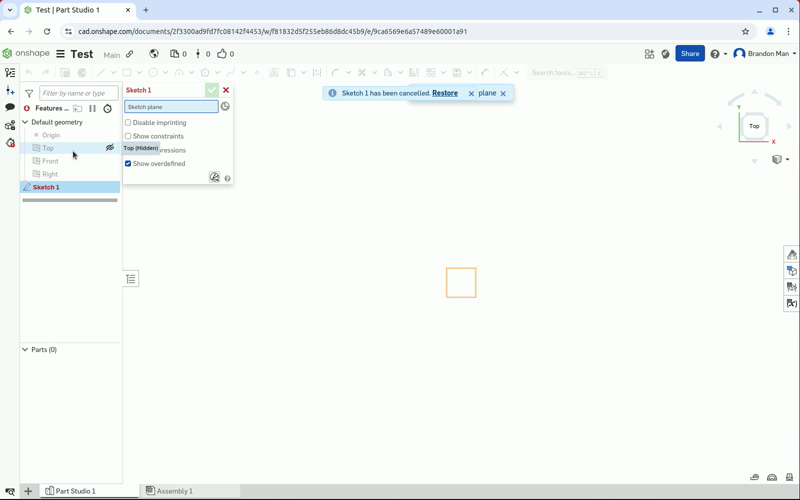
click(73, 150)
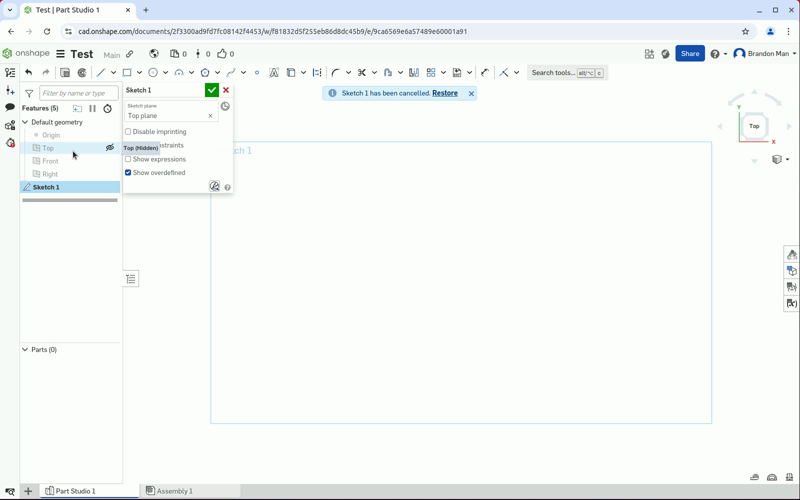
mouse_move(73, 352)
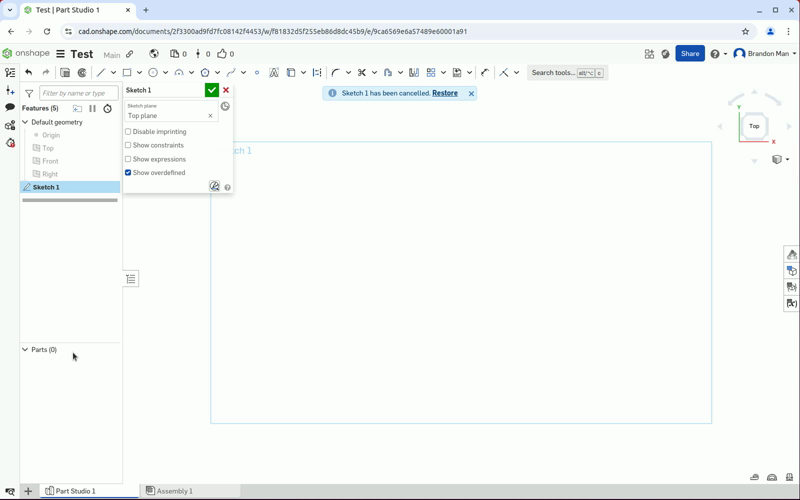
key(y)
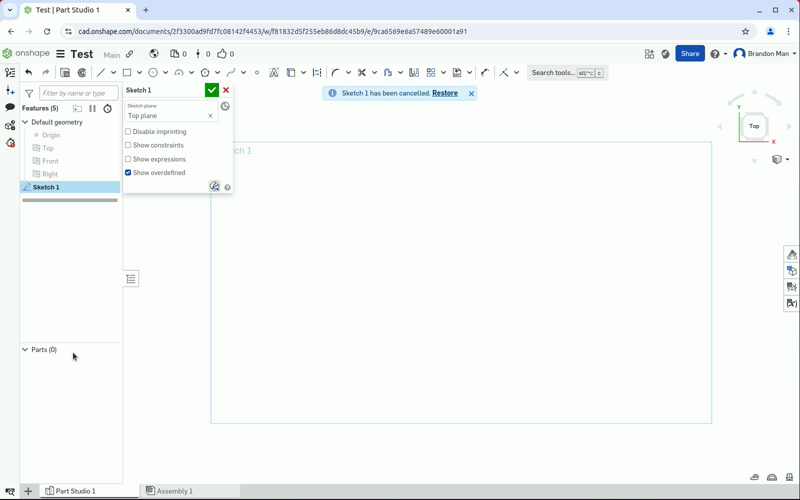
key(l)
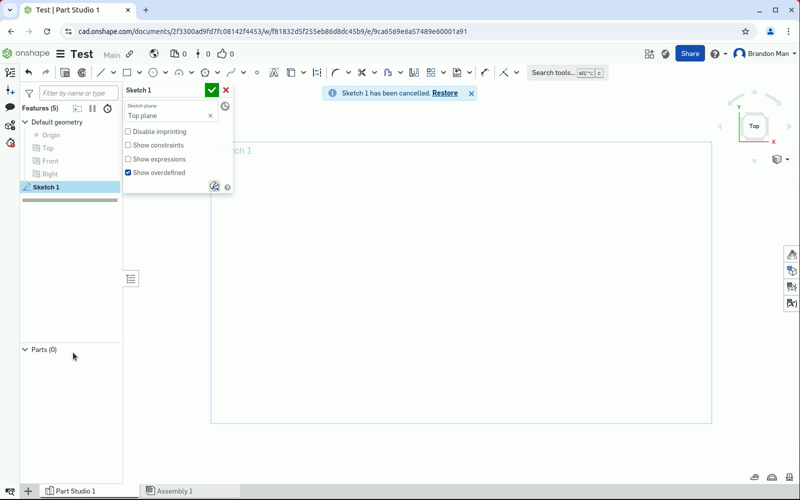
key_down(shift)
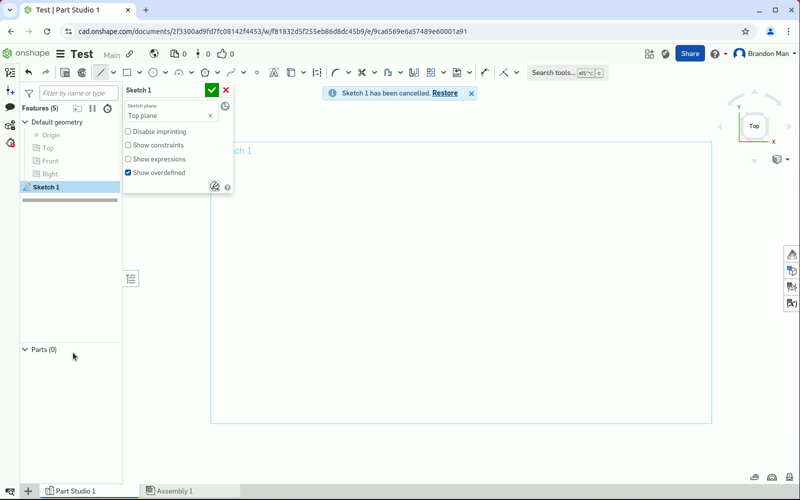
mouse_move(348, 341)
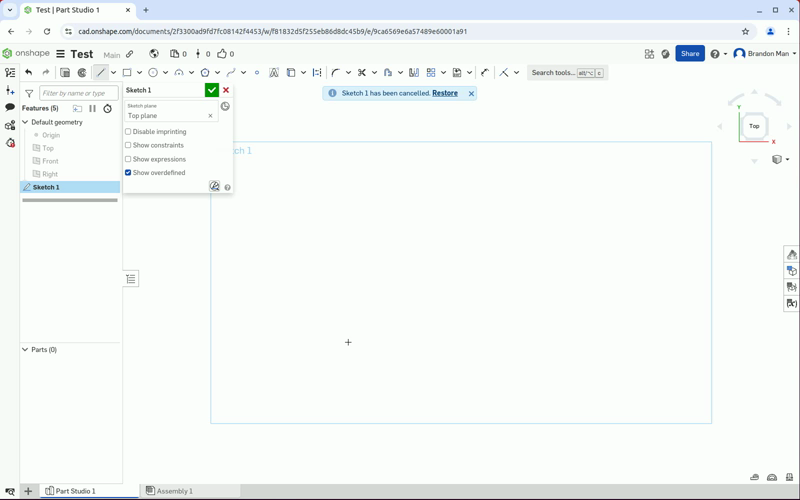
click(348, 341)
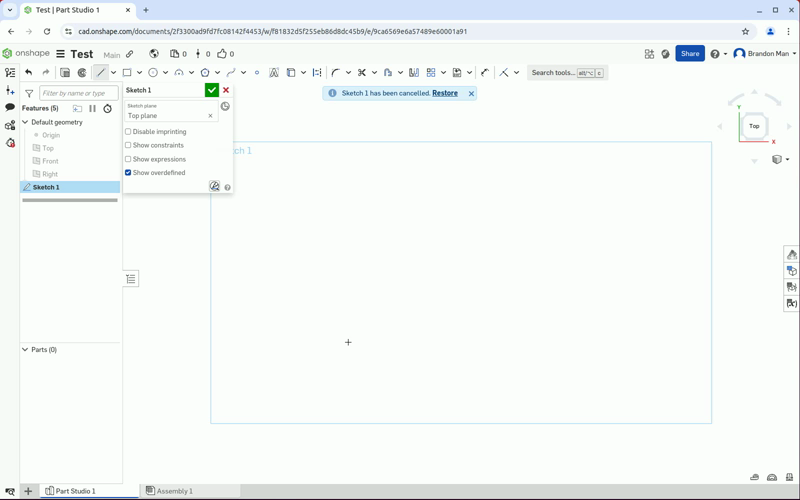
key_up(shift)
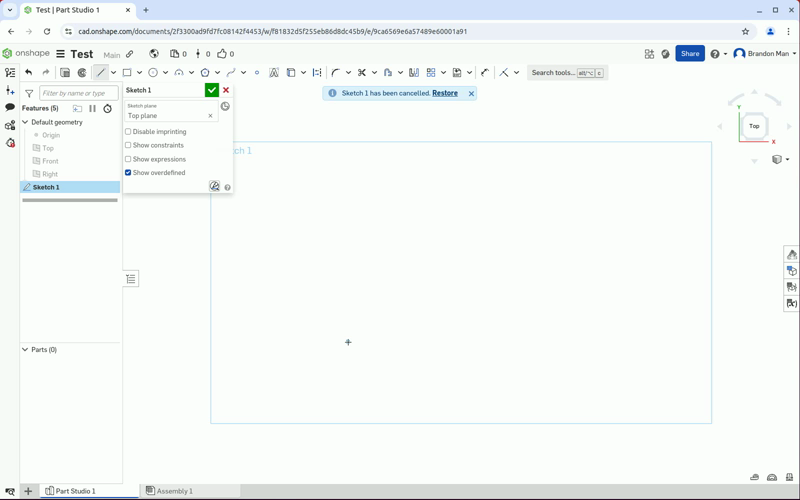
key_down(shift)
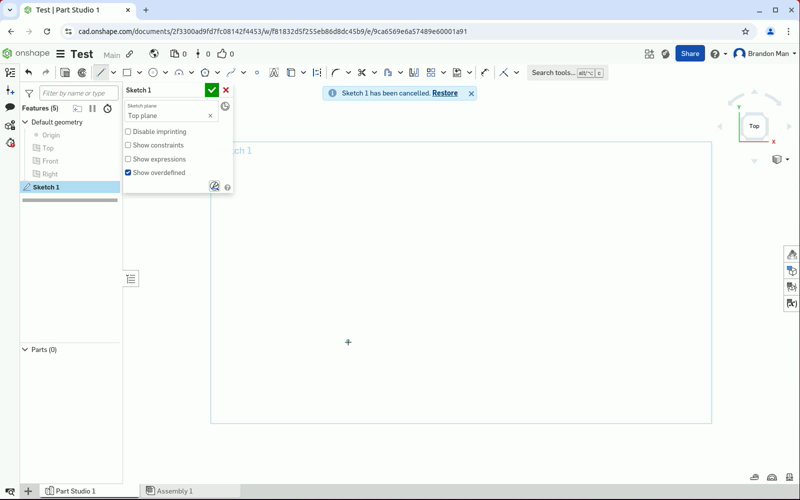
mouse_move(378, 341)
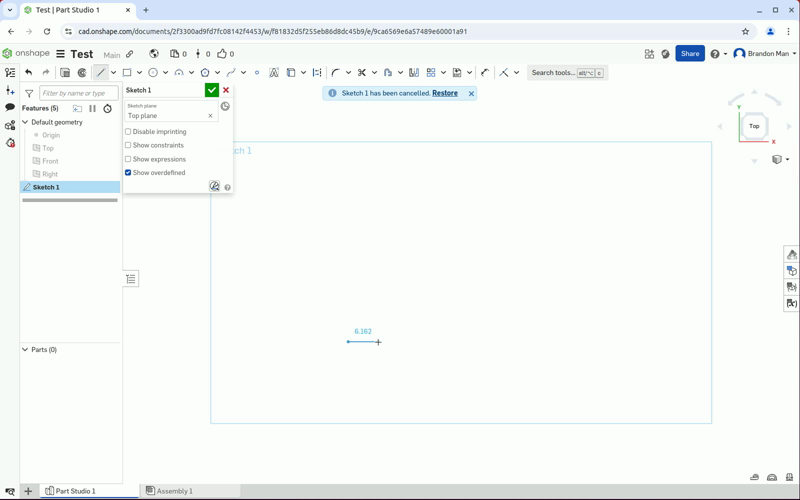
mouse_move(351, 343)
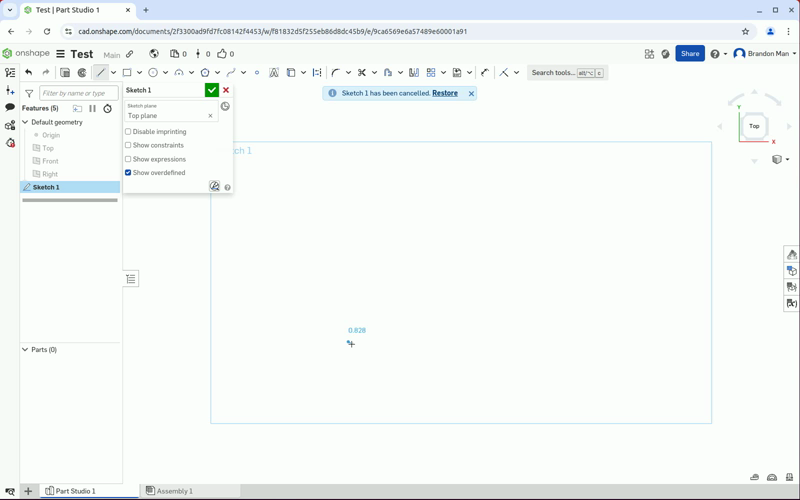
scroll(6)
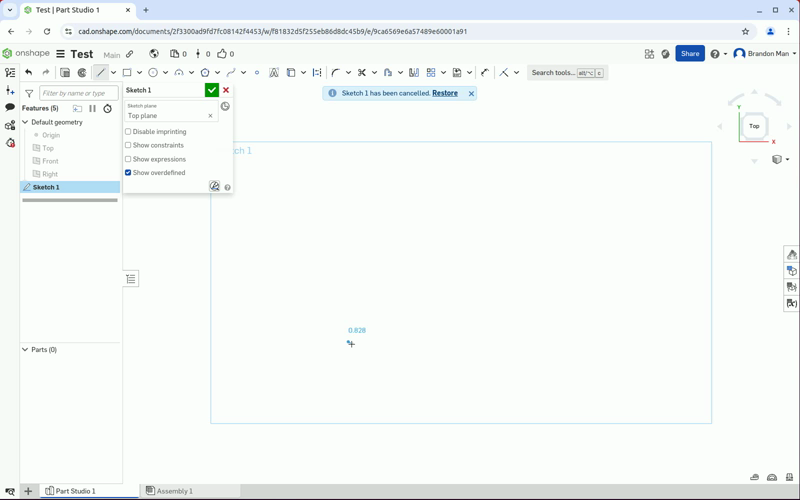
scroll(6)
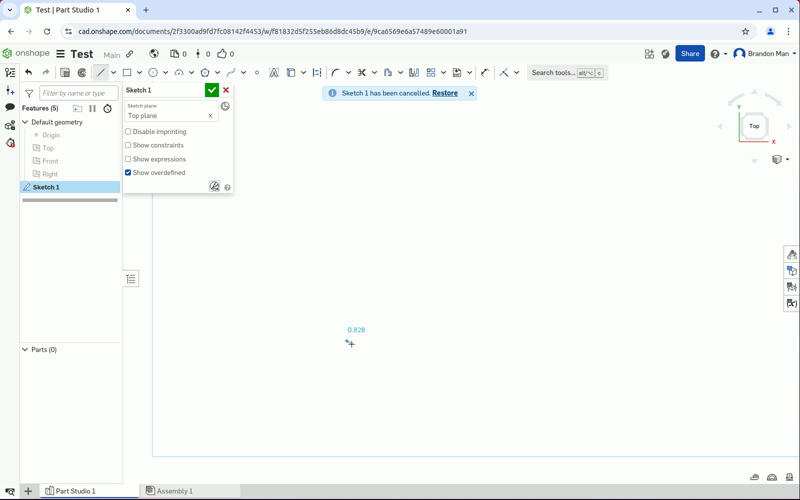
scroll(6)
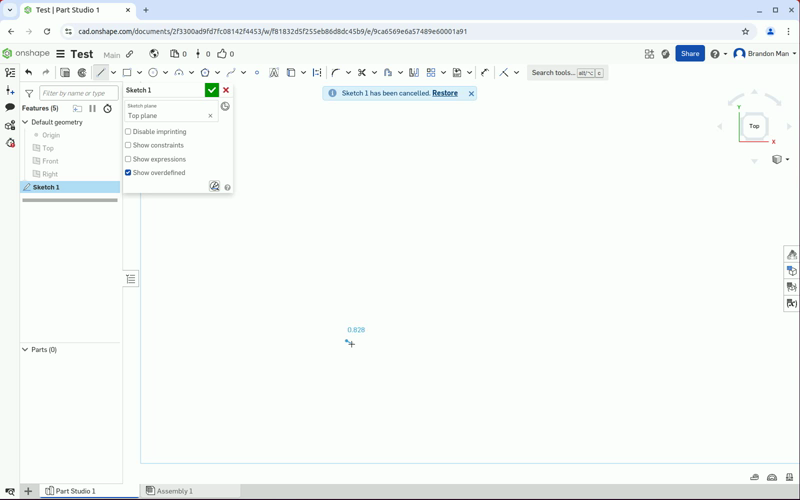
scroll(6)
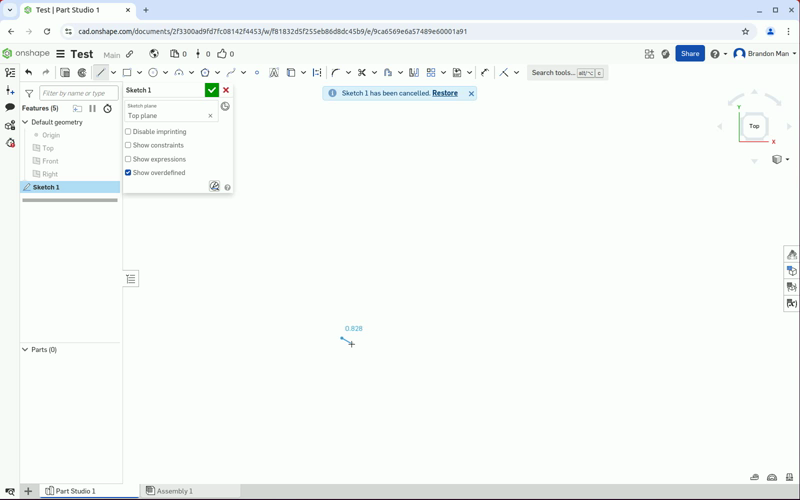
scroll(6)
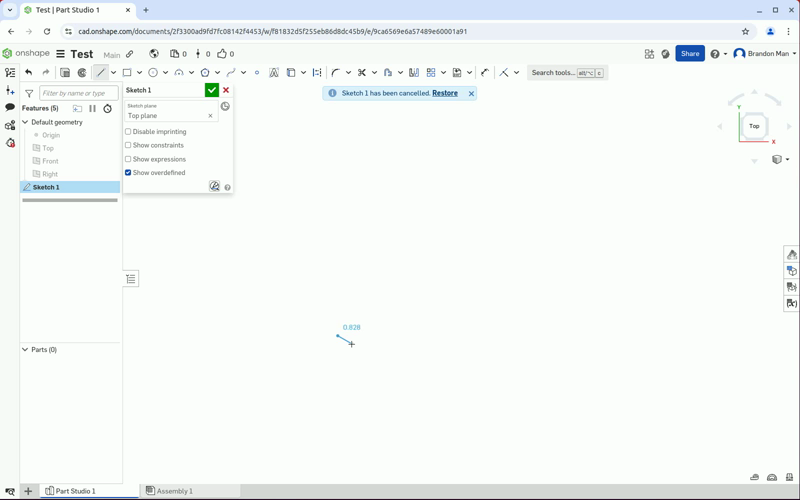
scroll(6)
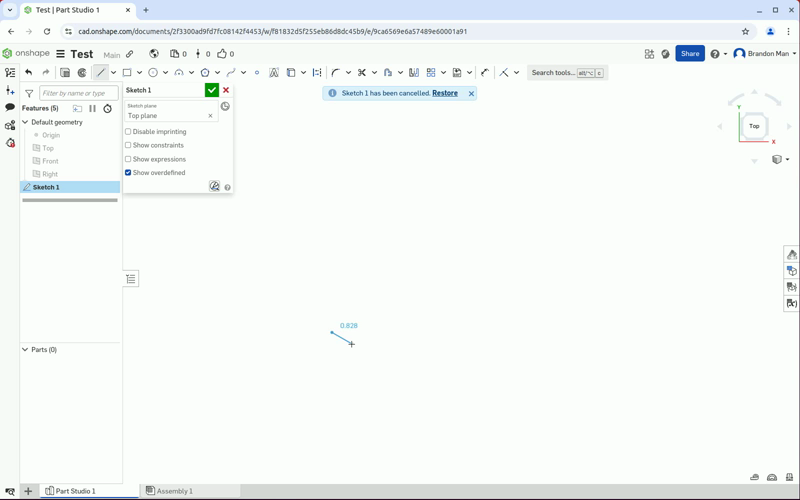
scroll(6)
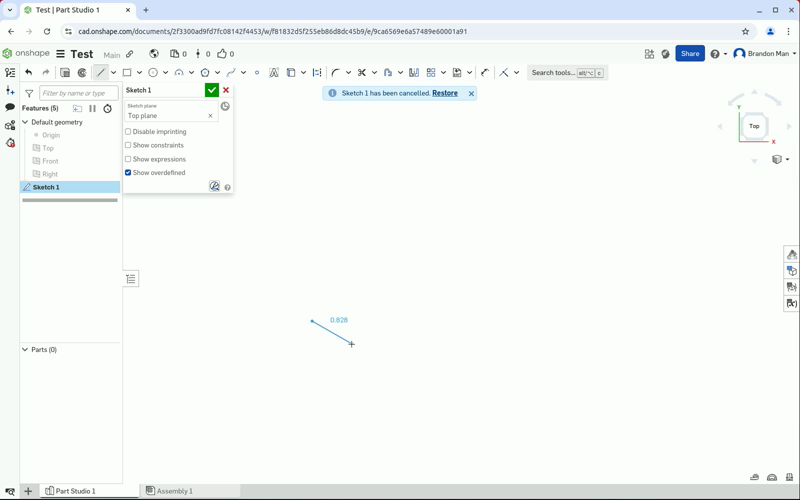
click(351, 343)
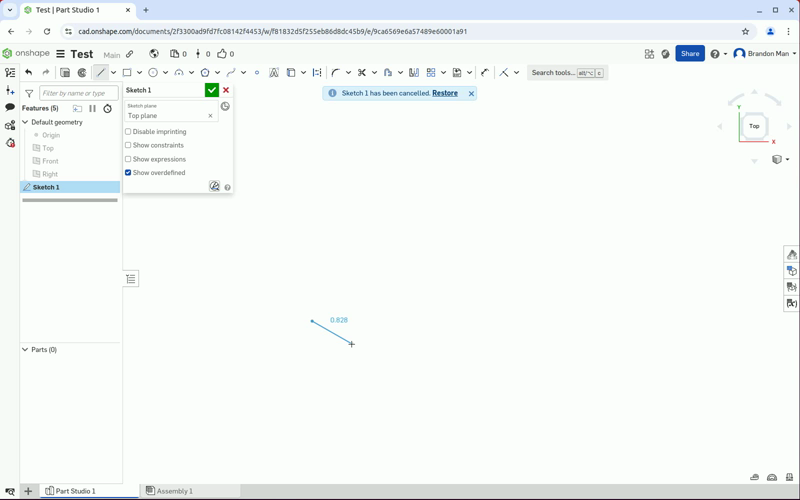
scroll(-6)
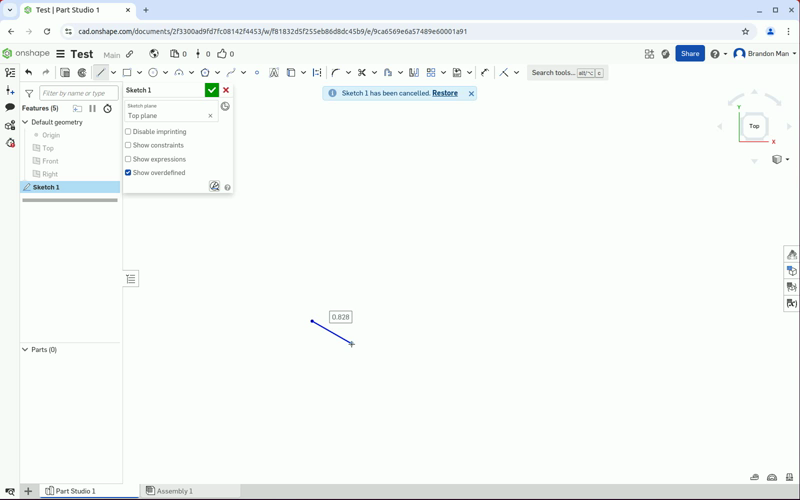
scroll(-6)
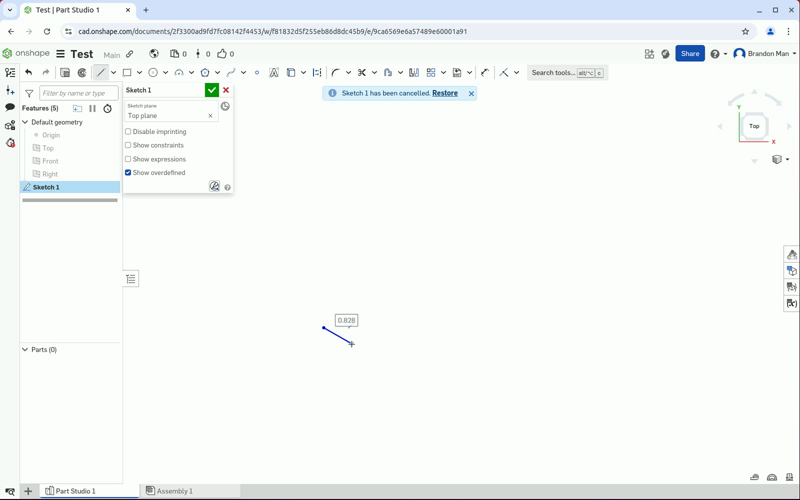
scroll(-6)
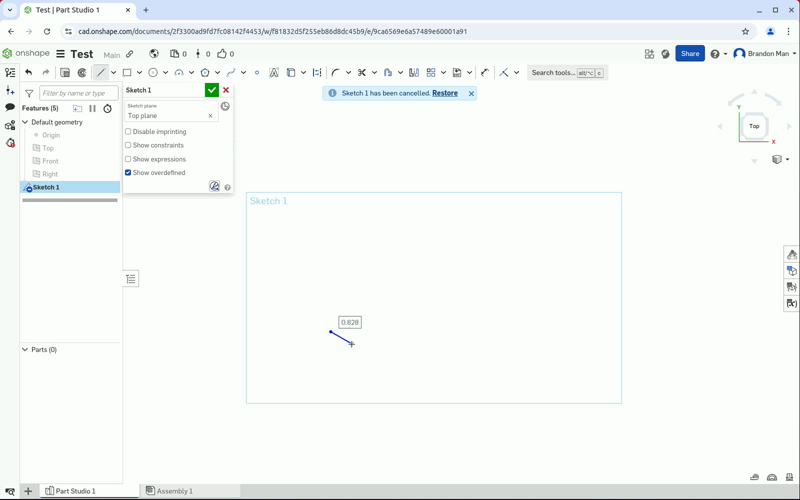
scroll(-6)
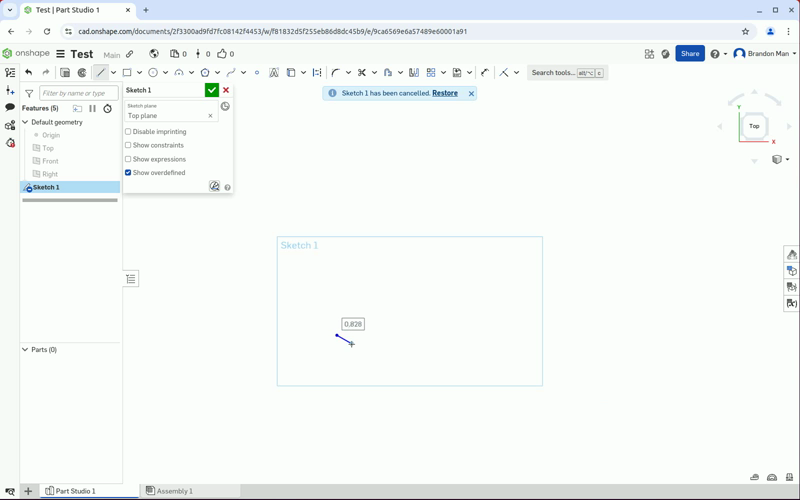
scroll(-6)
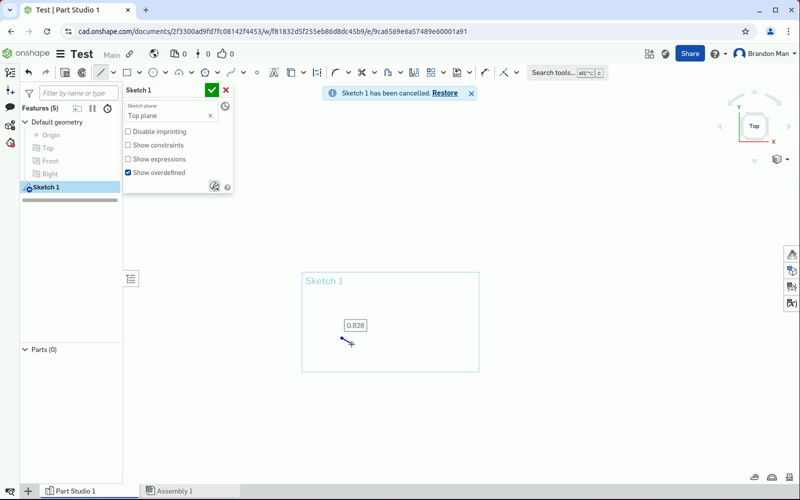
scroll(-6)
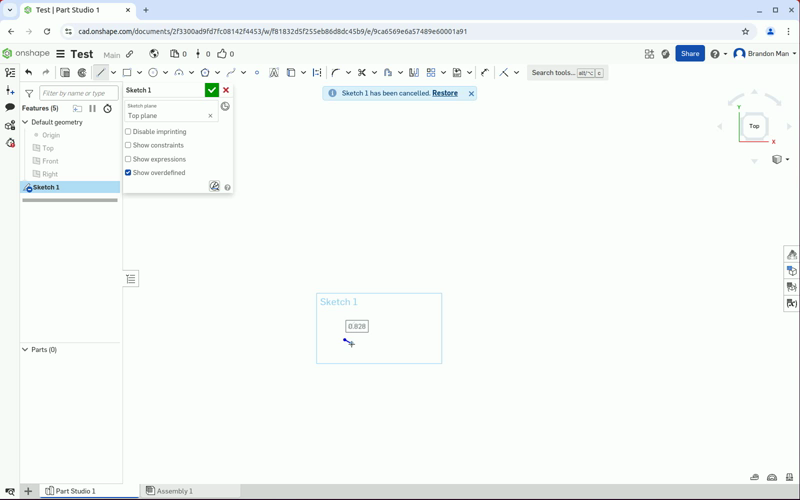
scroll(-6)
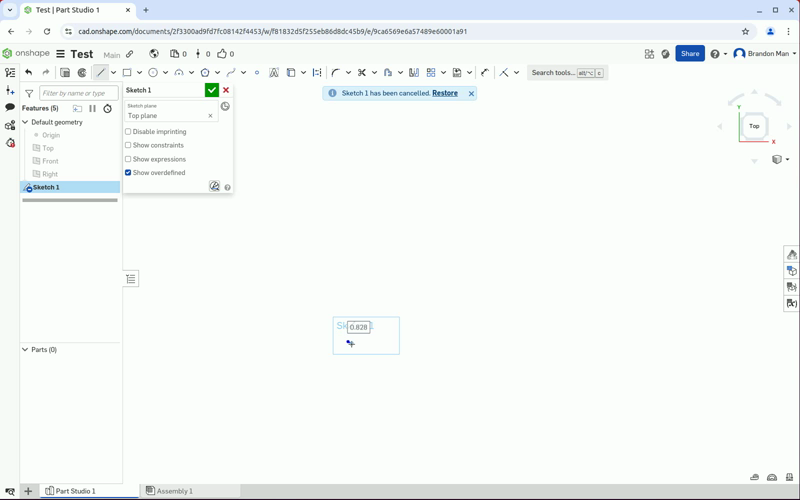
key_up(shift)
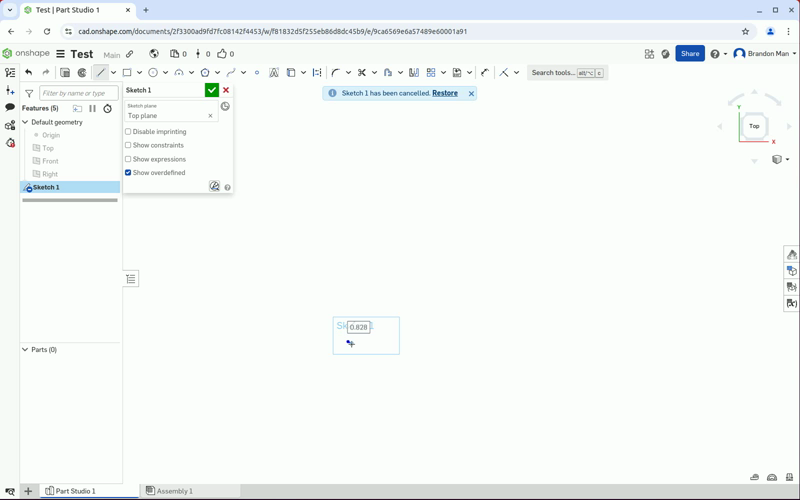
key_down(shift)
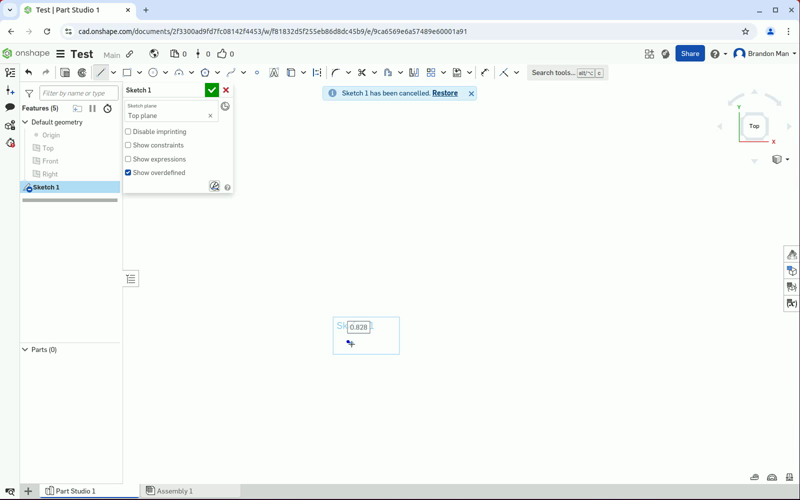
mouse_move(383, 282)
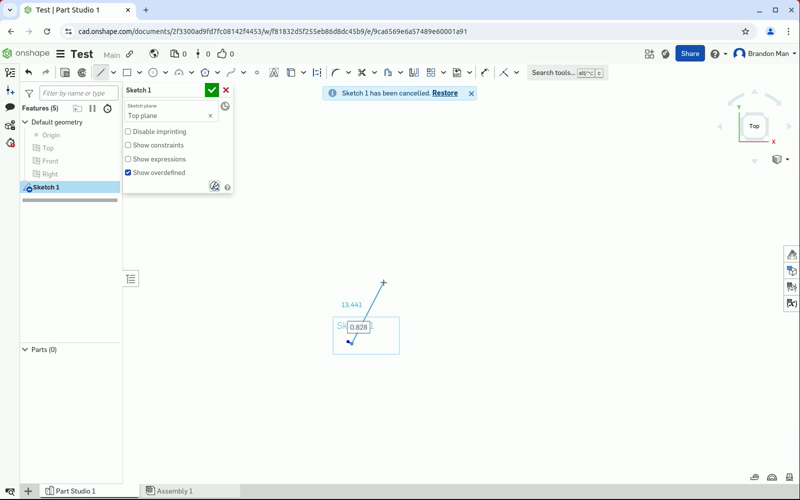
click(383, 282)
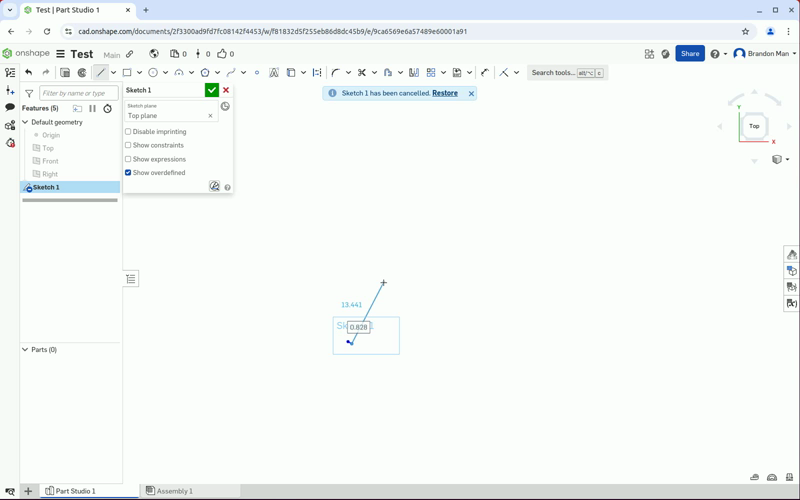
key_up(shift)
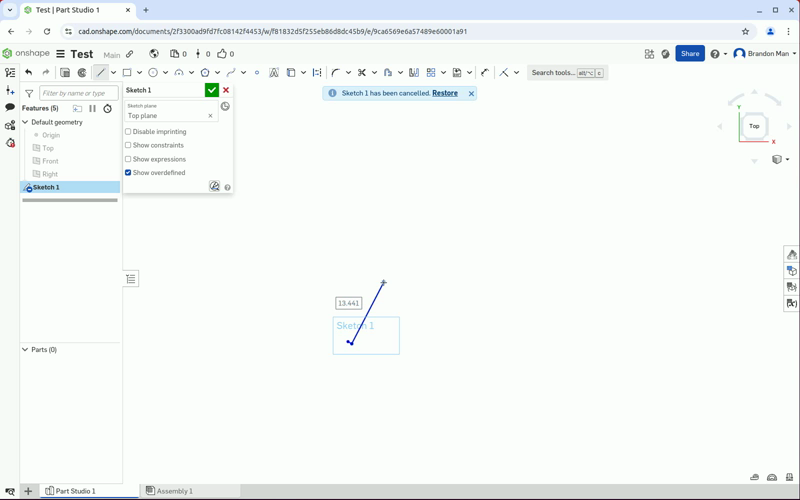
key_down(shift)
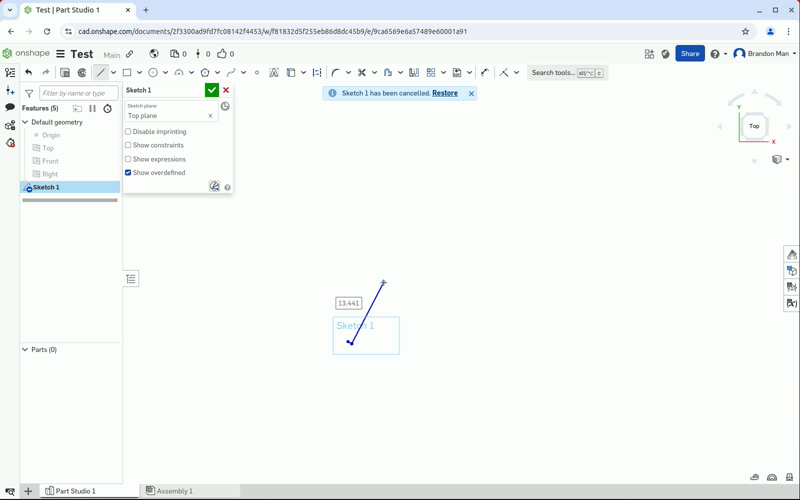
mouse_move(413, 282)
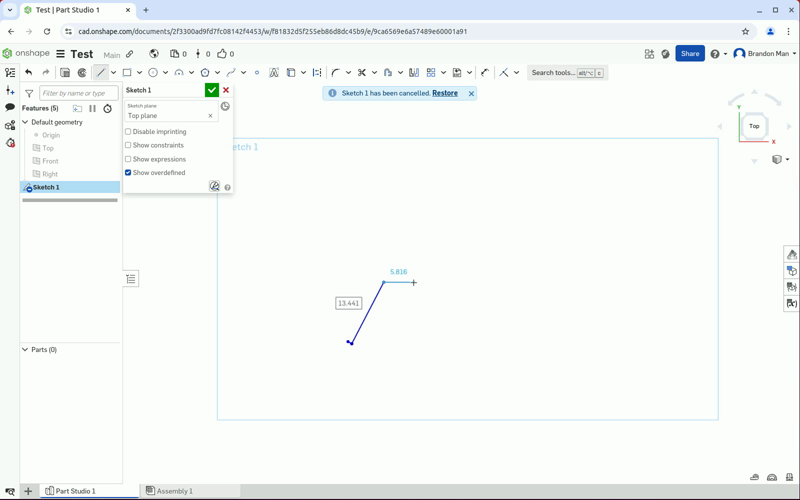
mouse_move(378, 282)
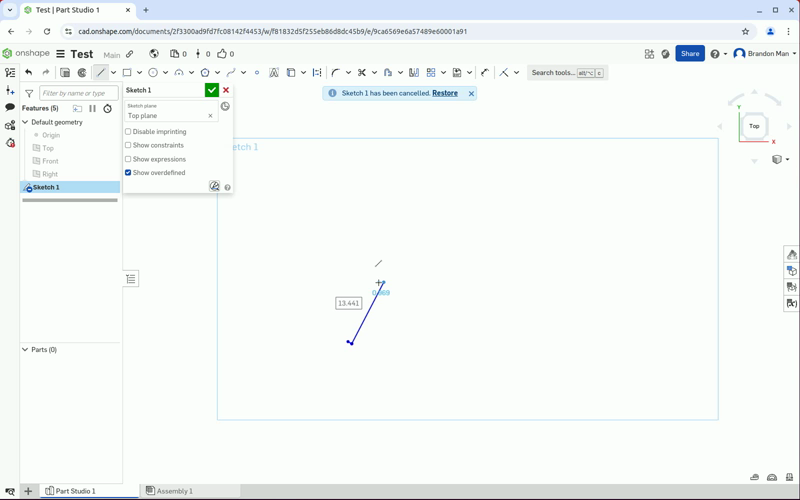
scroll(6)
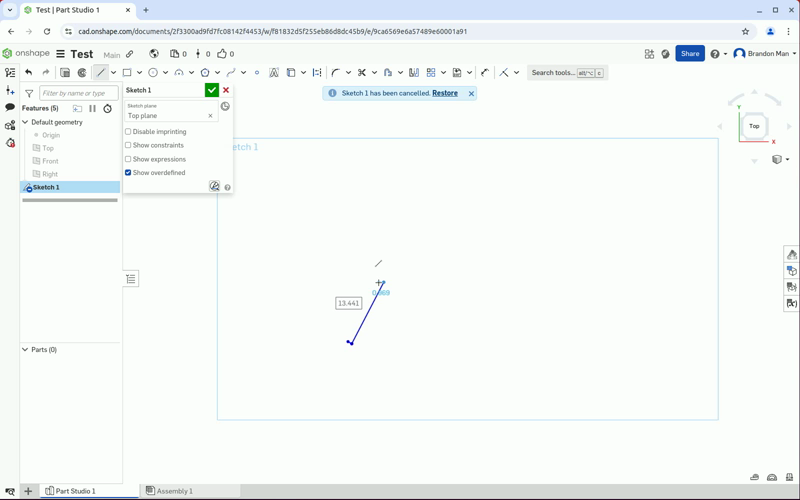
scroll(6)
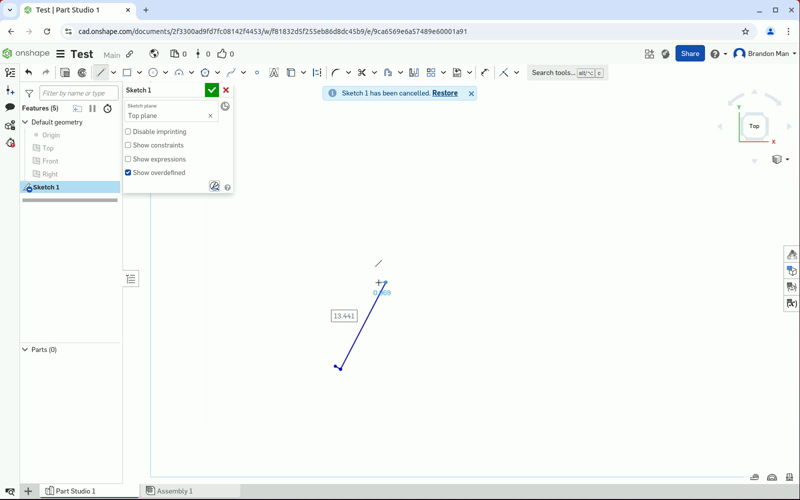
scroll(6)
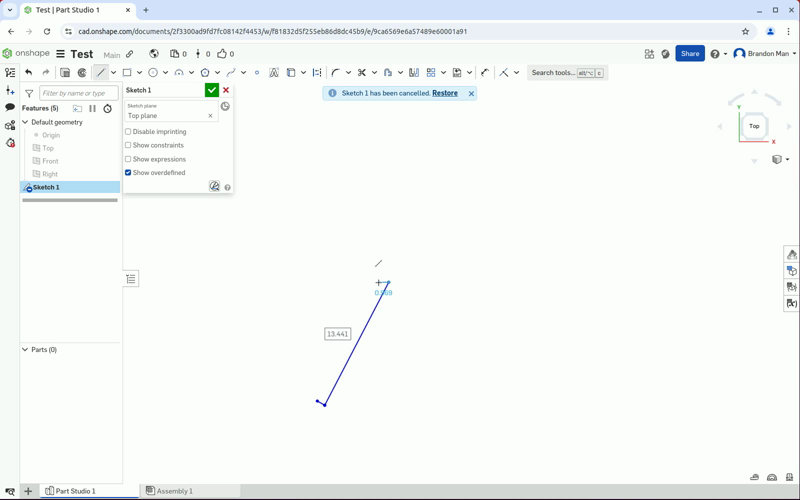
scroll(6)
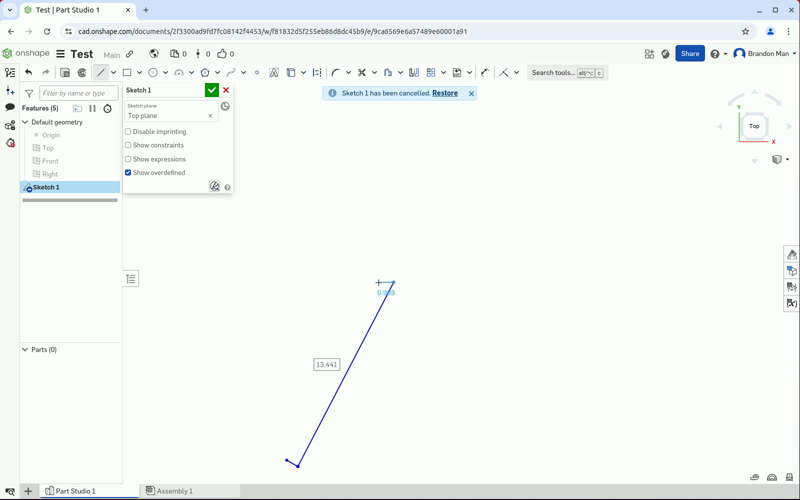
scroll(6)
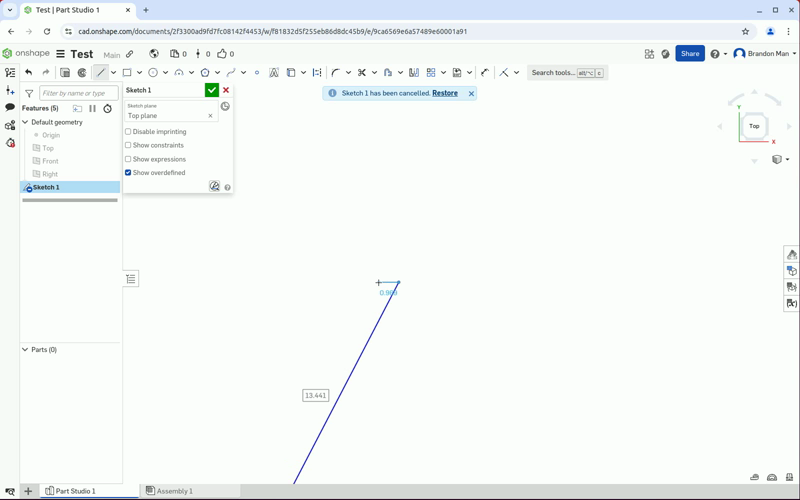
scroll(6)
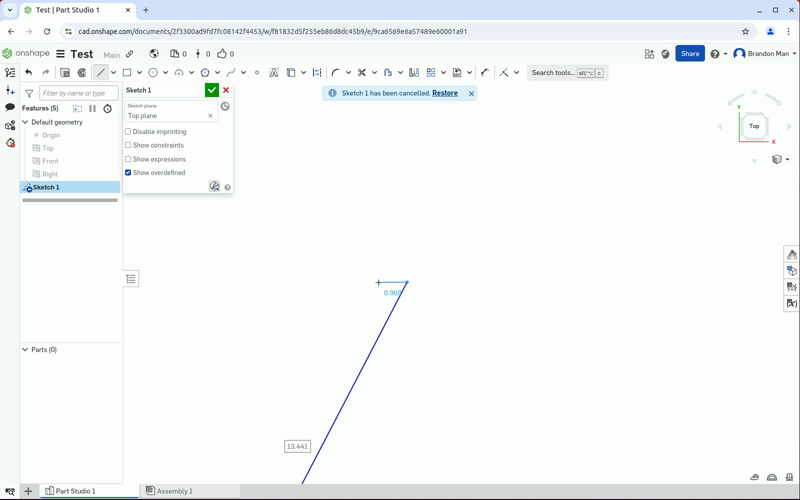
scroll(6)
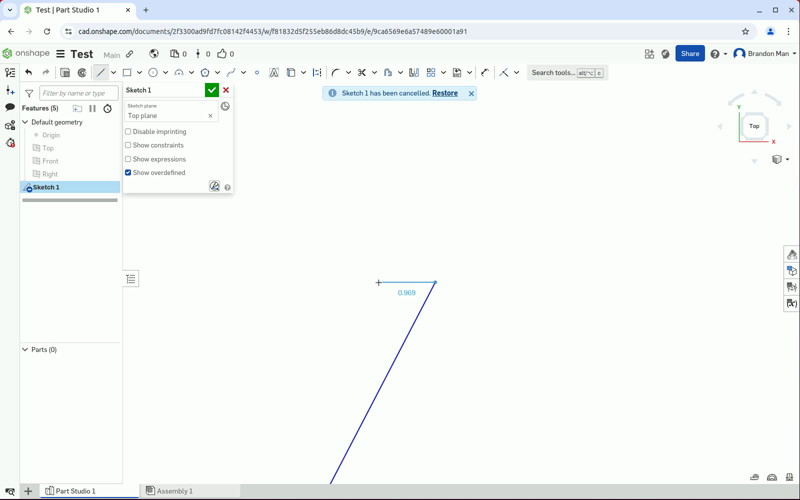
click(378, 282)
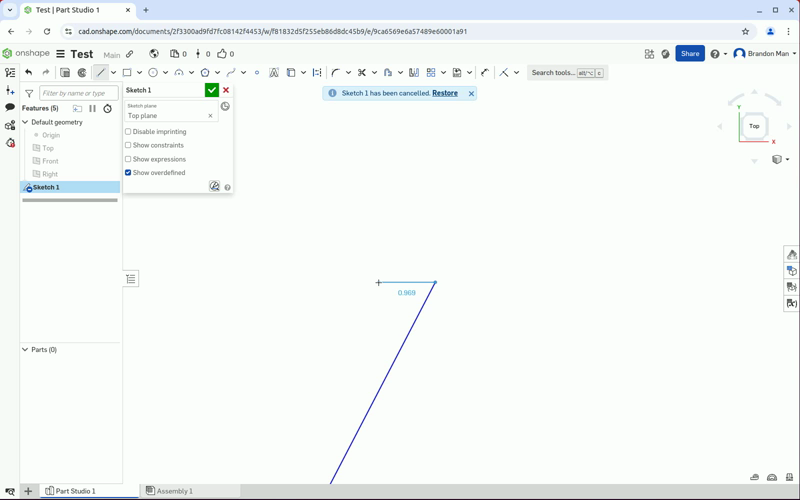
scroll(-6)
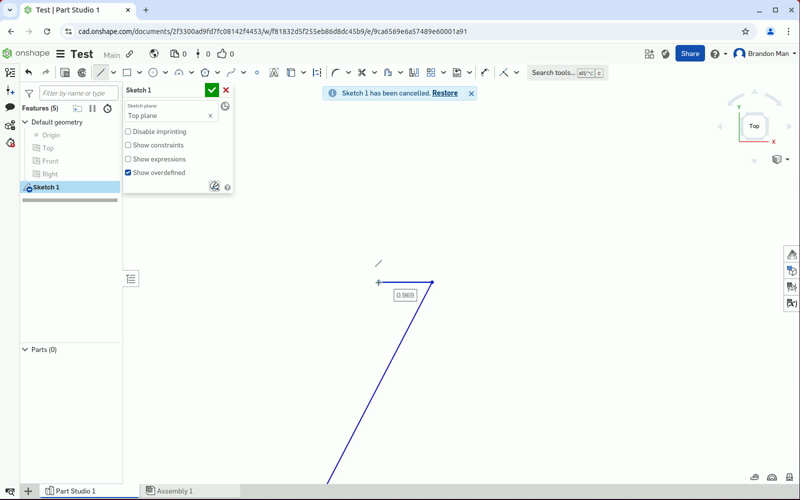
scroll(-6)
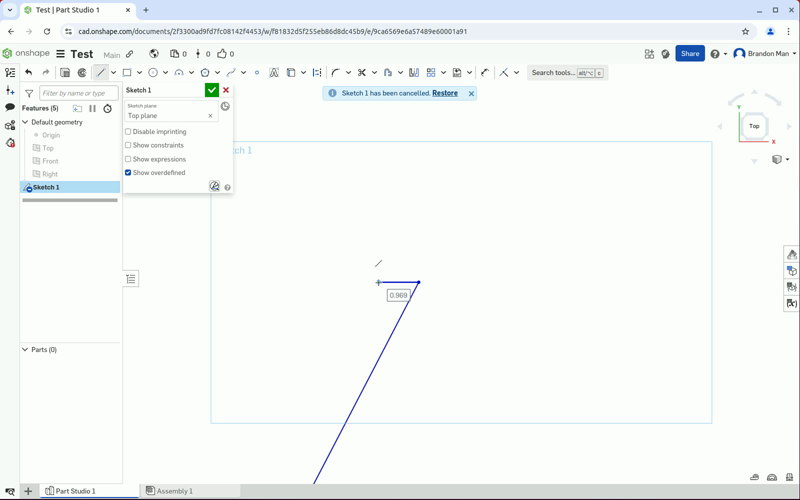
scroll(-6)
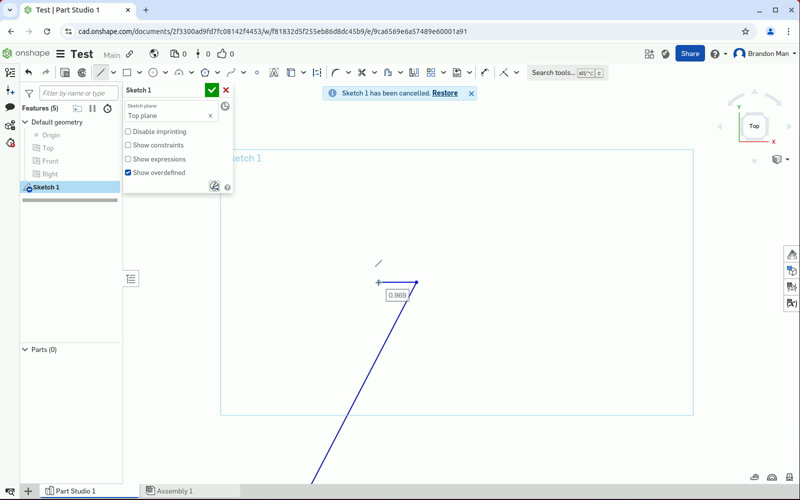
scroll(-6)
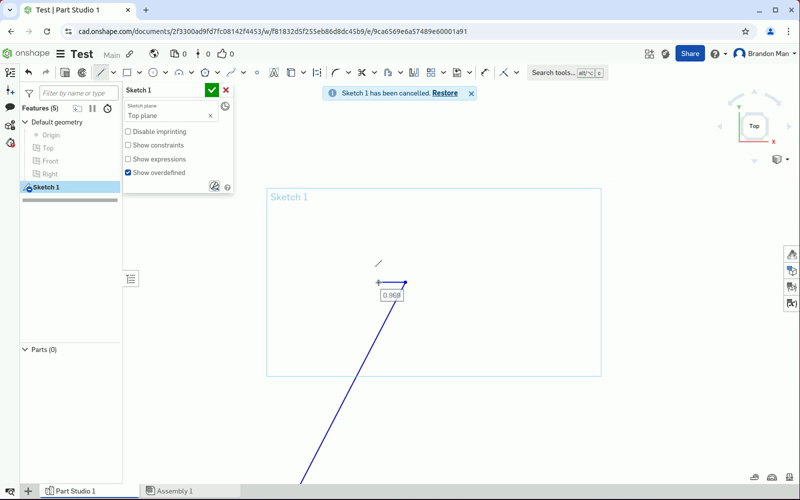
scroll(-6)
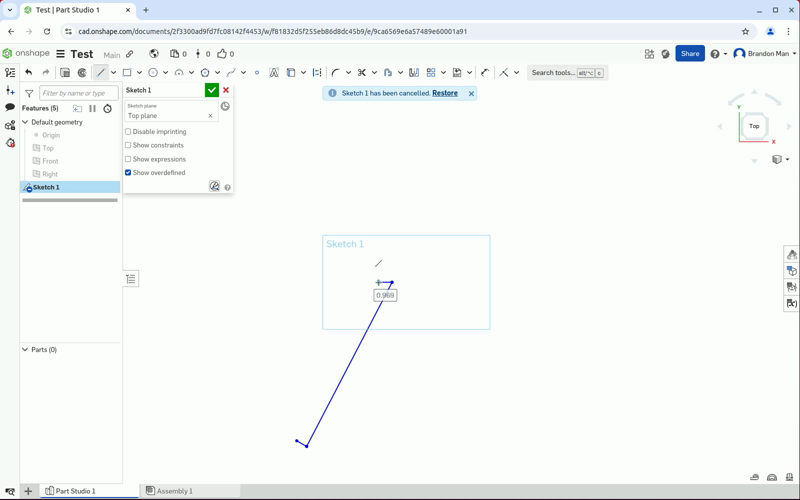
scroll(-6)
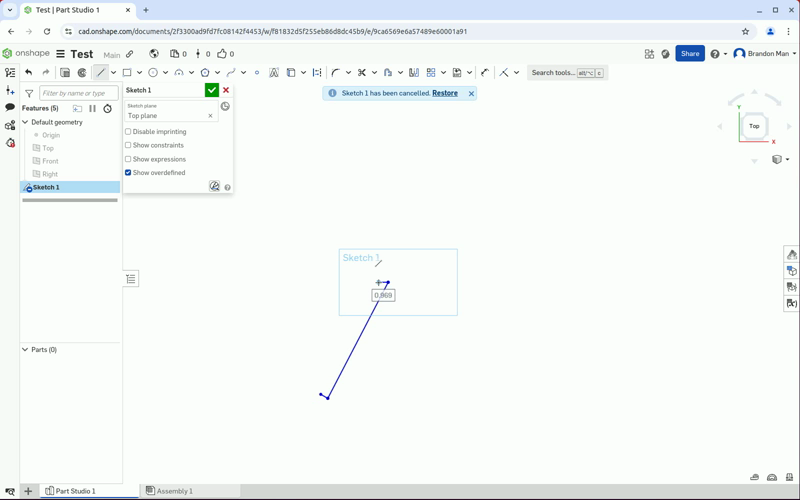
scroll(-6)
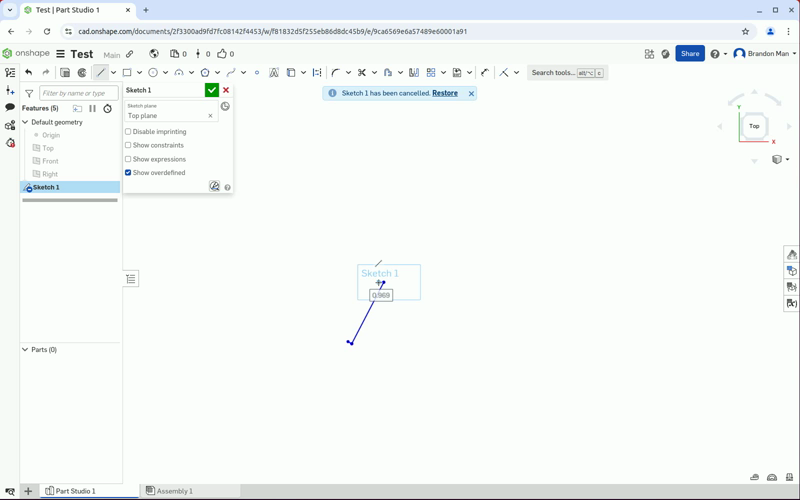
key_up(shift)
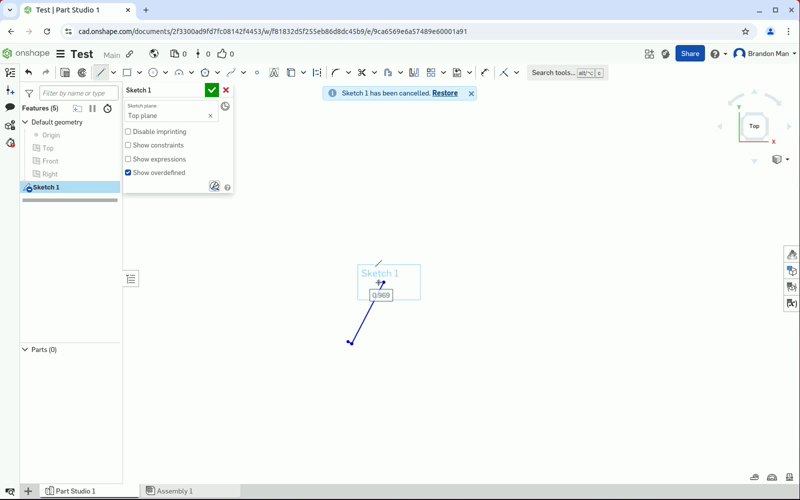
key_down(shift)
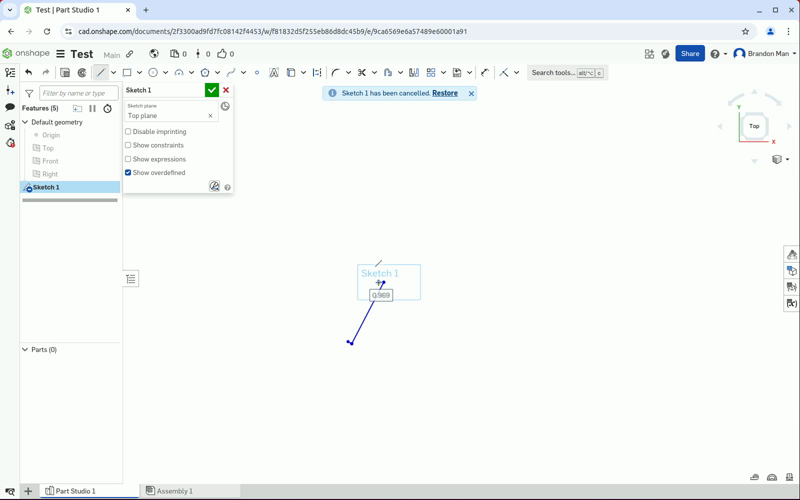
mouse_move(348, 341)
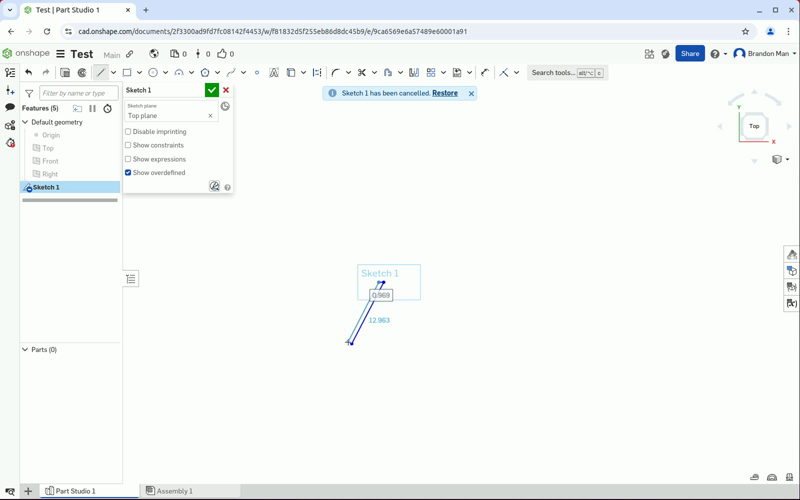
scroll(6)
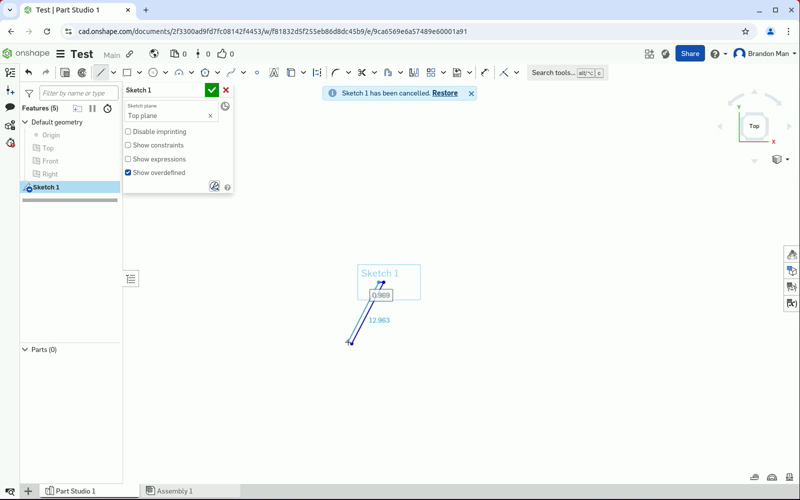
scroll(6)
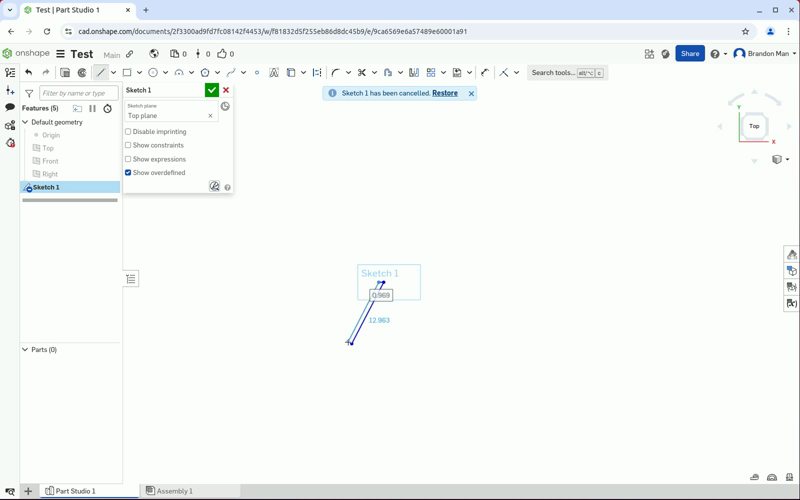
scroll(6)
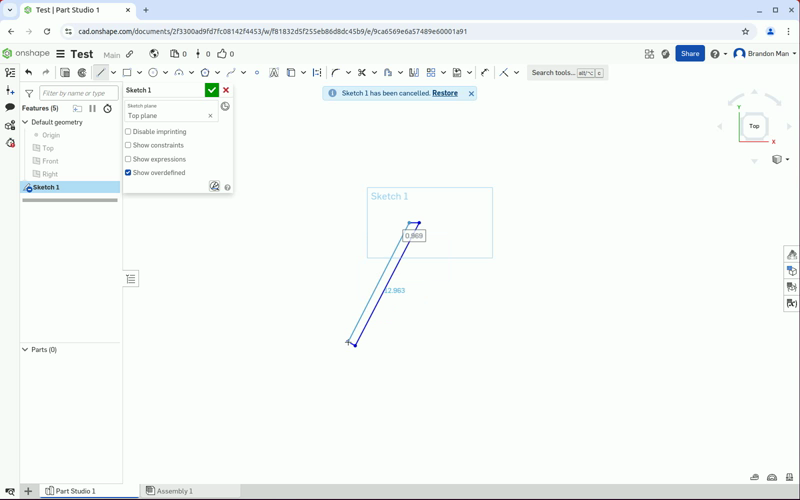
scroll(6)
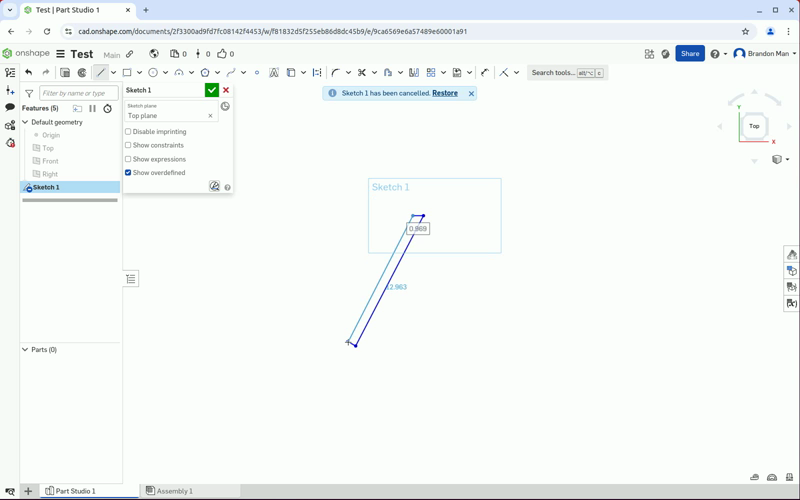
scroll(6)
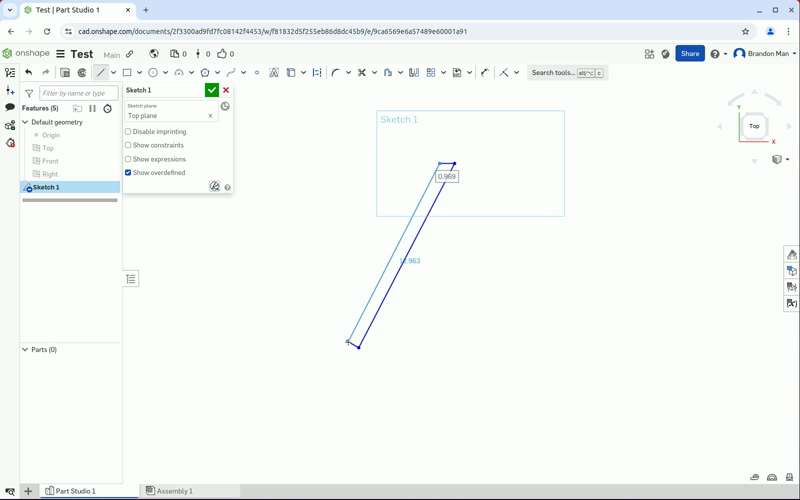
scroll(6)
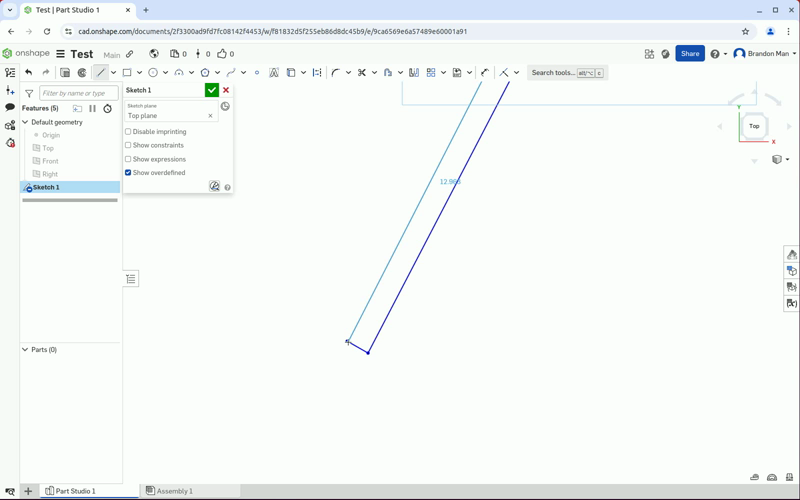
scroll(6)
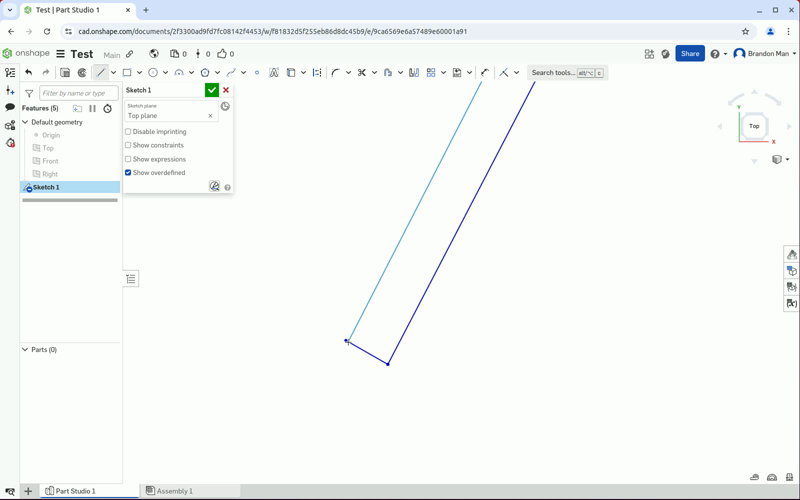
key_up(shift)
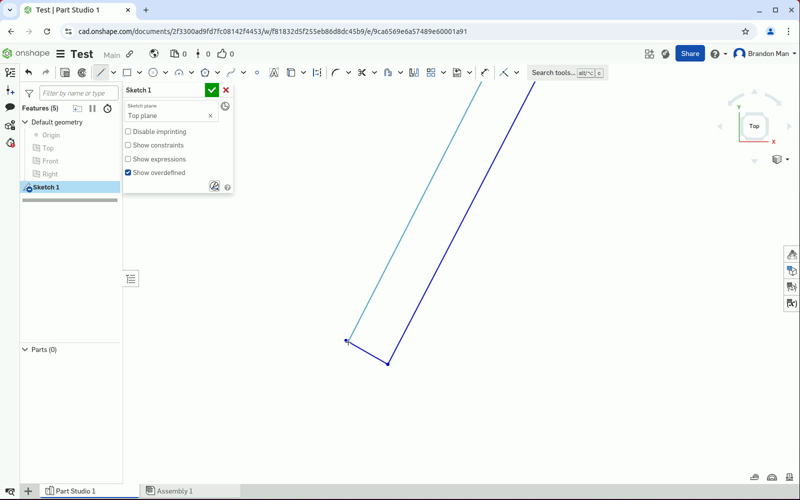
click(348, 341)
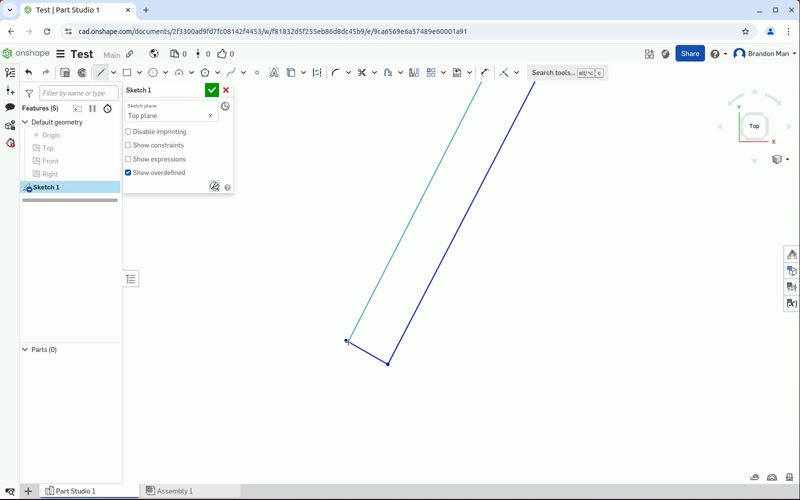
scroll(-6)
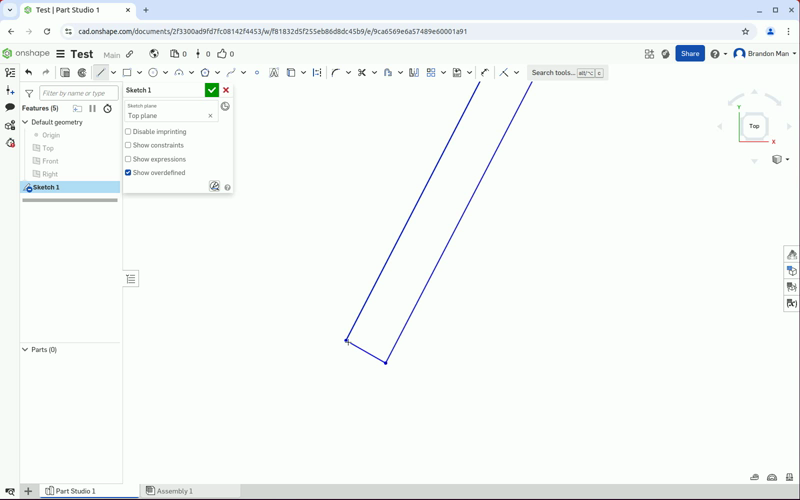
scroll(-6)
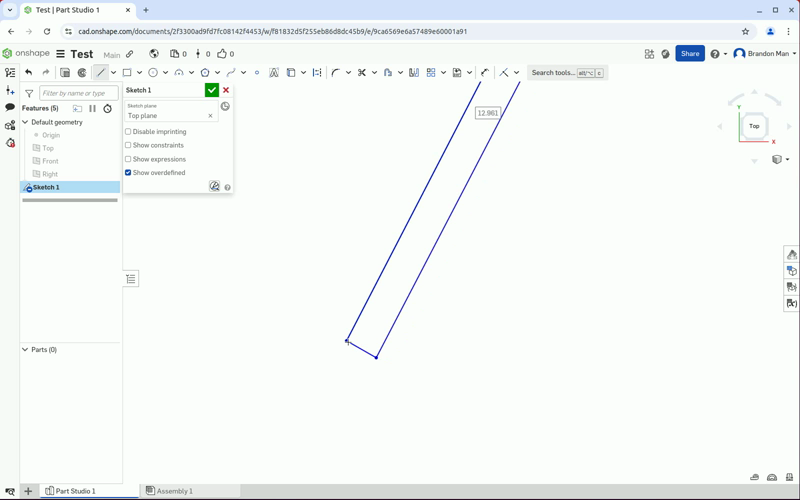
scroll(-6)
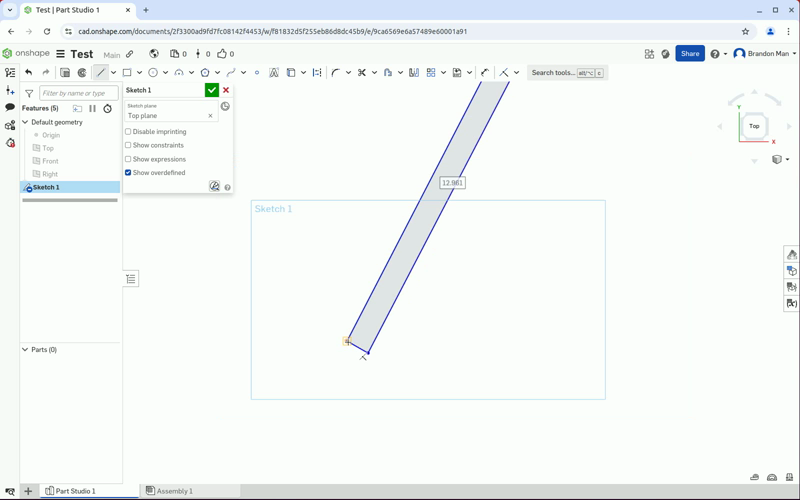
scroll(-6)
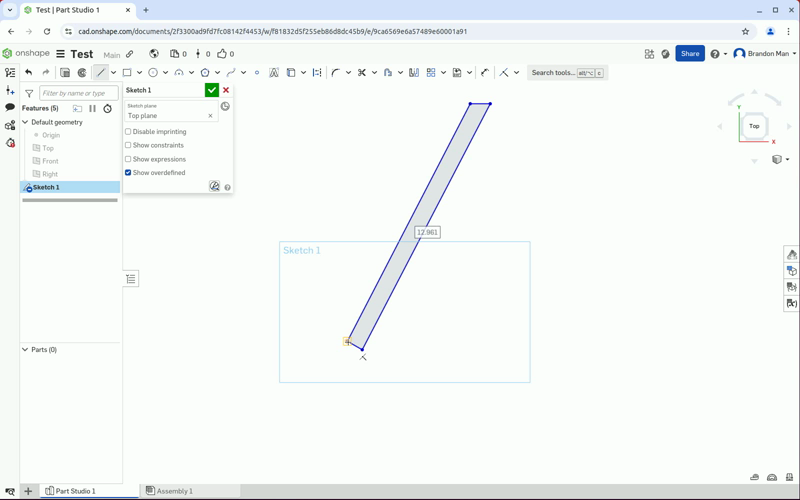
scroll(-6)
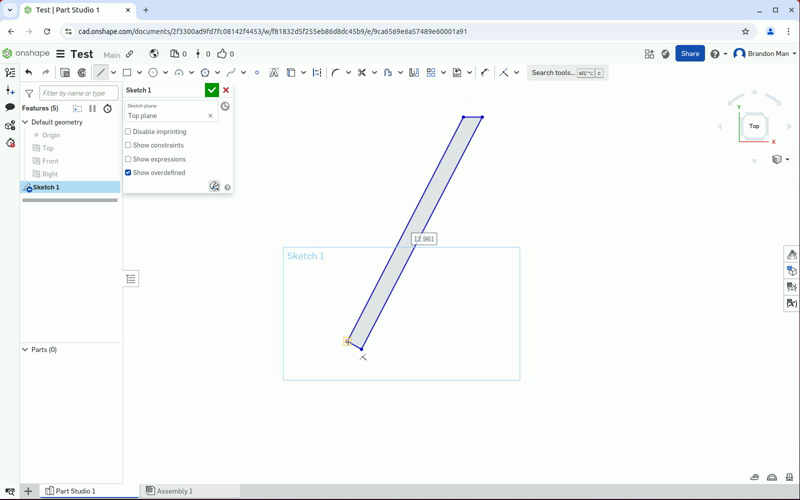
scroll(-6)
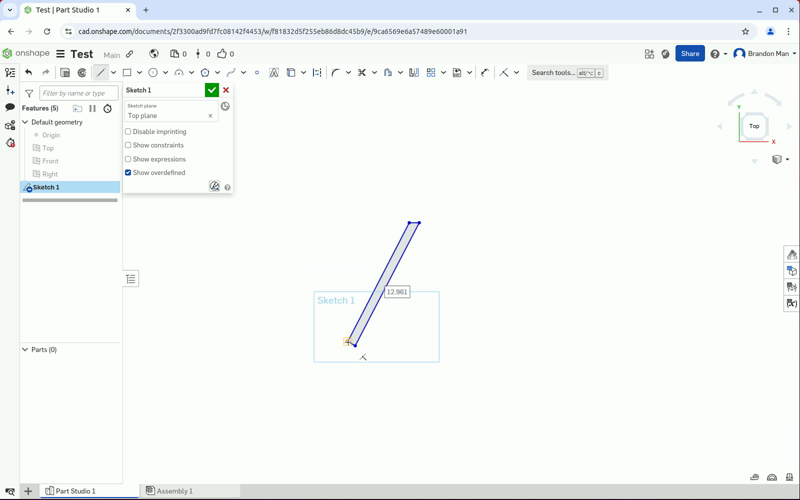
scroll(-6)
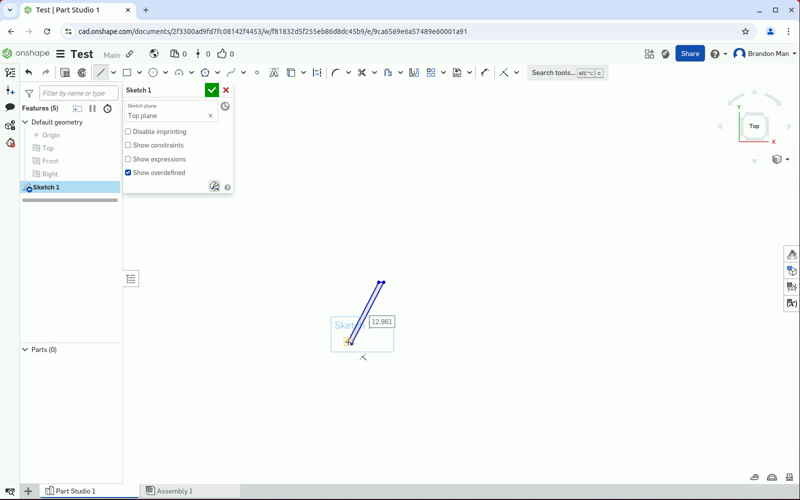
key(esc)
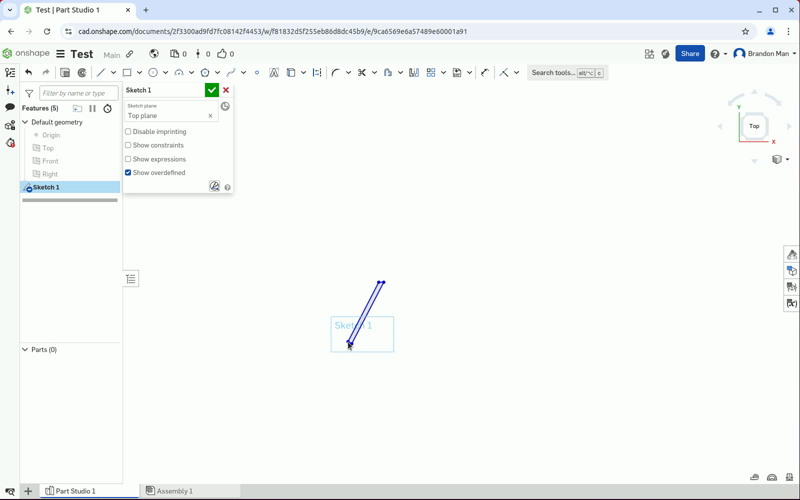
mouse_move(377, 290)
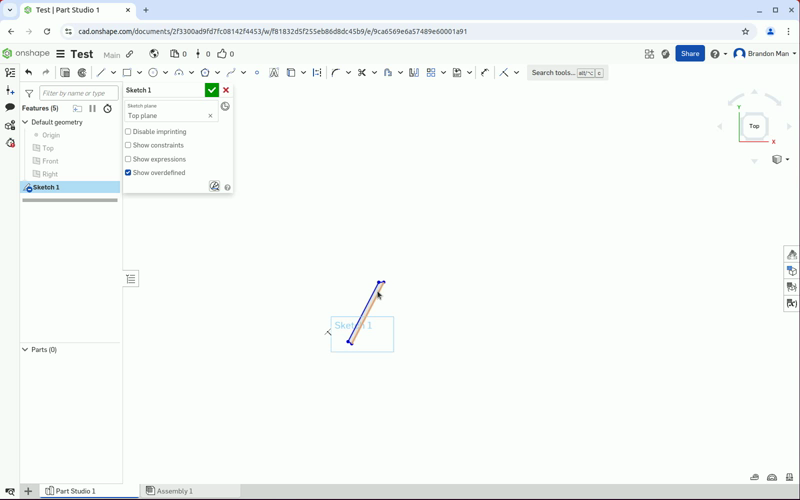
scroll(6)
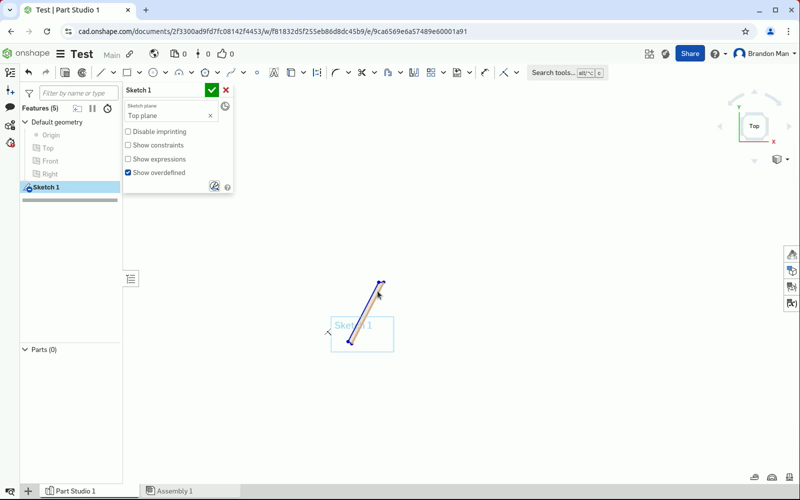
scroll(6)
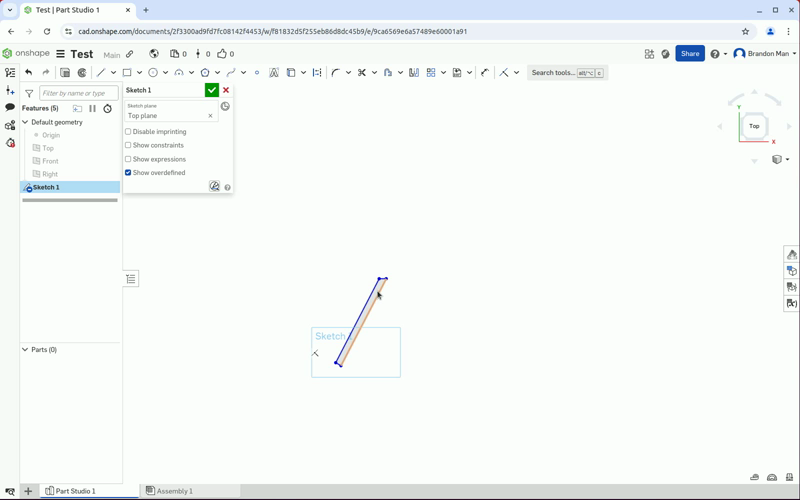
scroll(6)
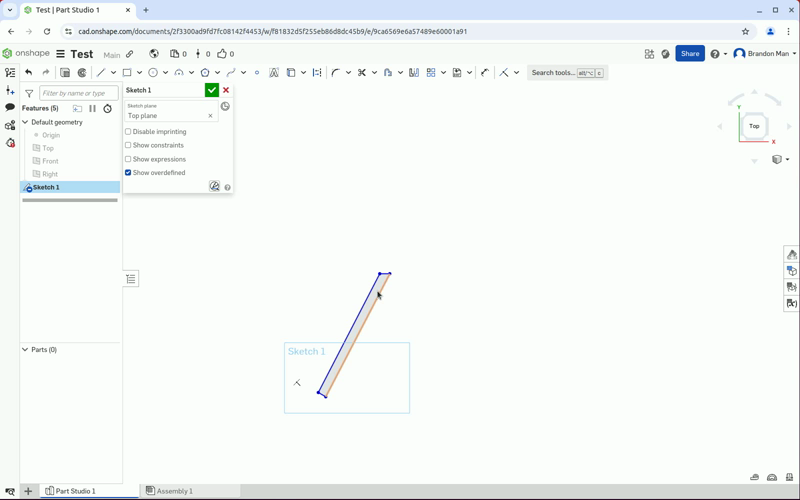
scroll(6)
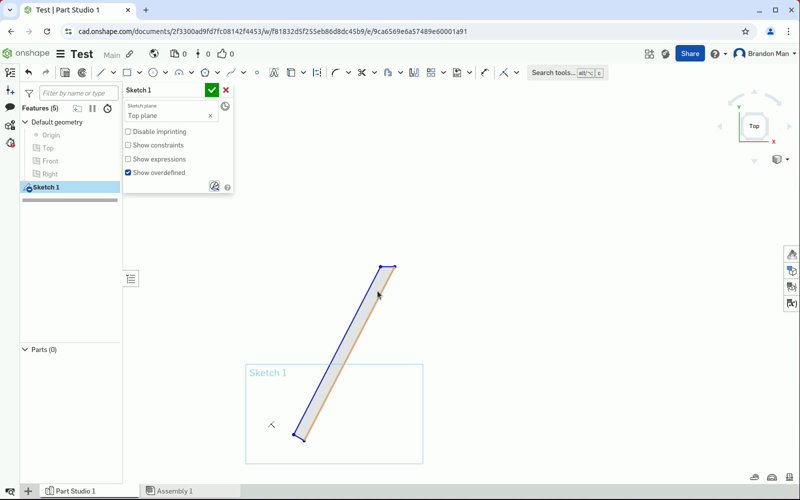
scroll(6)
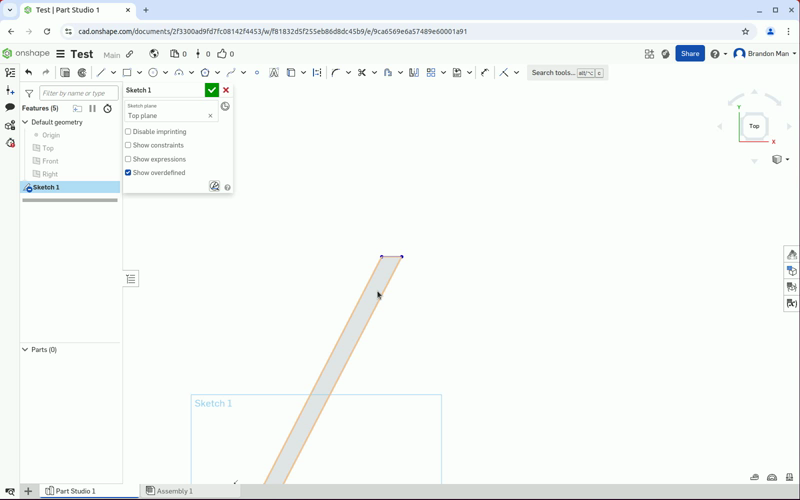
scroll(6)
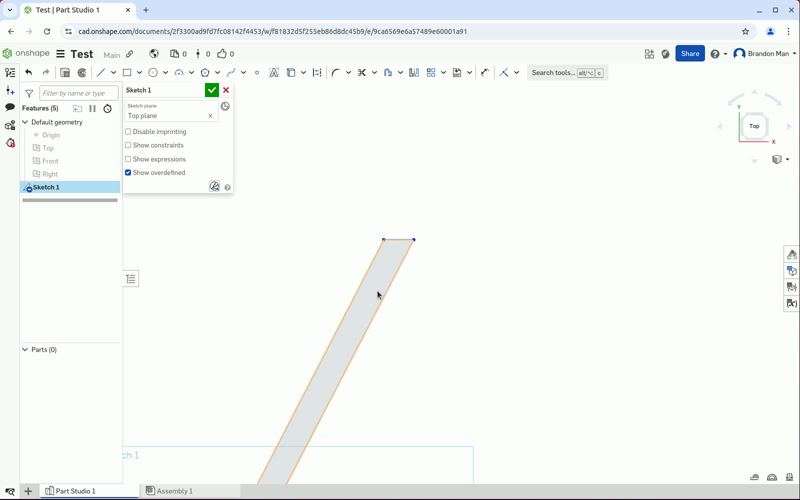
scroll(6)
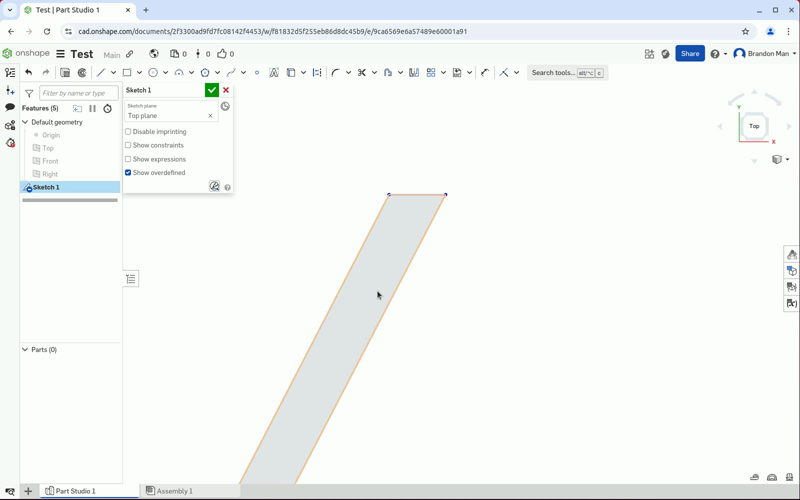
click(377, 290)
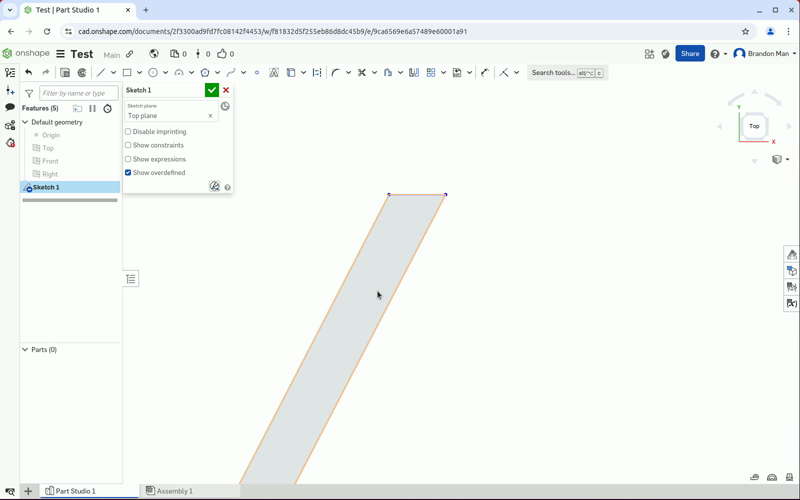
scroll(-6)
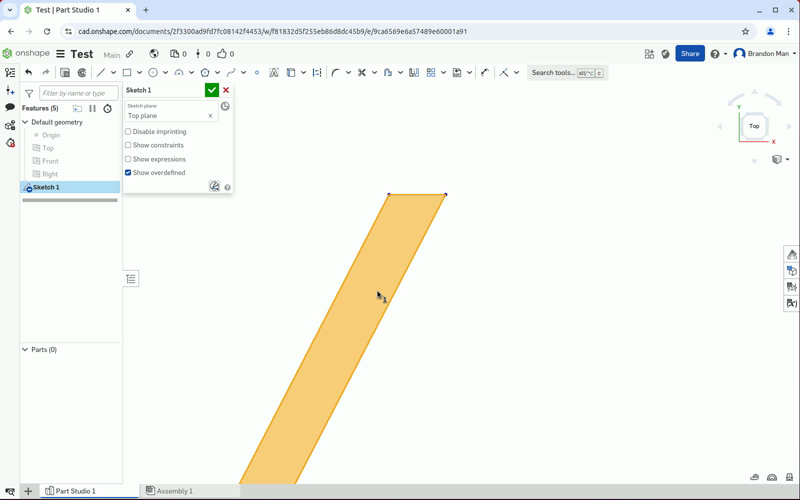
scroll(-6)
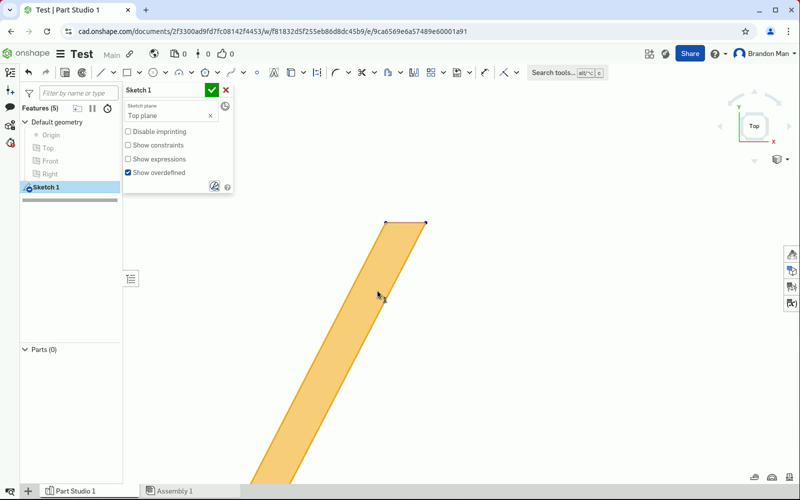
scroll(-6)
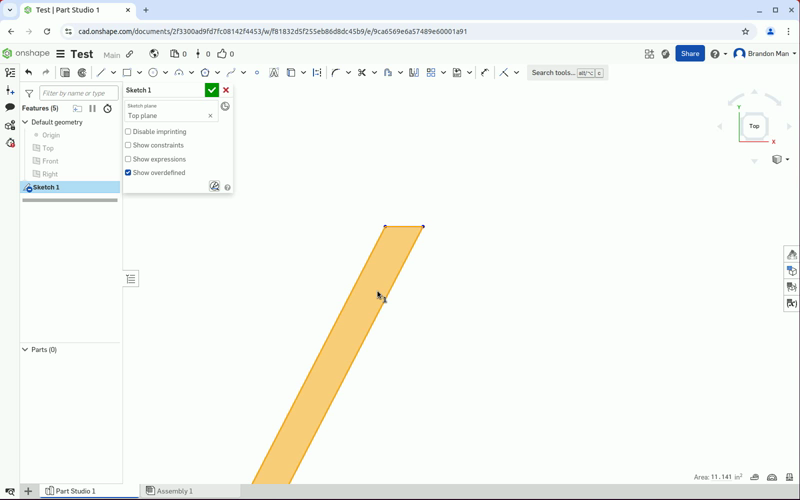
scroll(-6)
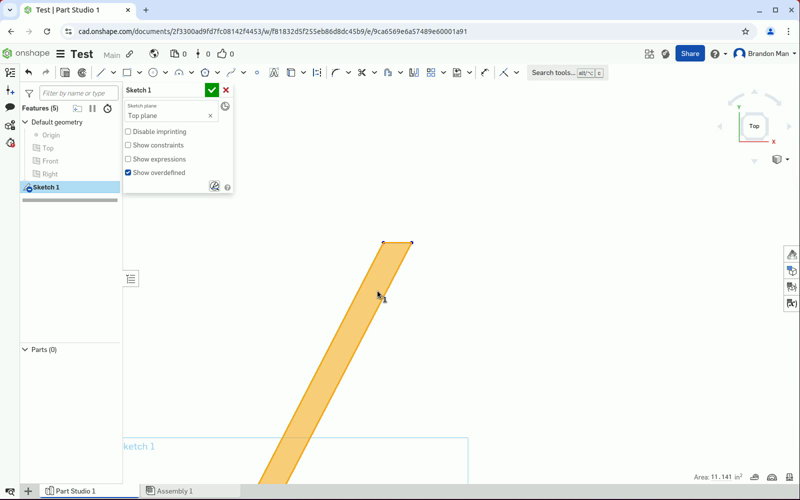
scroll(-6)
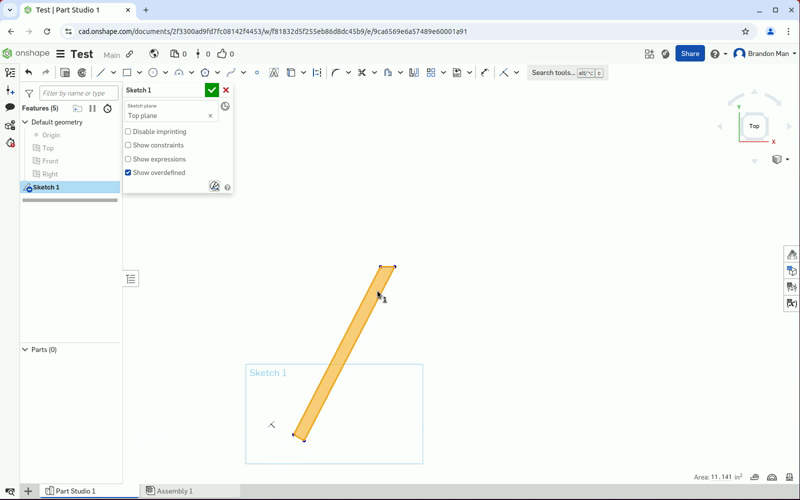
scroll(-6)
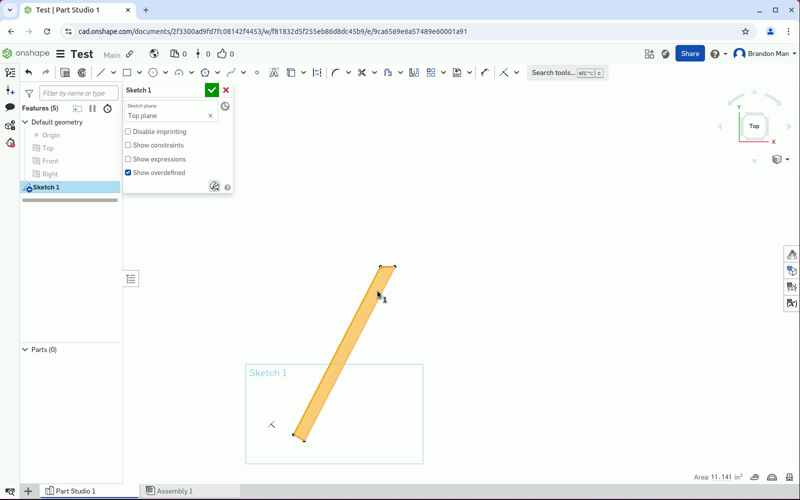
scroll(-6)
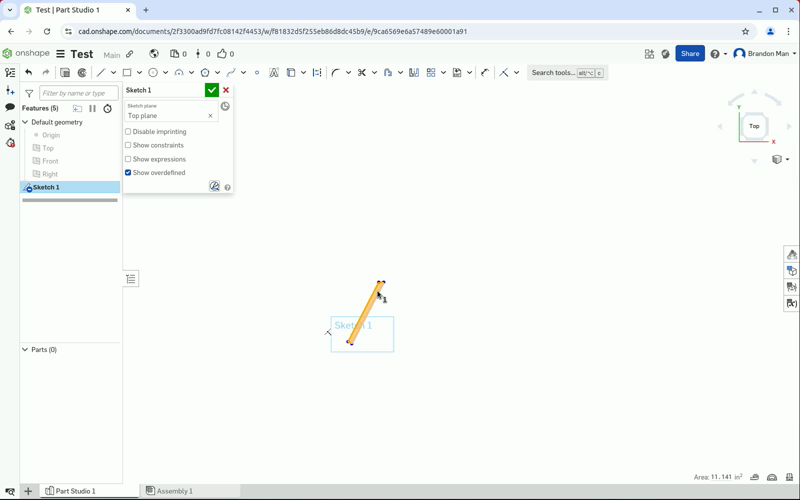
mouse_move(73, 352)
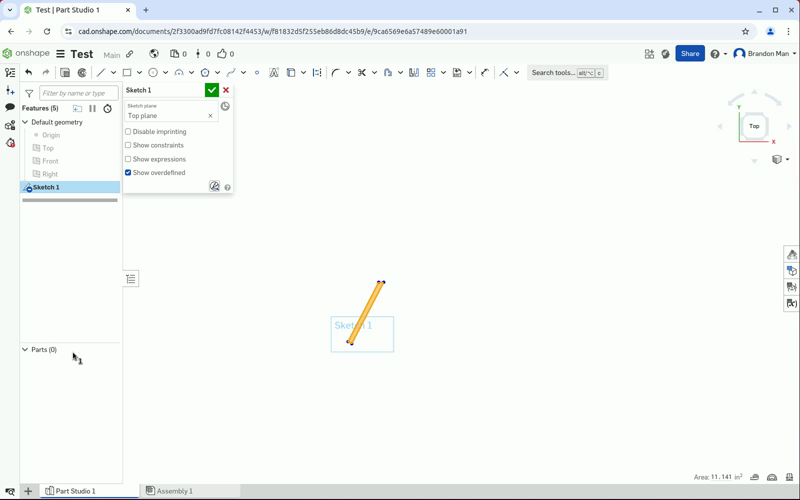
key(shift+y)
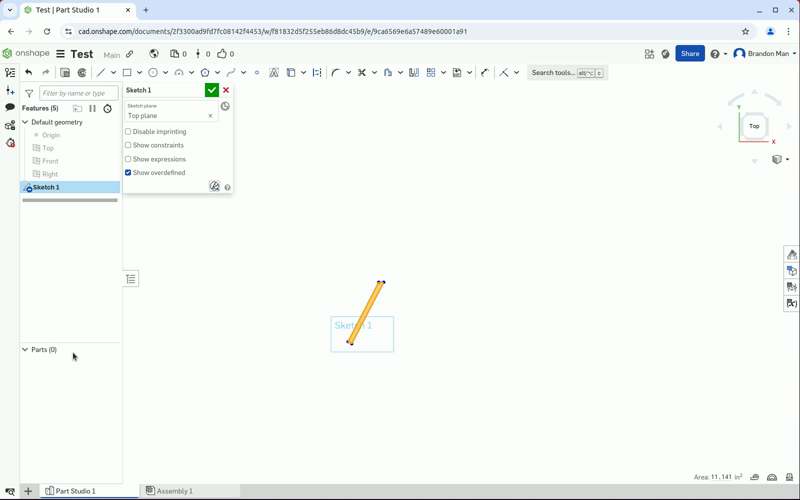
key(shift+e)
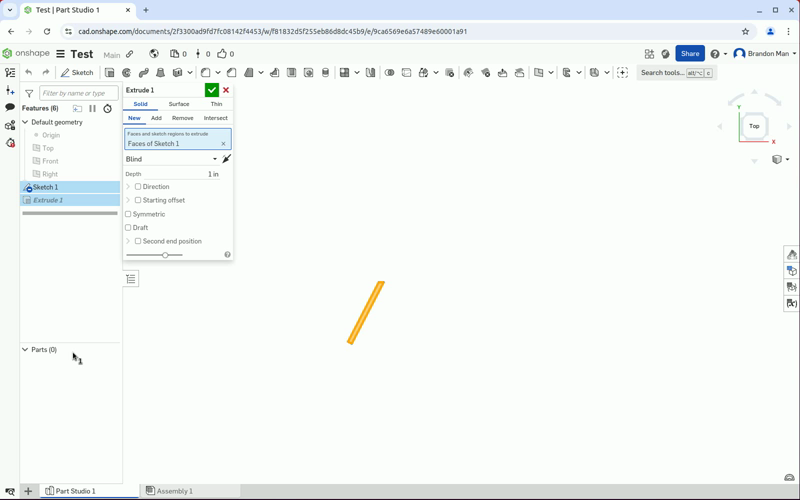
mouse_move(143, 106)
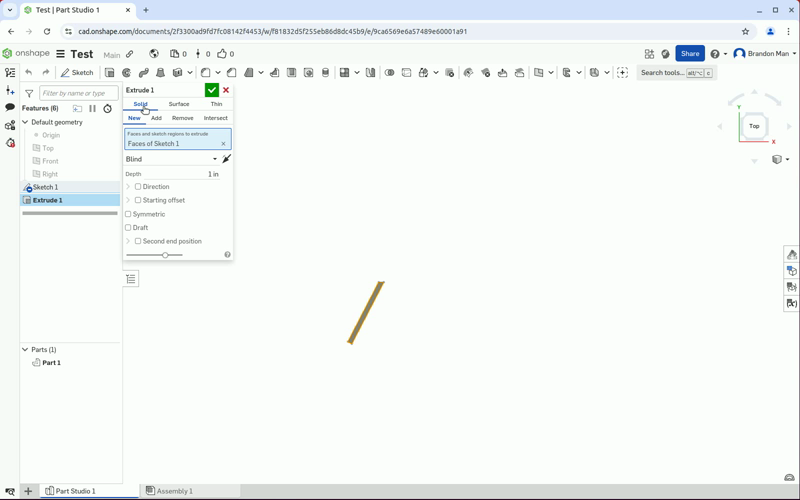
click(143, 106)
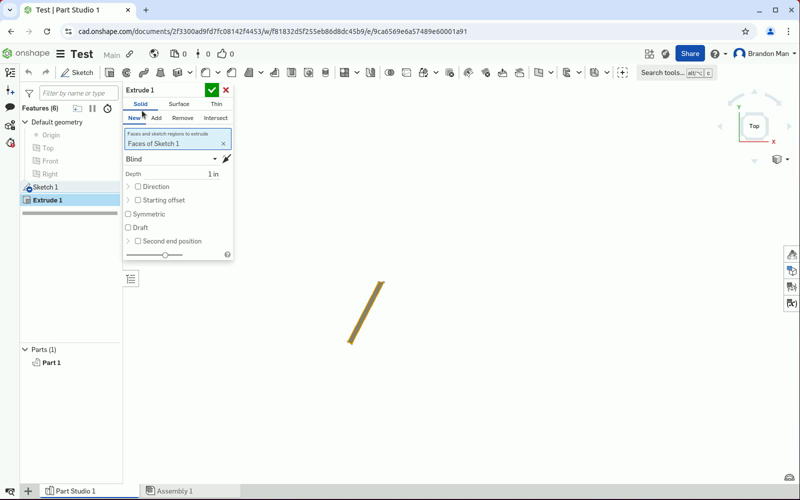
mouse_move(137, 120)
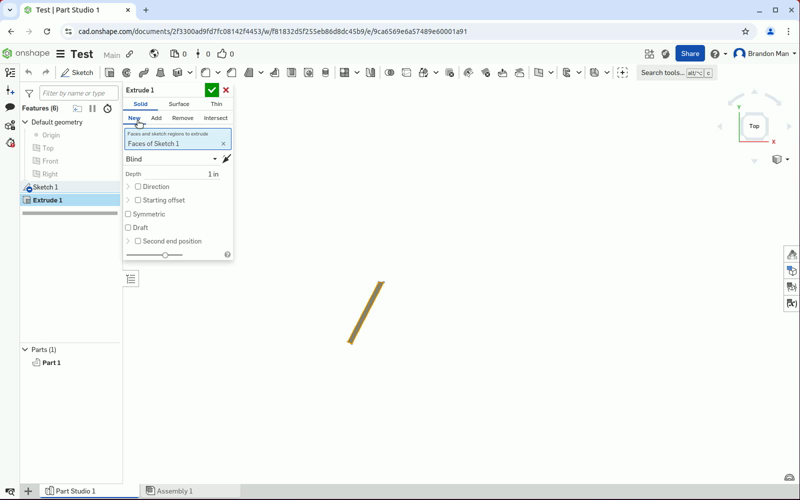
click(137, 120)
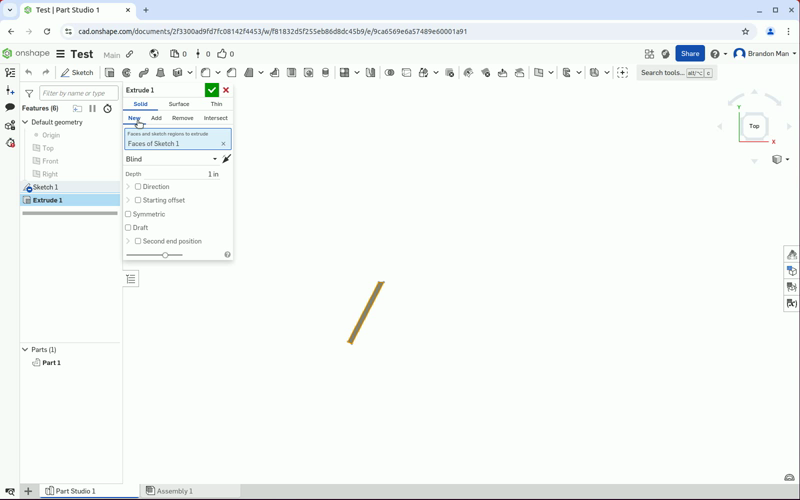
key(tab, 4)
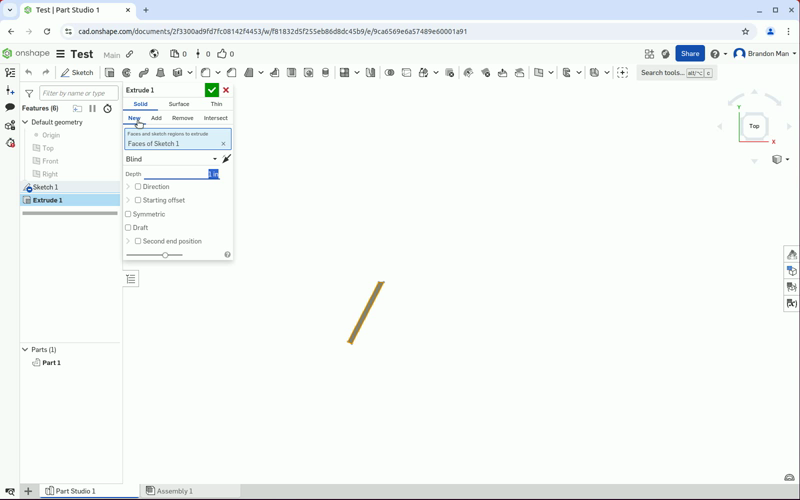
text(13.48)
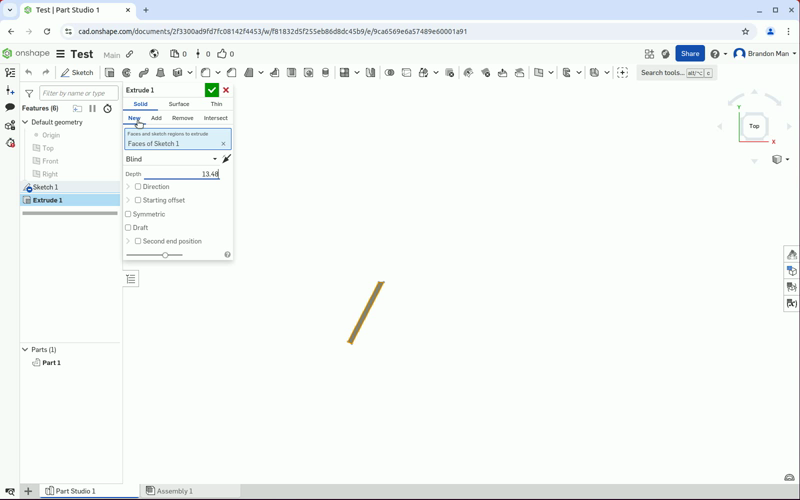
key(enter)
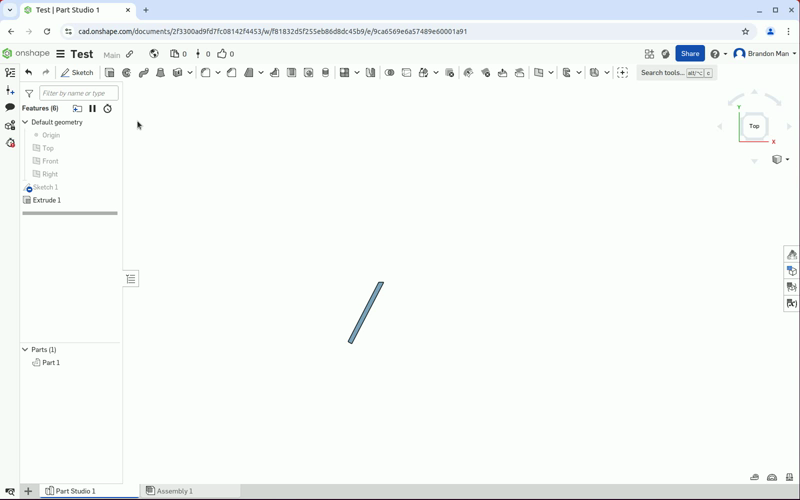
key(shift+h)
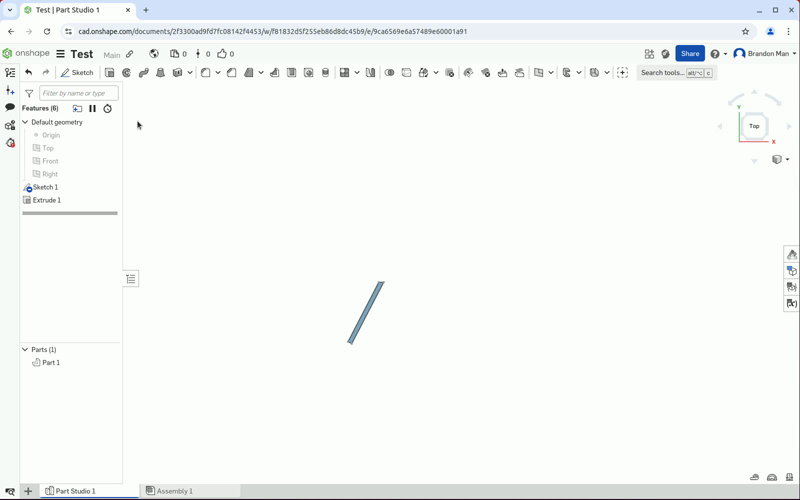
key(shift+h)
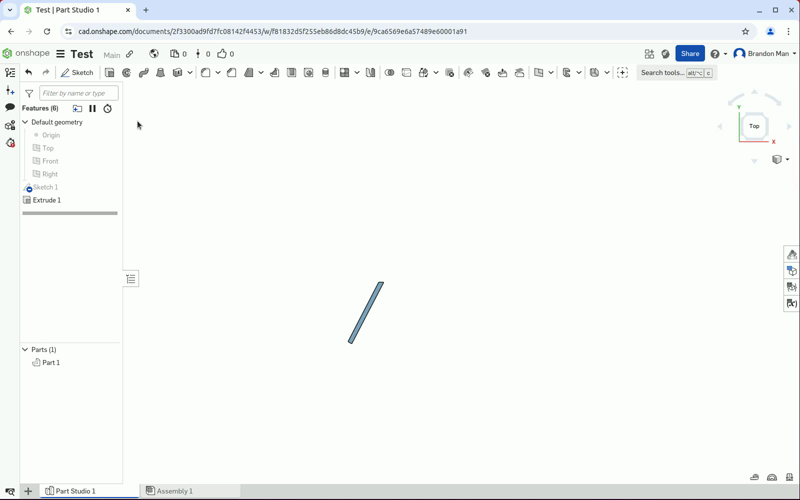
mouse_move(73, 189)
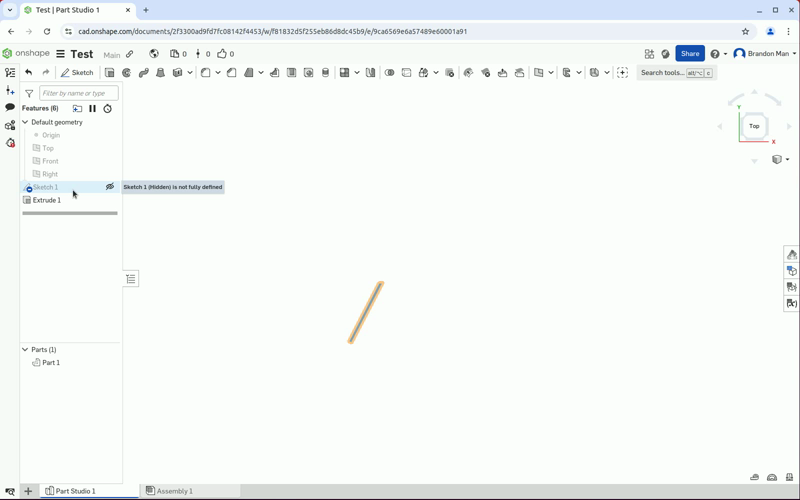
click(73, 189)
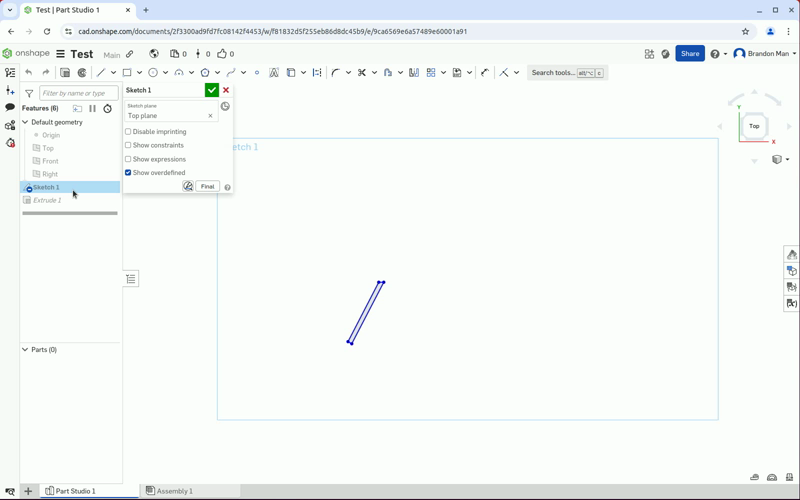
mouse_move(229, 92)
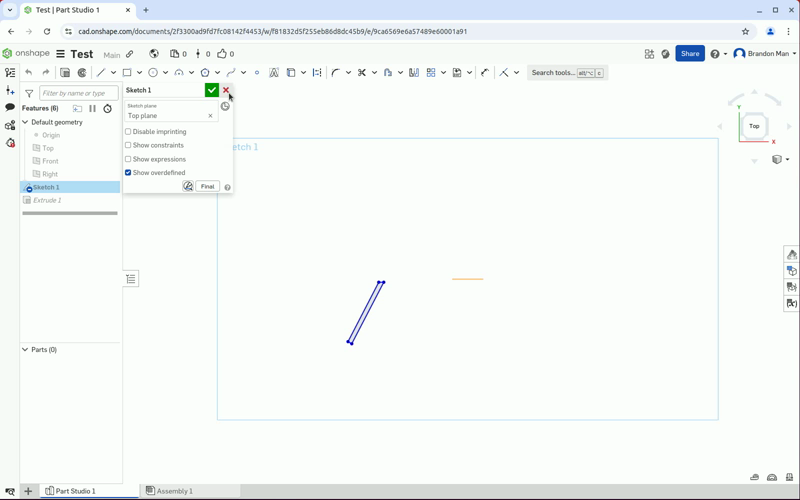
click(229, 92)
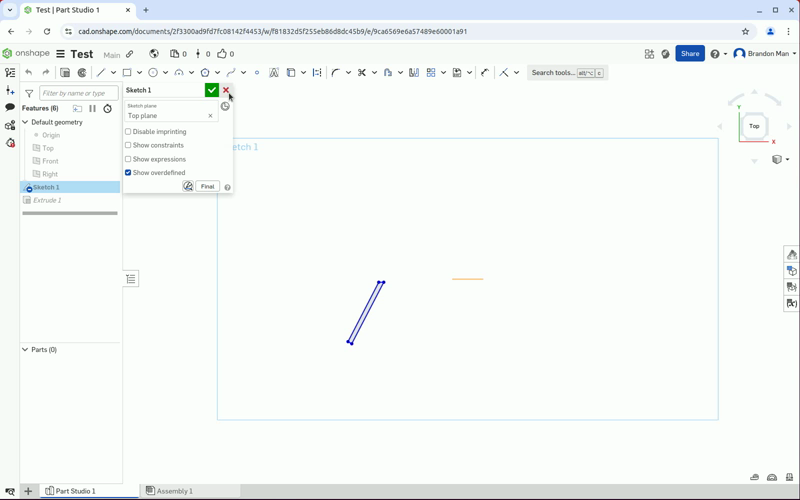
key(shift+s)
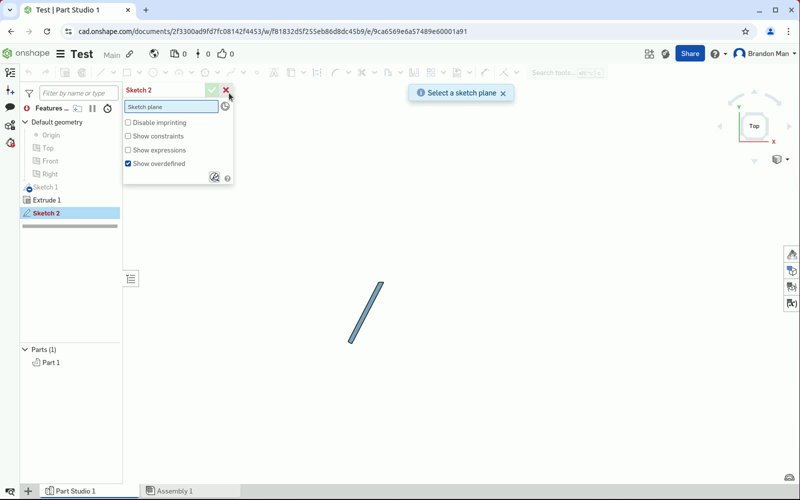
mouse_move(73, 150)
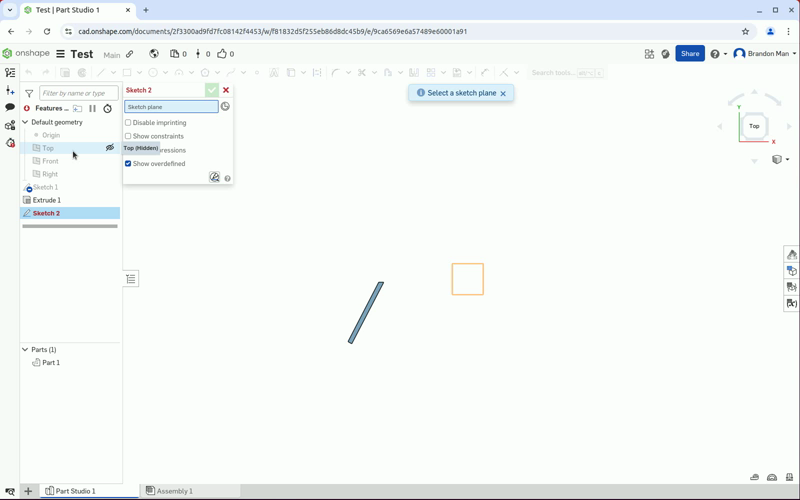
click(73, 150)
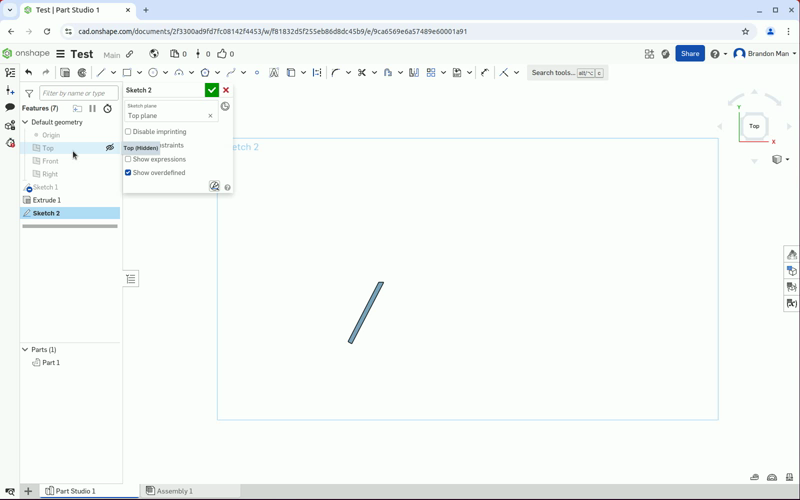
mouse_move(73, 352)
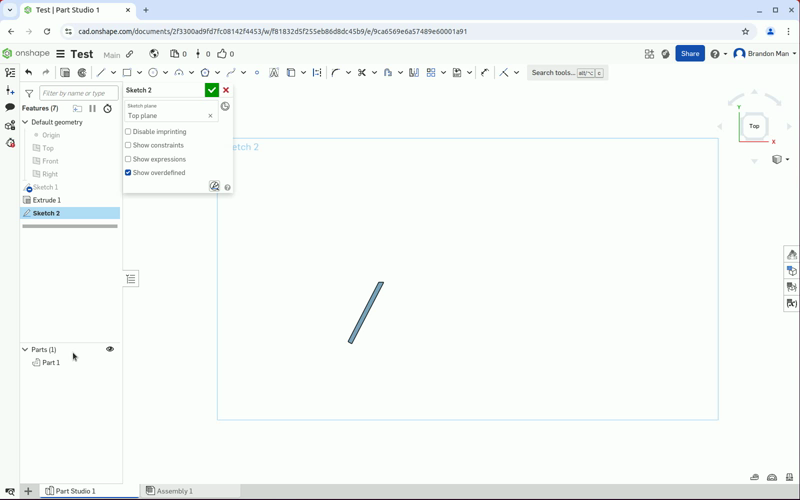
key(y)
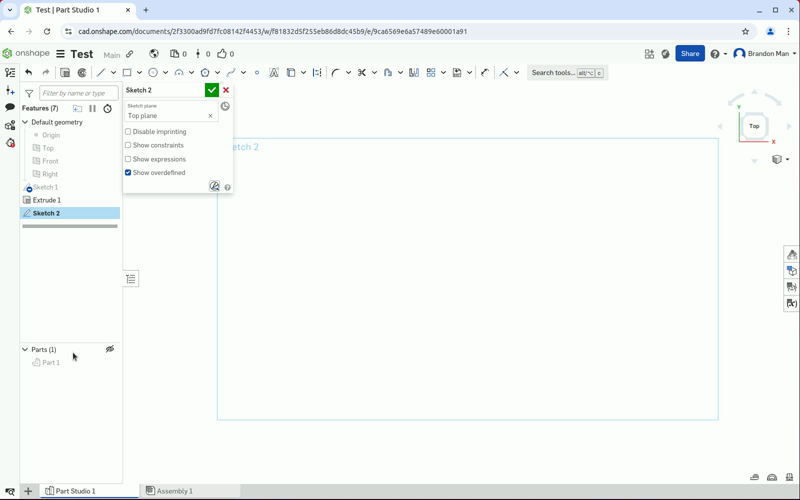
key(l)
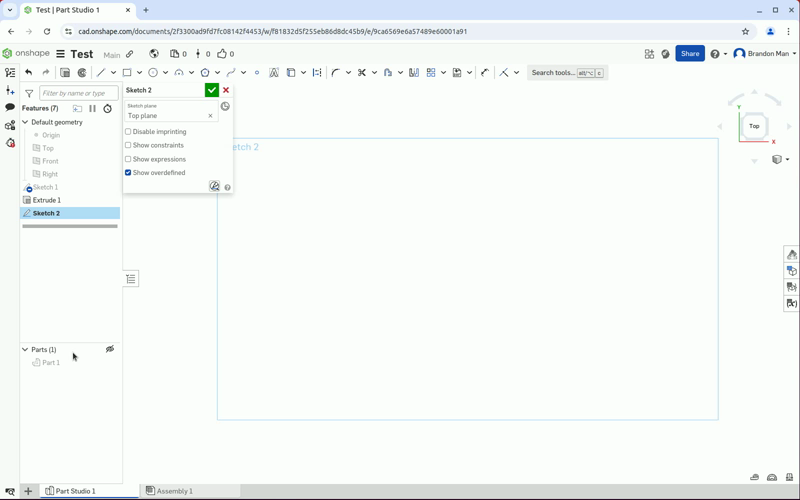
key_down(shift)
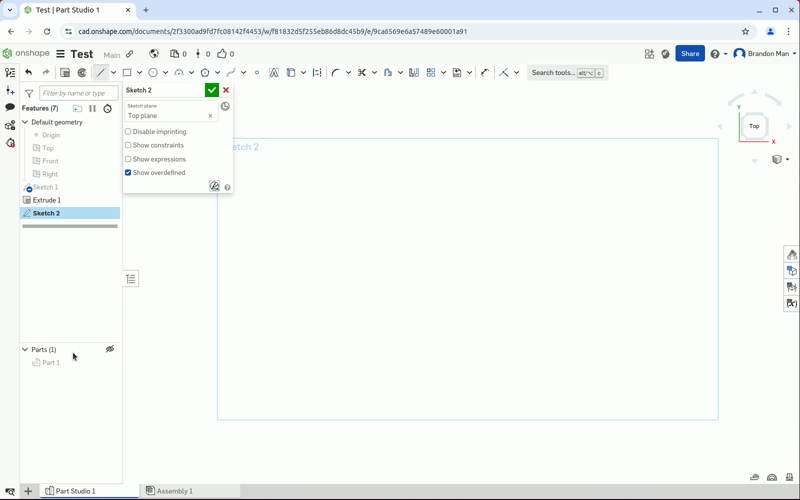
mouse_move(391, 341)
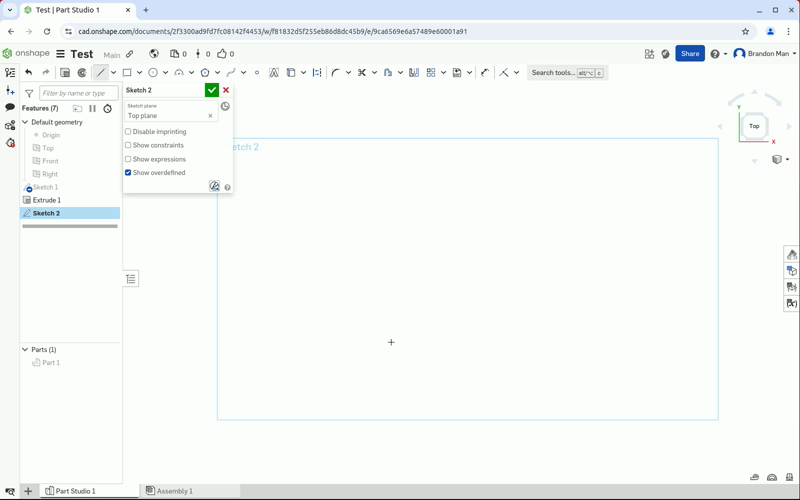
click(391, 341)
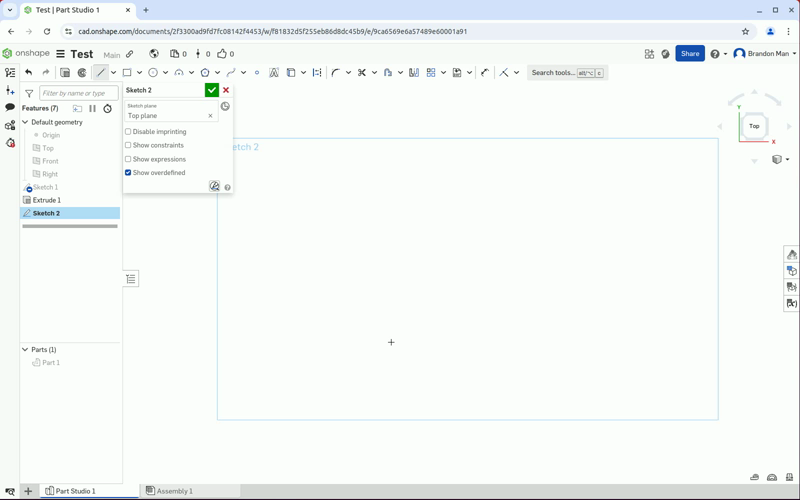
key_up(shift)
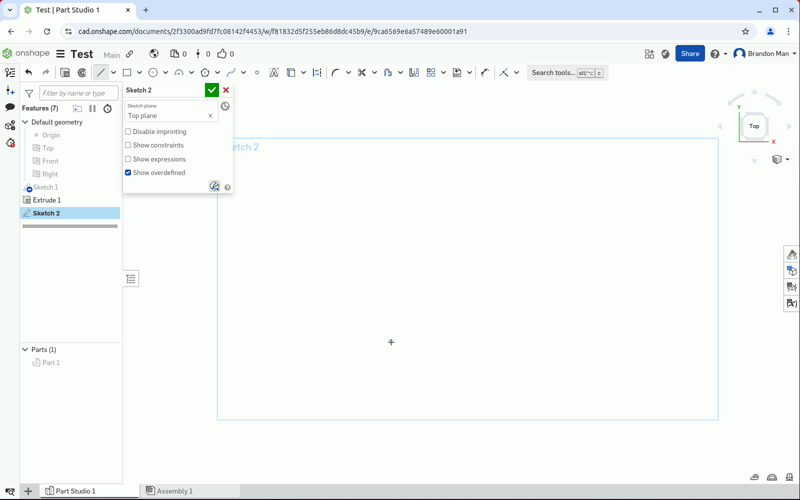
key_down(shift)
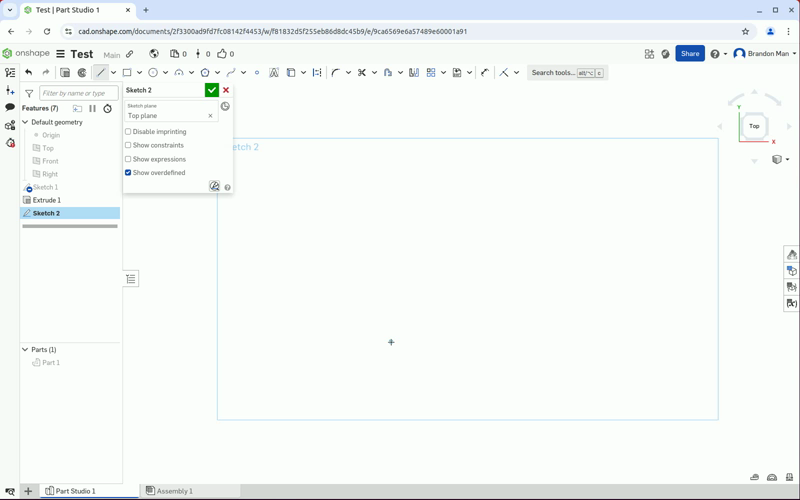
mouse_move(421, 341)
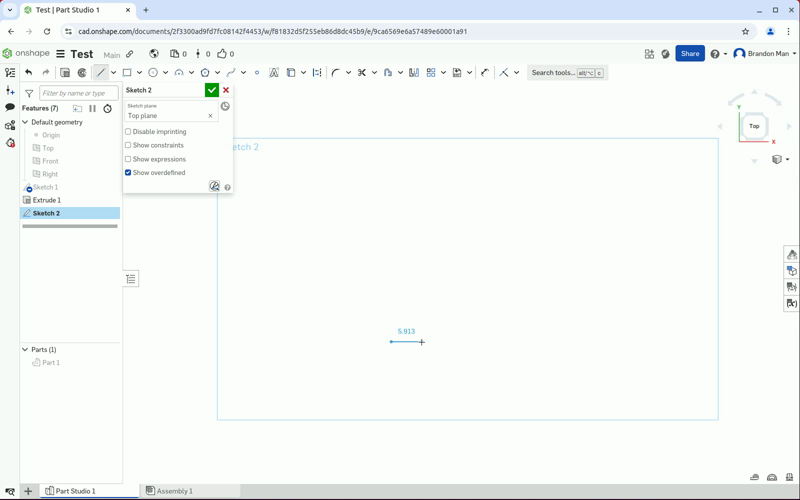
mouse_move(395, 343)
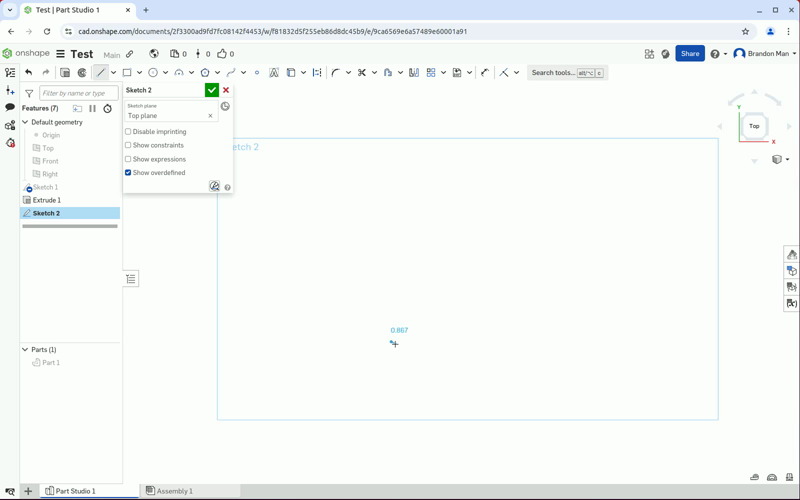
scroll(6)
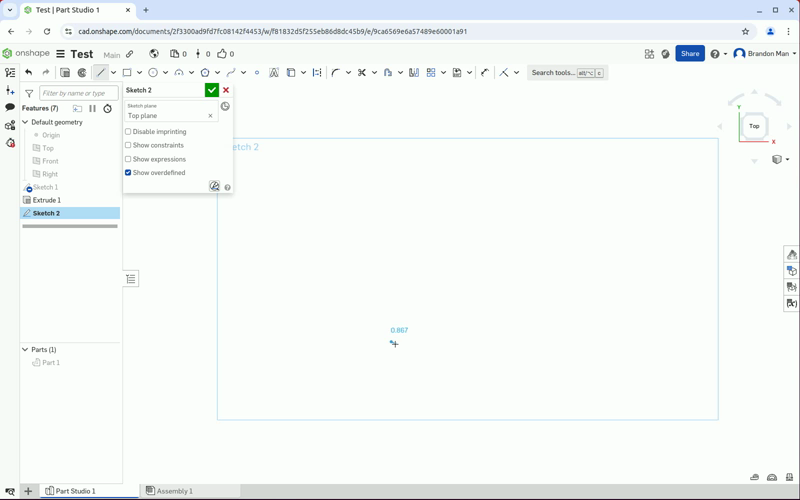
scroll(6)
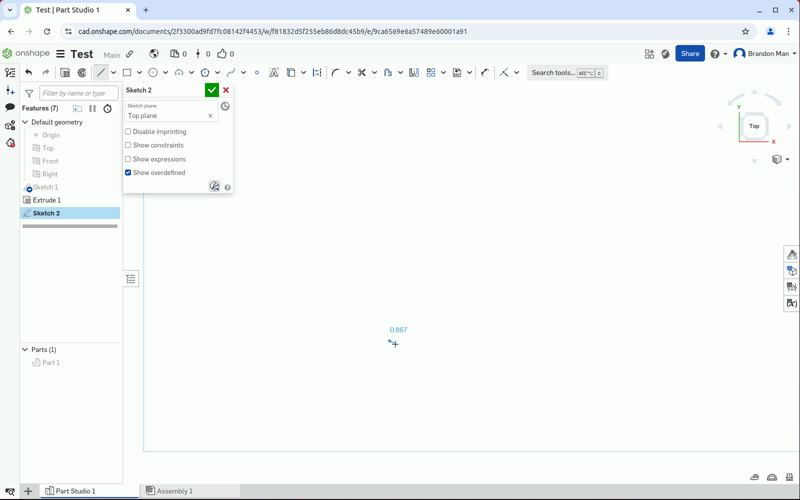
scroll(6)
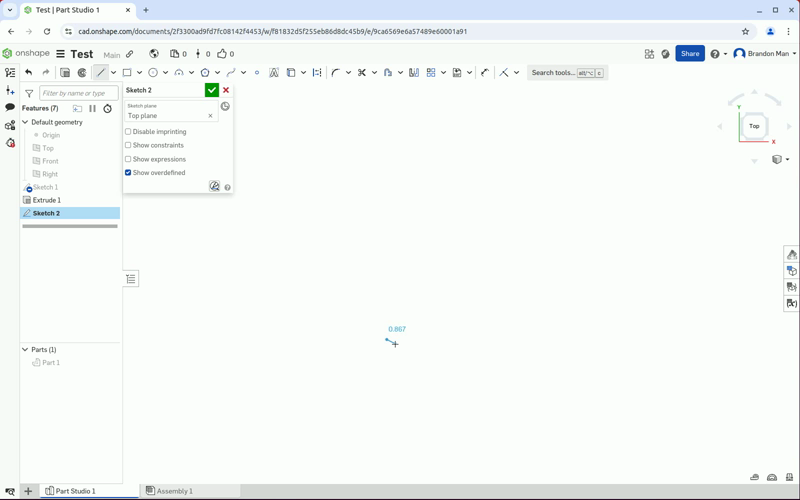
scroll(6)
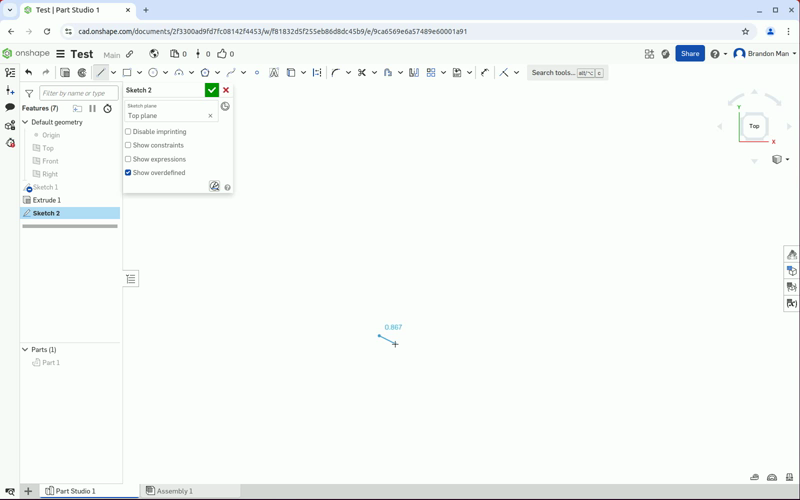
scroll(6)
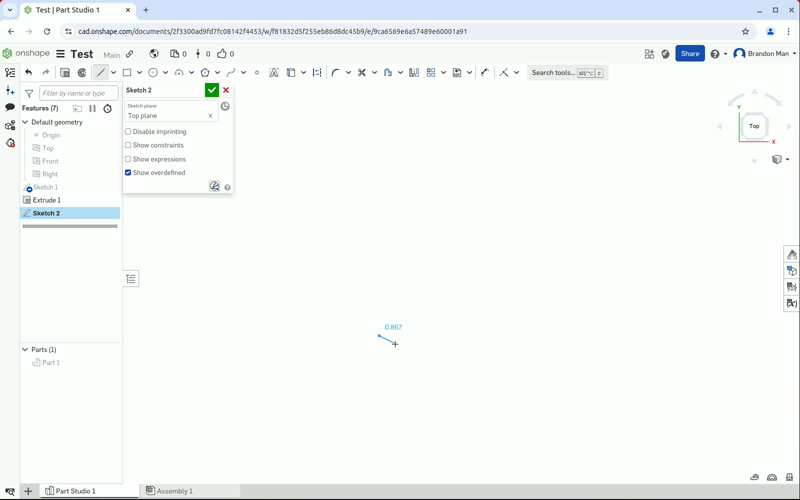
scroll(6)
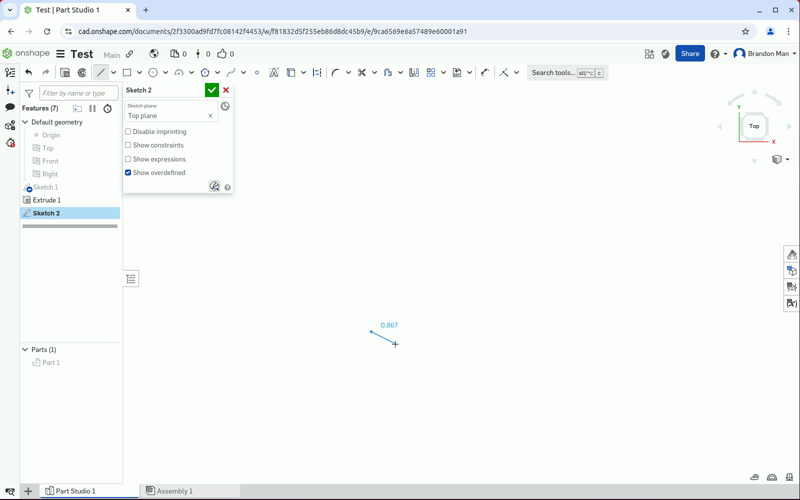
scroll(6)
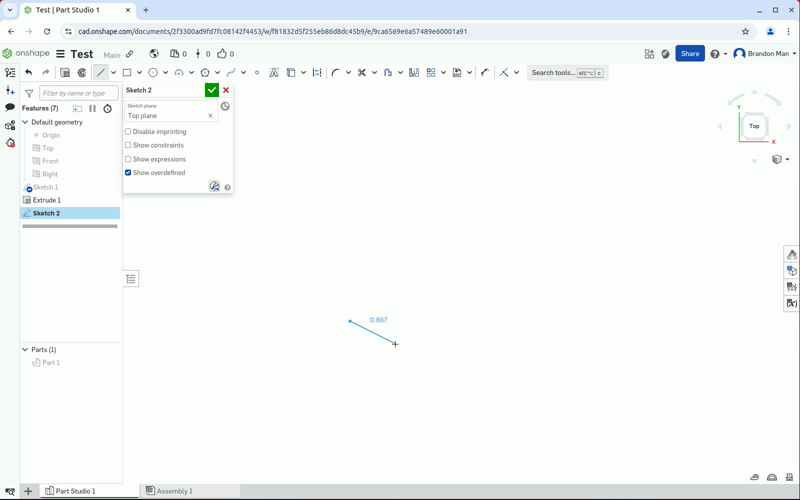
click(395, 343)
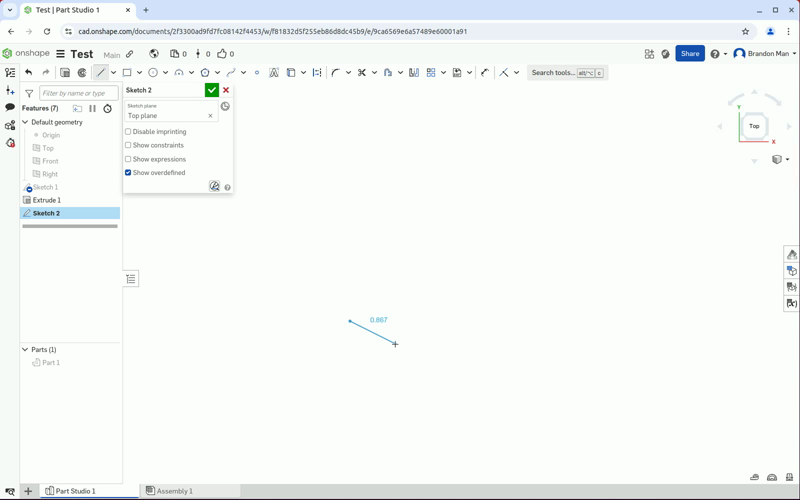
scroll(-6)
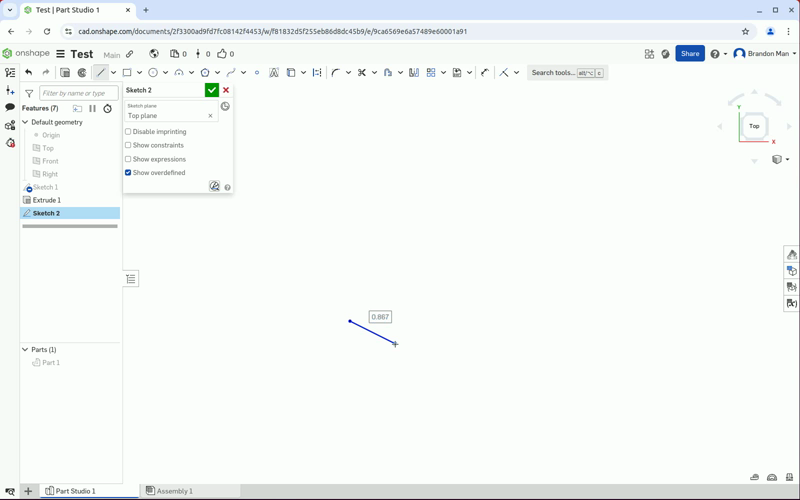
scroll(-6)
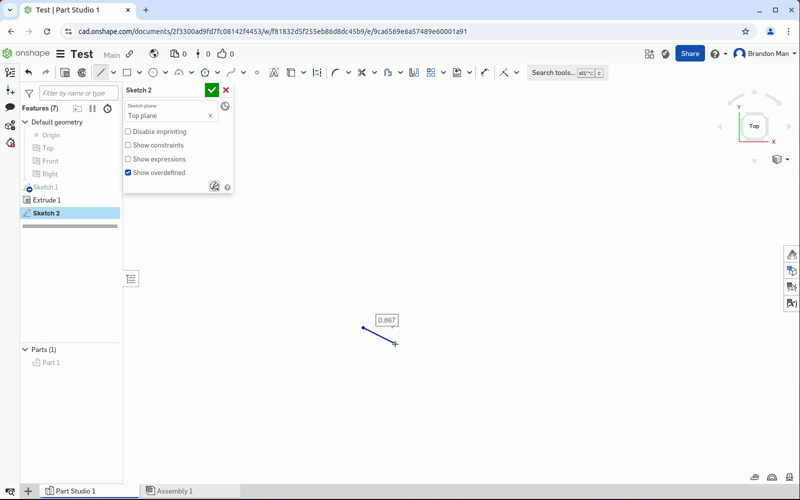
scroll(-6)
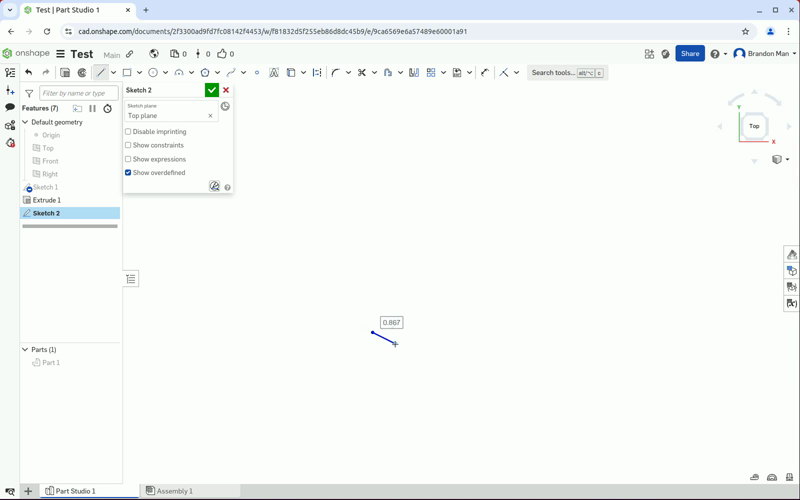
scroll(-6)
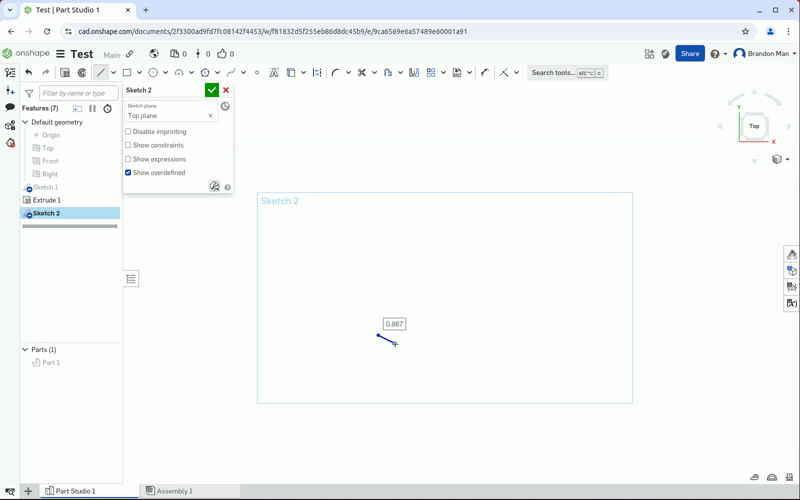
scroll(-6)
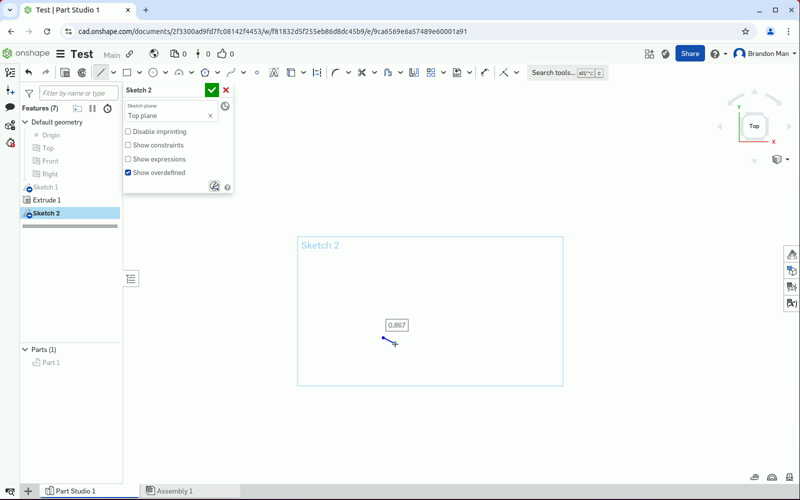
scroll(-6)
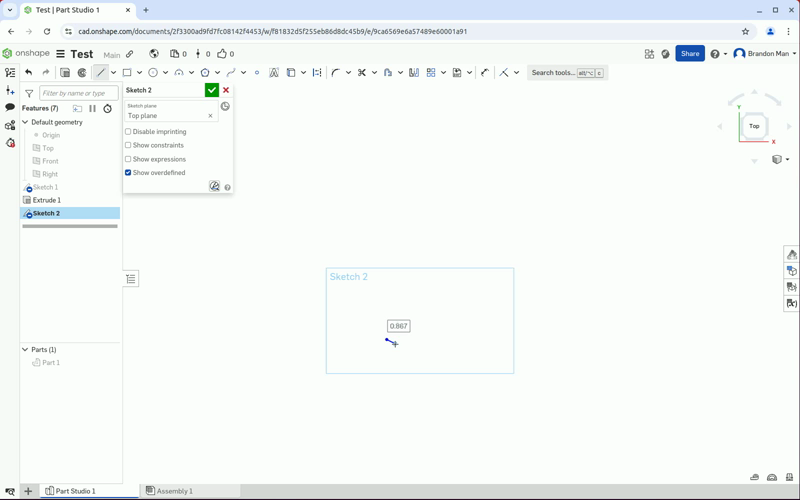
scroll(-6)
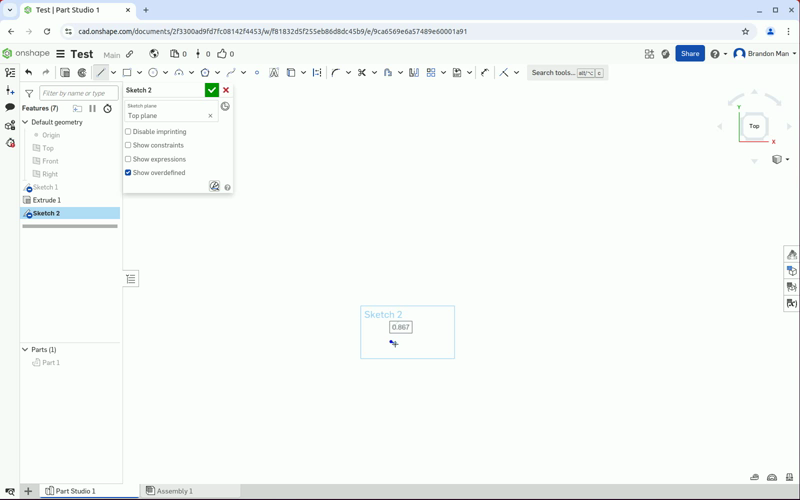
key_up(shift)
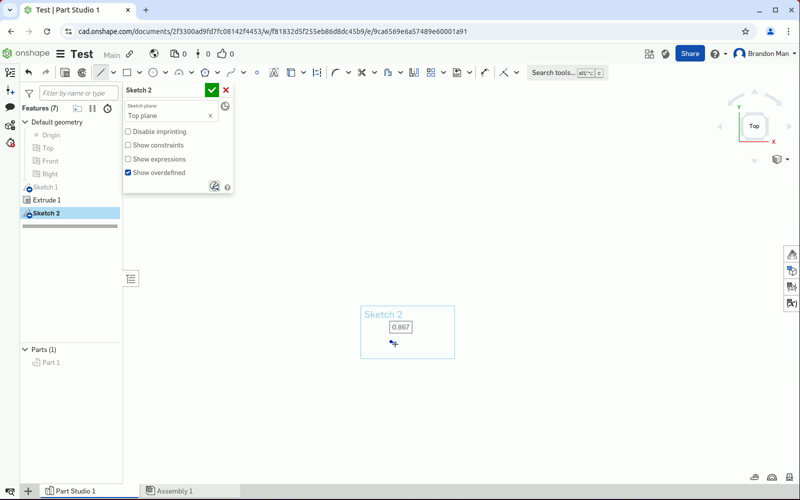
key_down(shift)
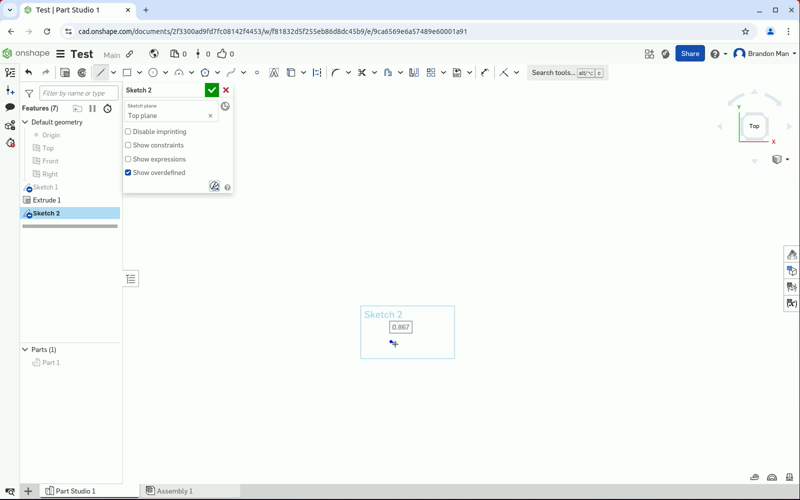
mouse_move(427, 282)
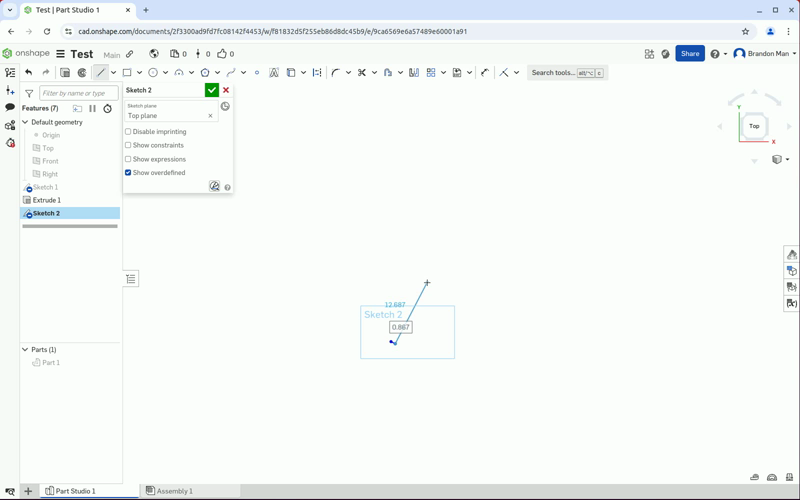
click(427, 282)
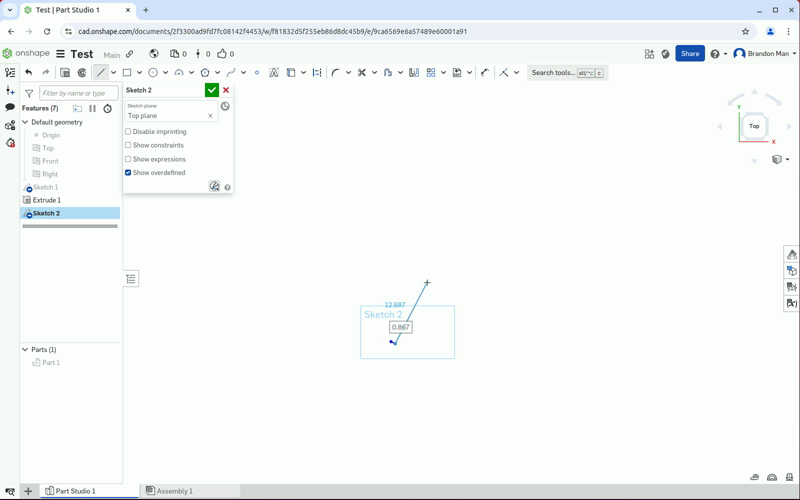
key_up(shift)
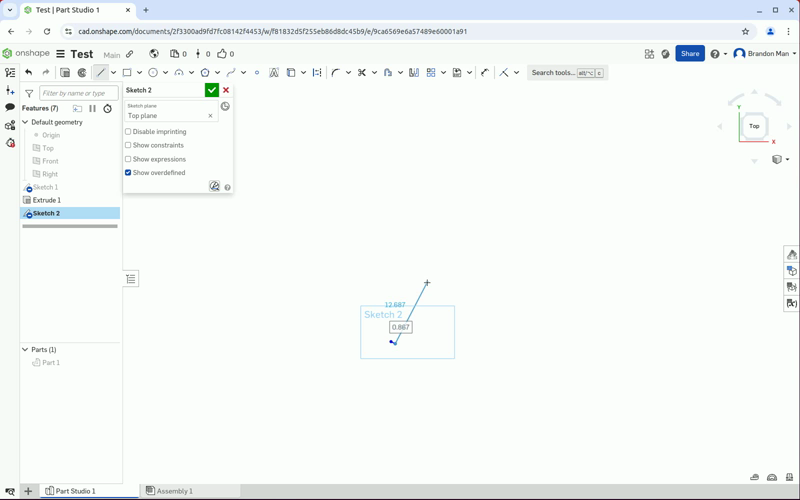
key_down(shift)
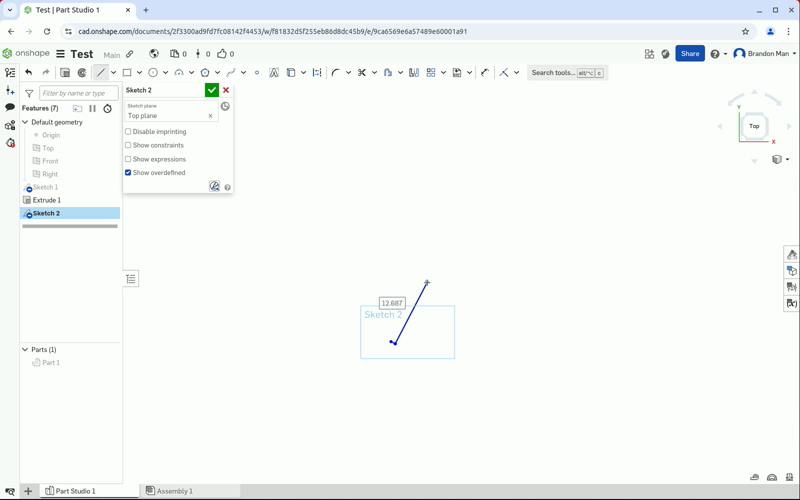
mouse_move(457, 282)
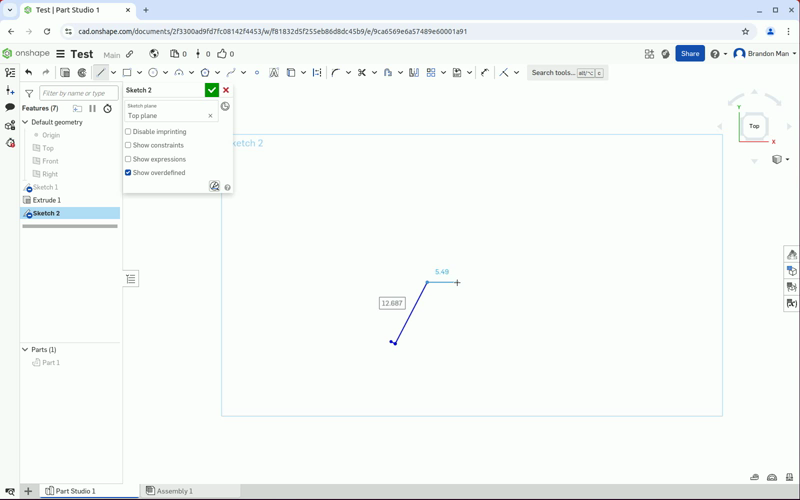
mouse_move(422, 282)
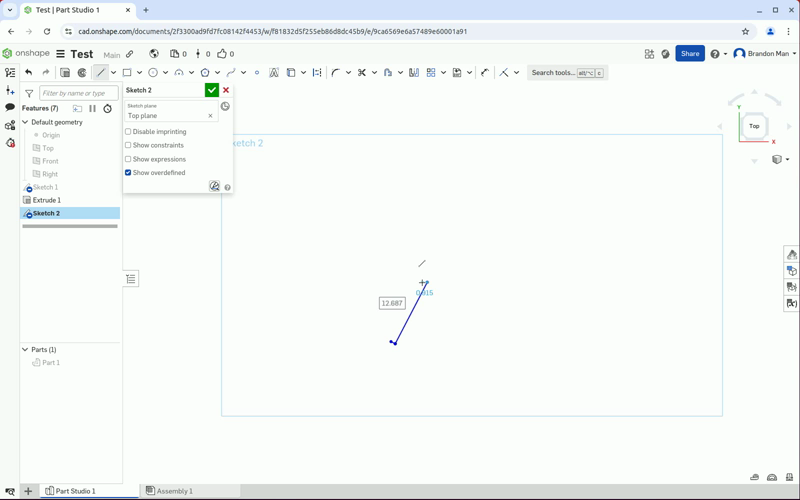
scroll(6)
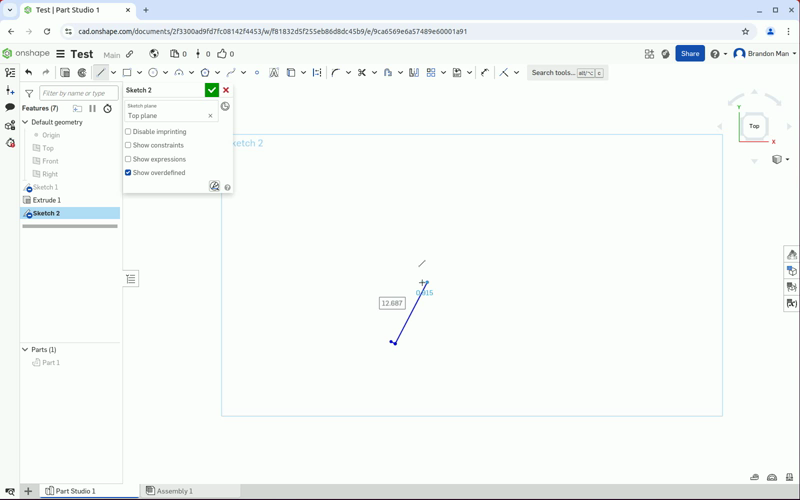
scroll(6)
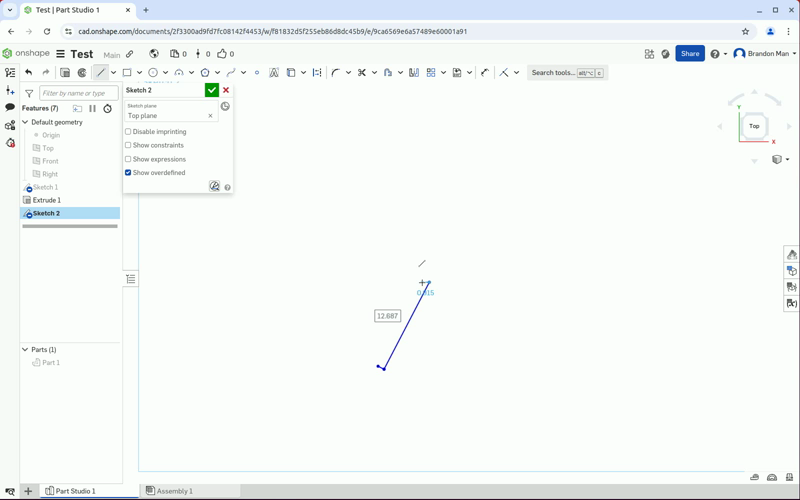
scroll(6)
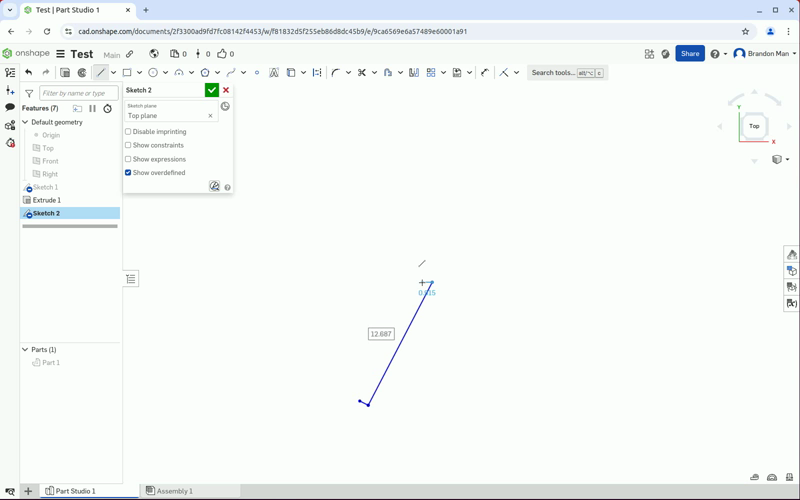
scroll(6)
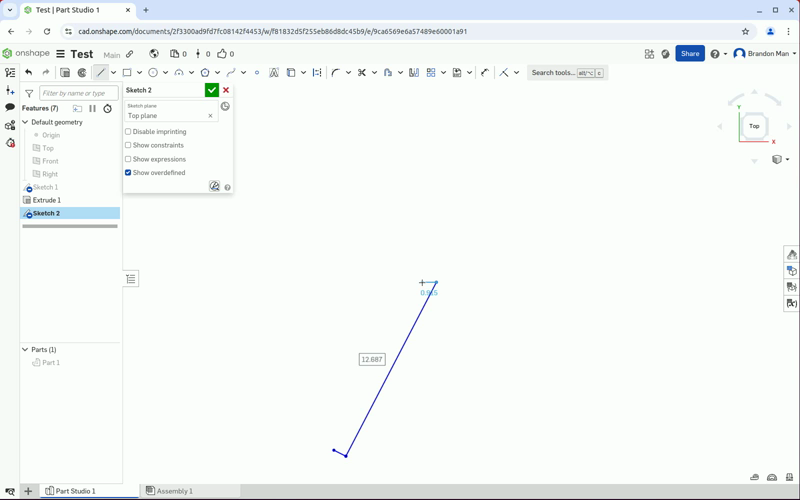
scroll(6)
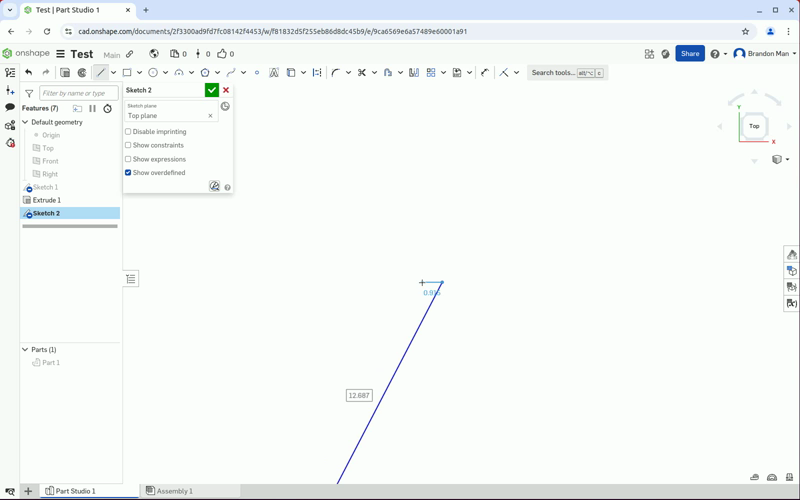
scroll(6)
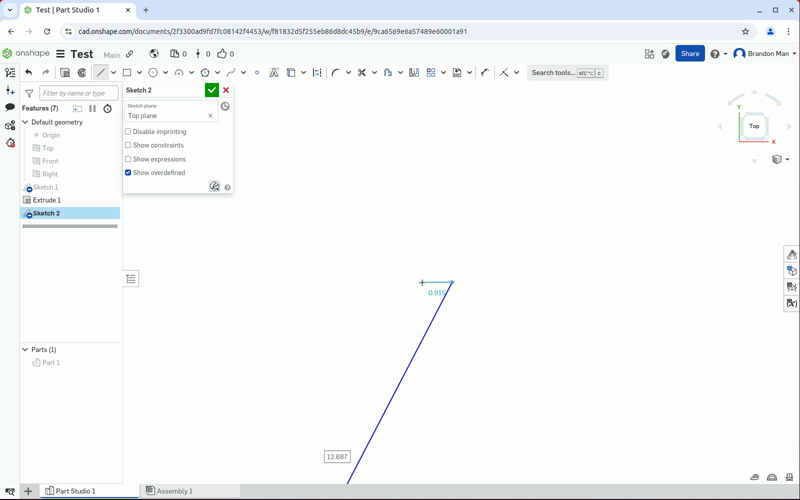
scroll(6)
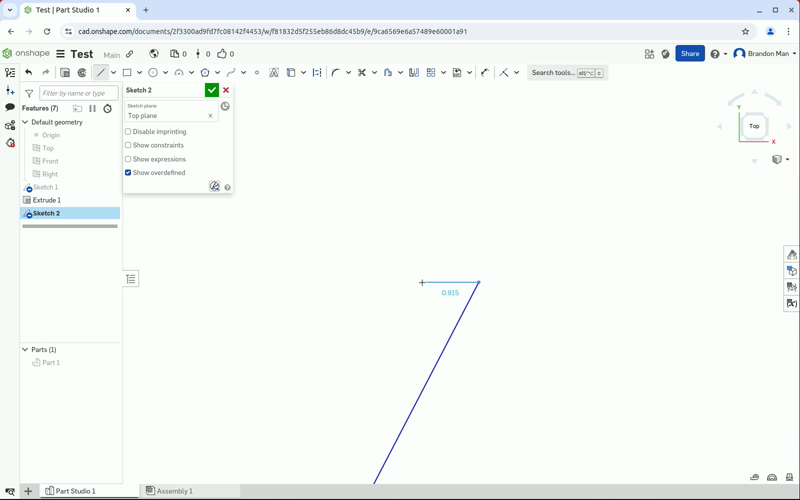
click(422, 282)
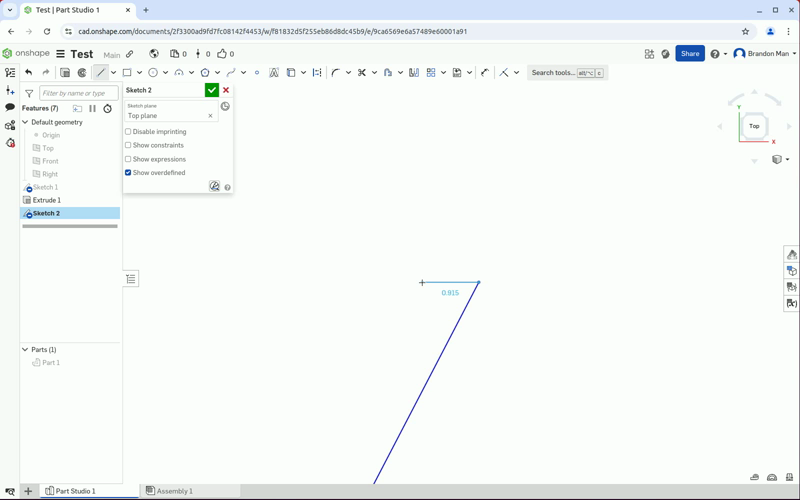
scroll(-6)
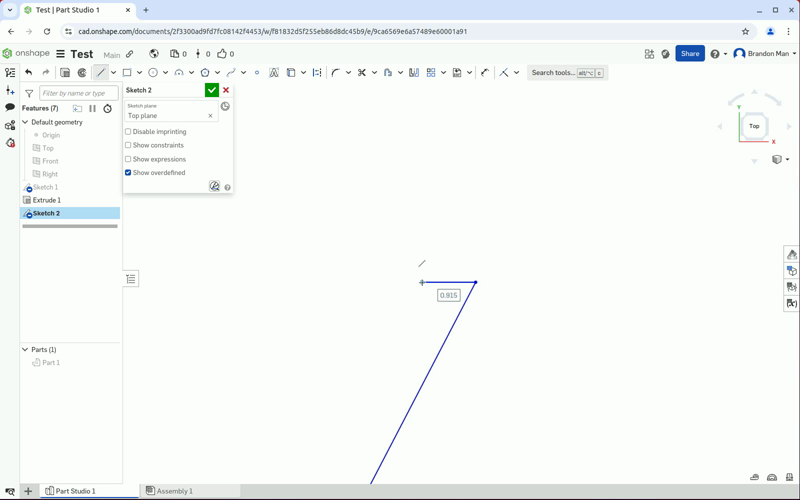
scroll(-6)
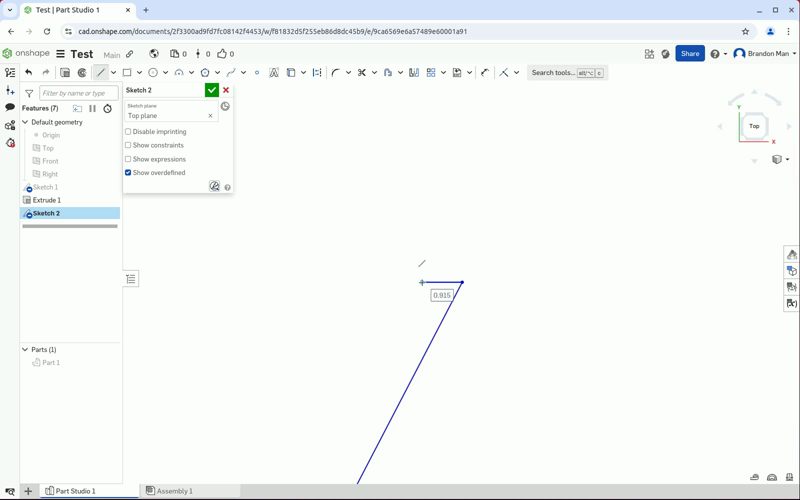
scroll(-6)
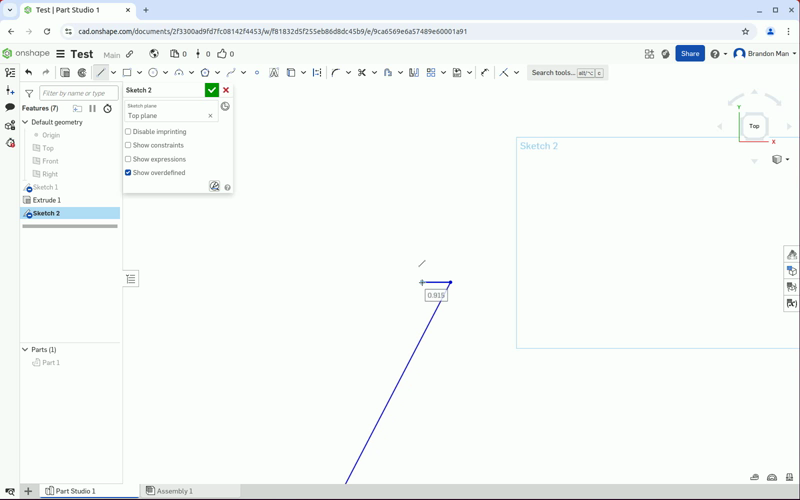
scroll(-6)
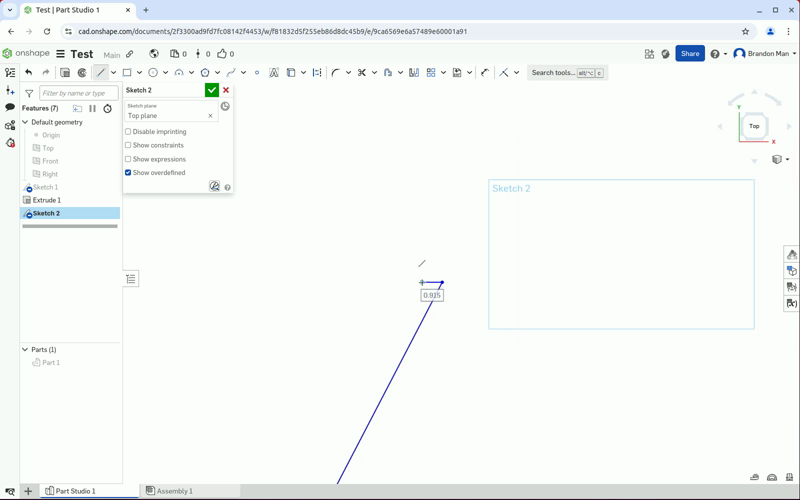
scroll(-6)
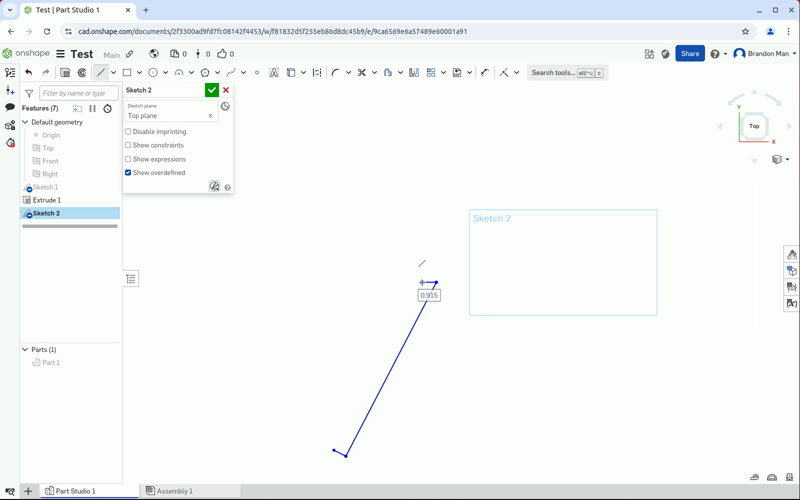
scroll(-6)
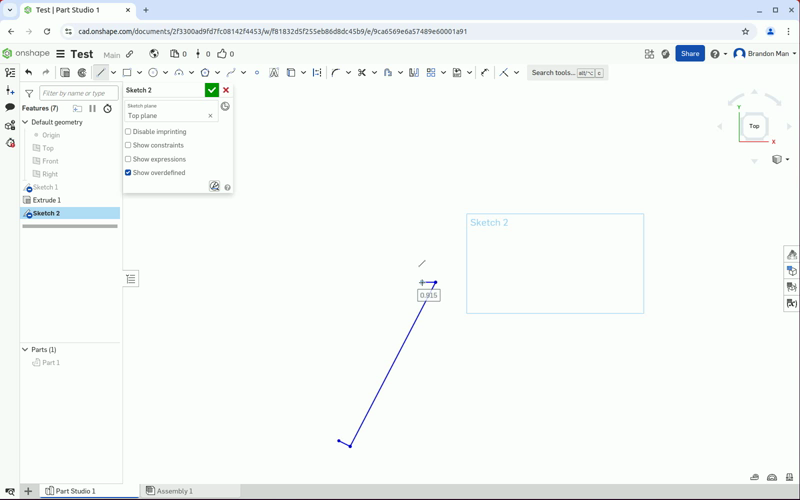
scroll(-6)
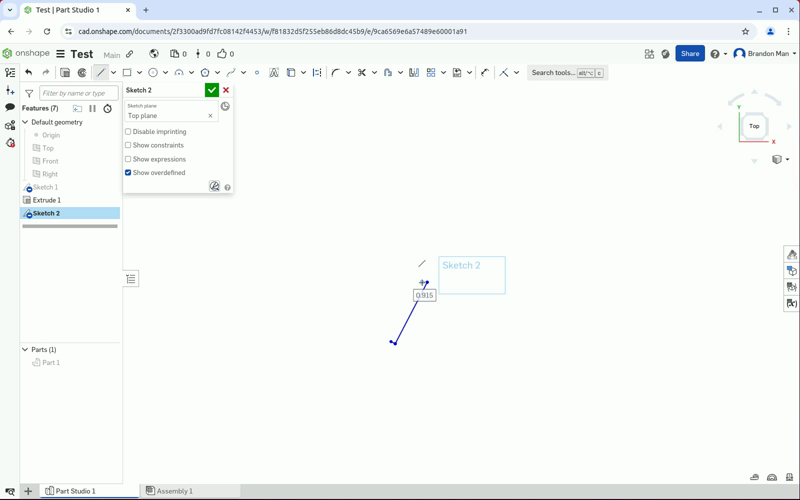
key_up(shift)
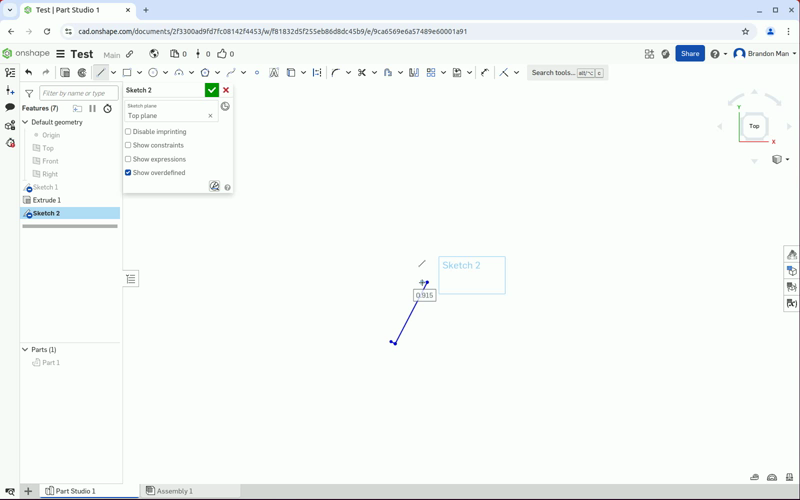
key_down(shift)
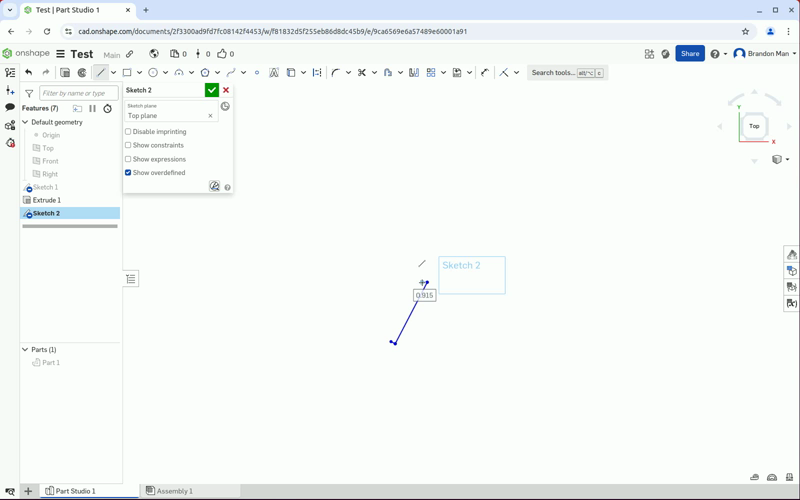
mouse_move(391, 341)
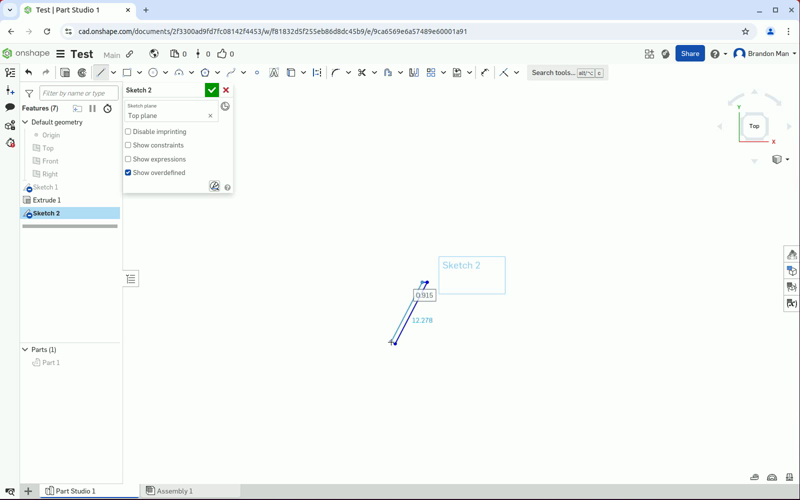
scroll(6)
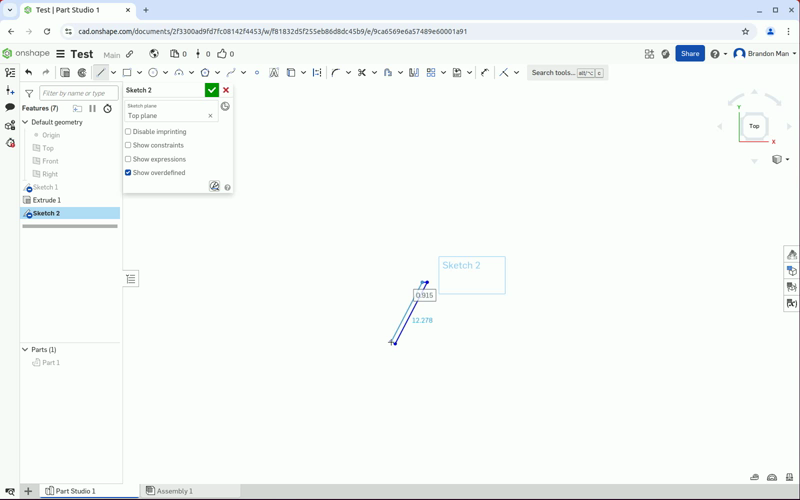
scroll(6)
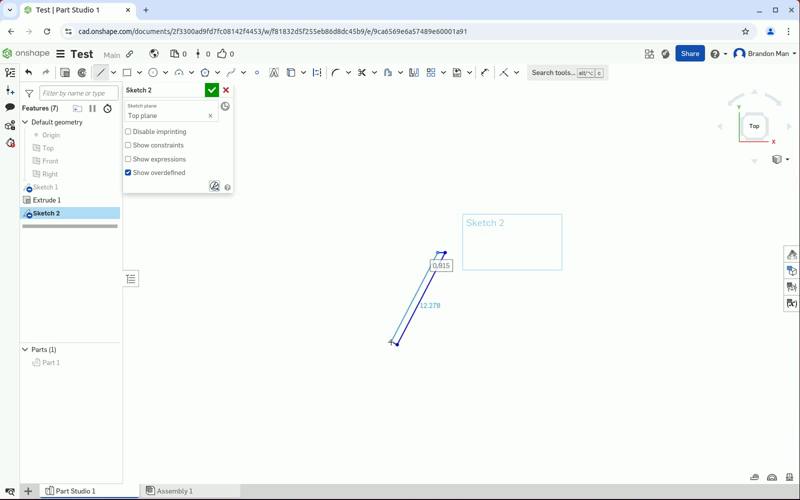
scroll(6)
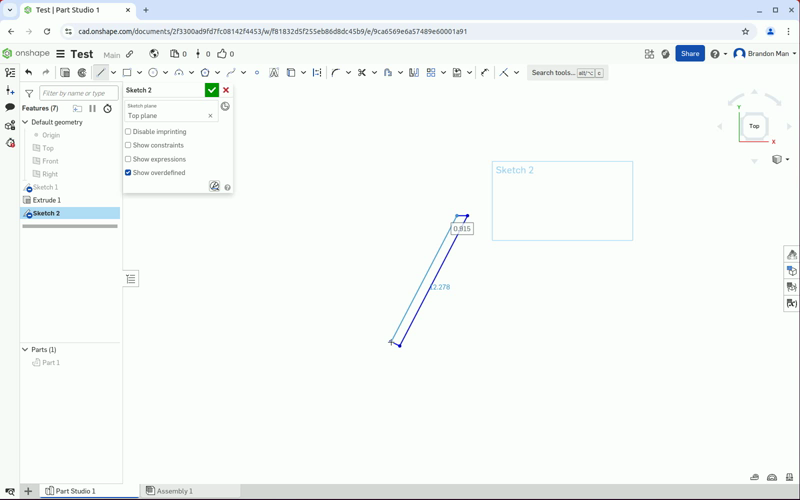
scroll(6)
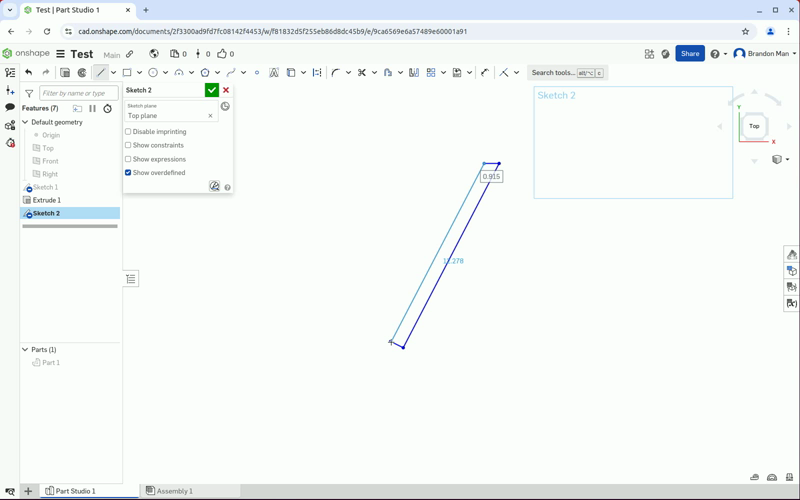
scroll(6)
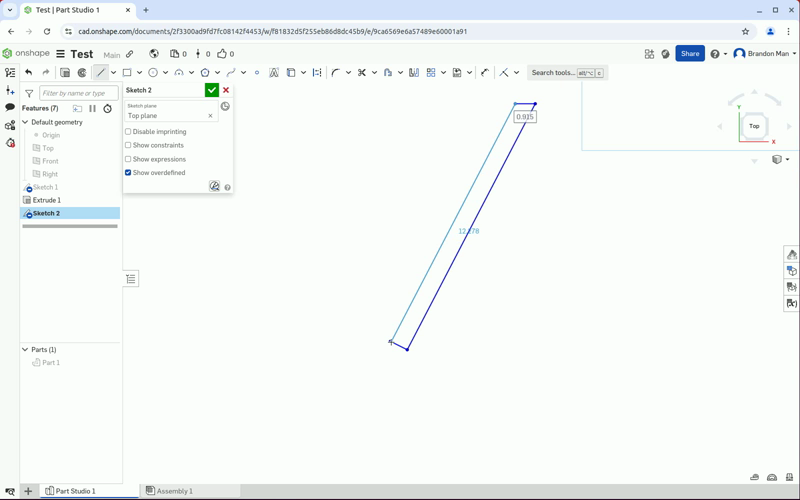
scroll(6)
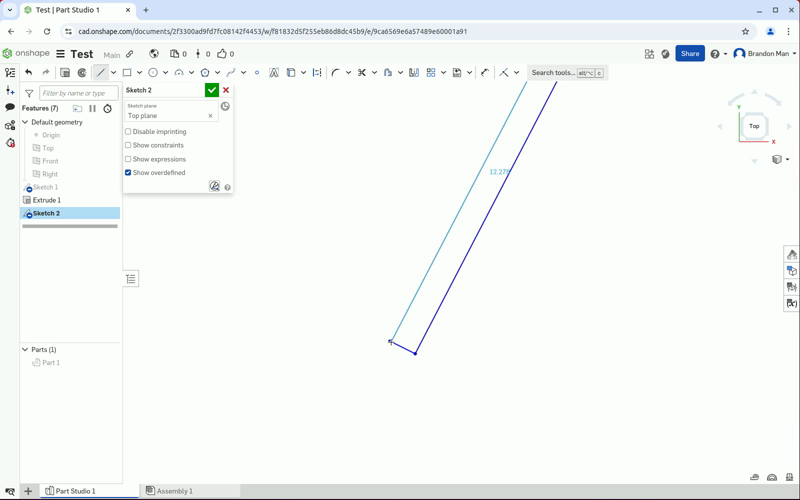
scroll(6)
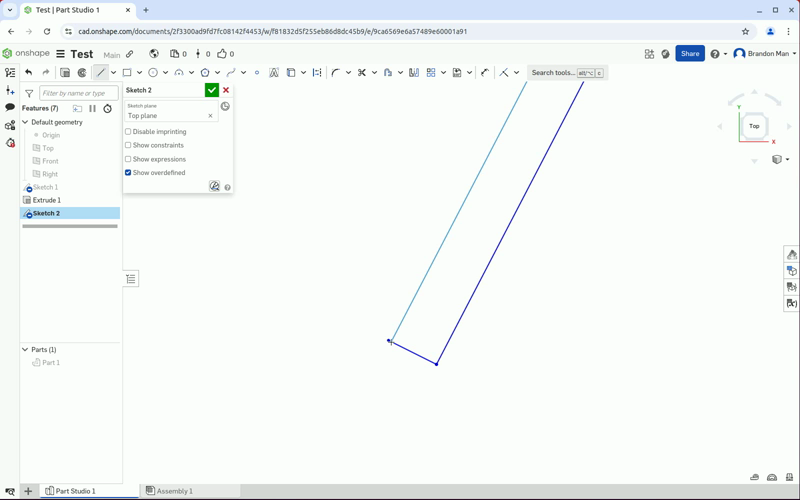
key_up(shift)
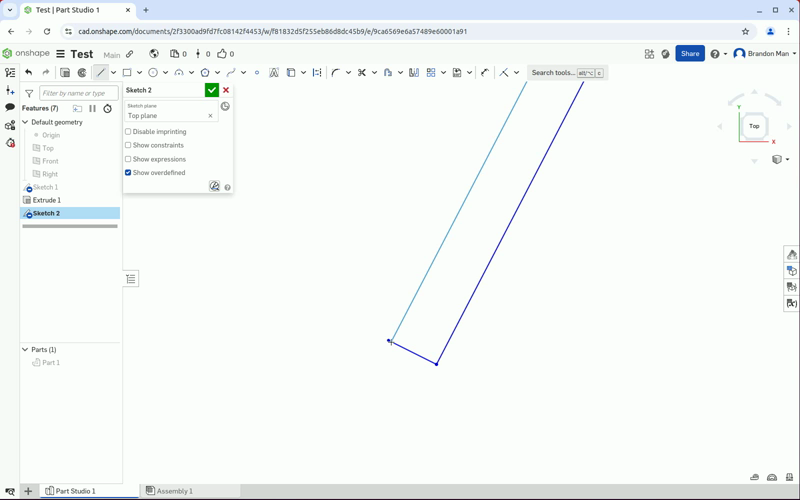
click(391, 341)
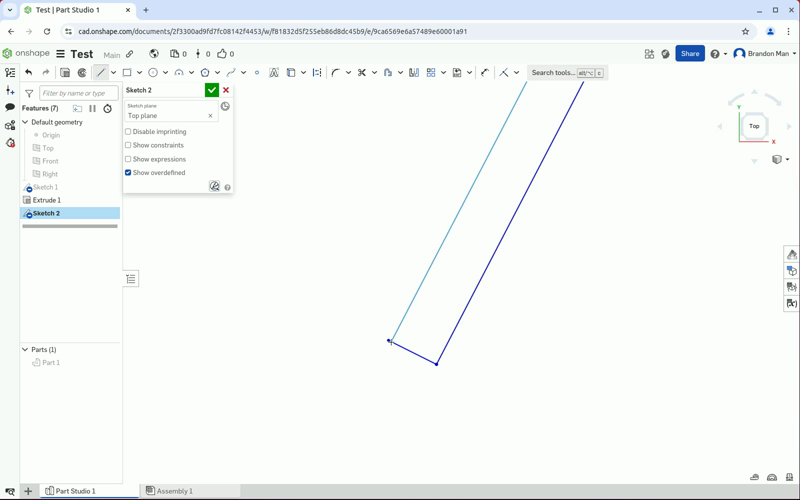
scroll(-6)
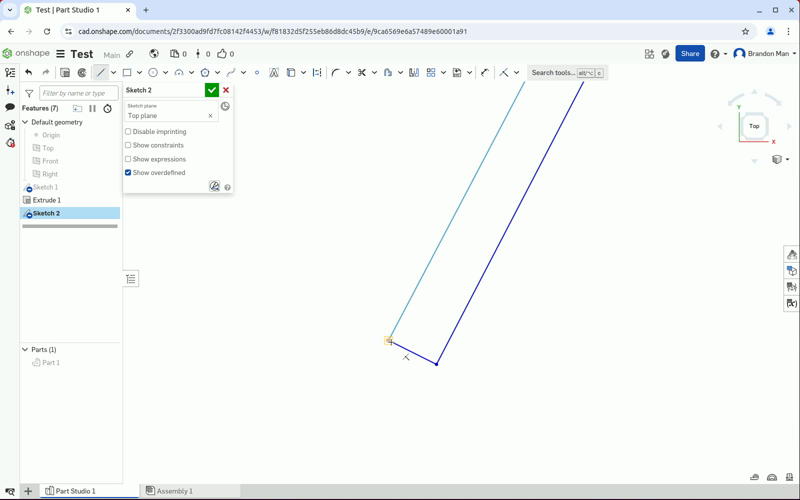
scroll(-6)
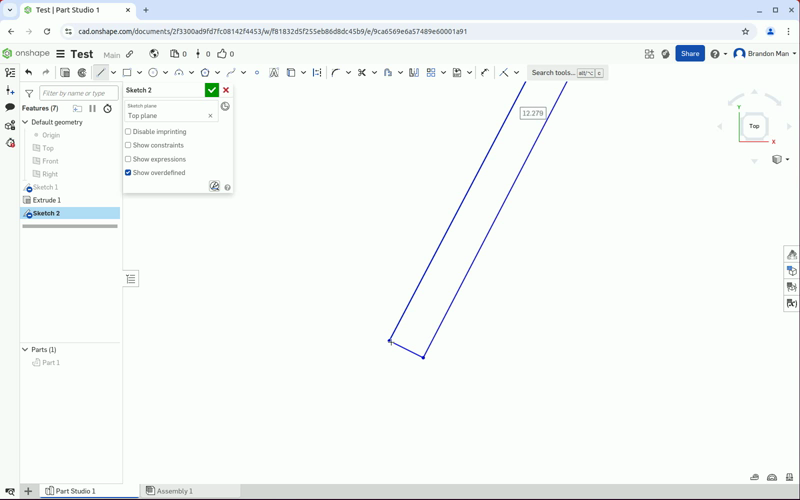
scroll(-6)
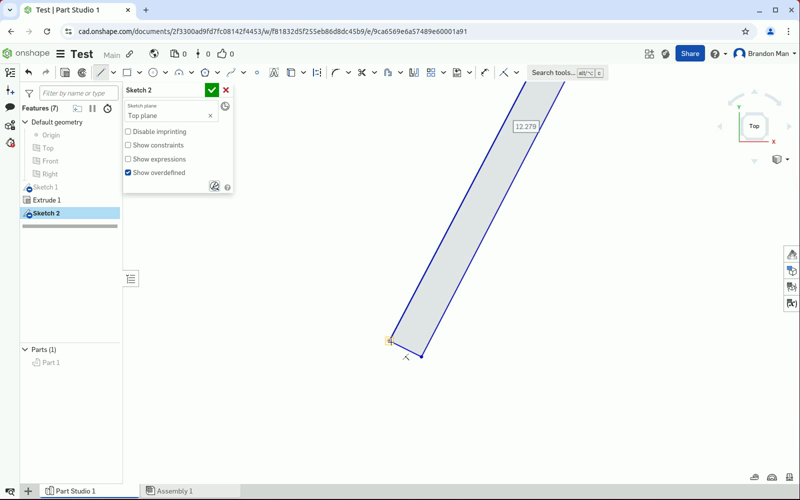
scroll(-6)
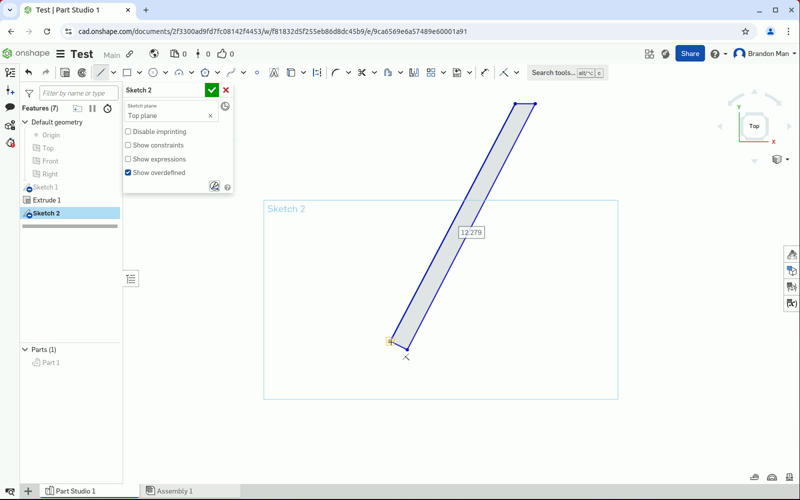
scroll(-6)
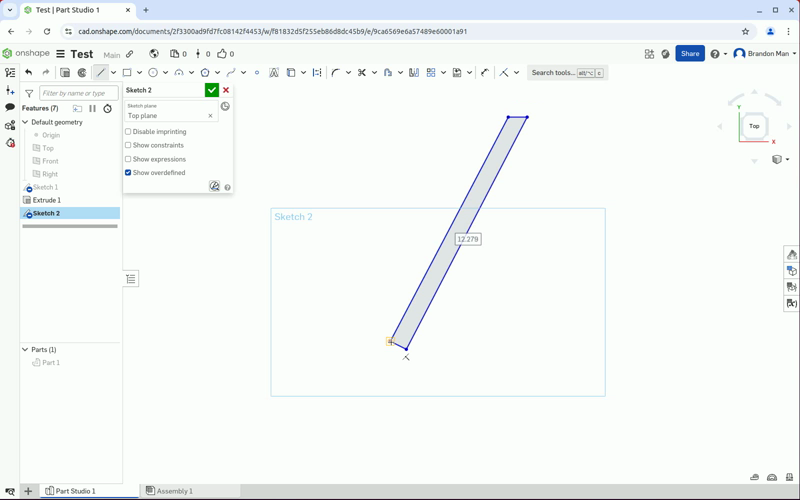
scroll(-6)
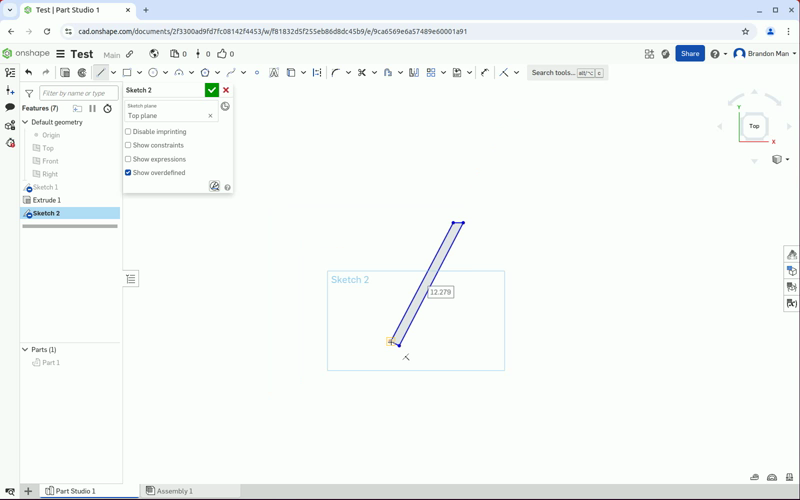
scroll(-6)
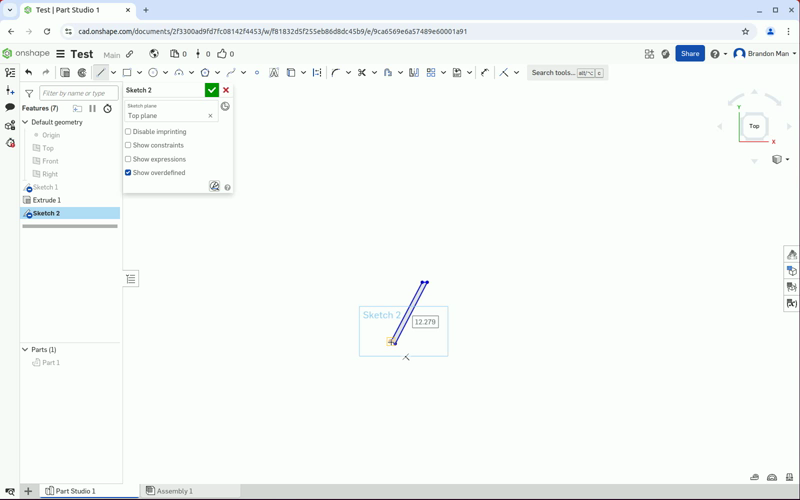
key(esc)
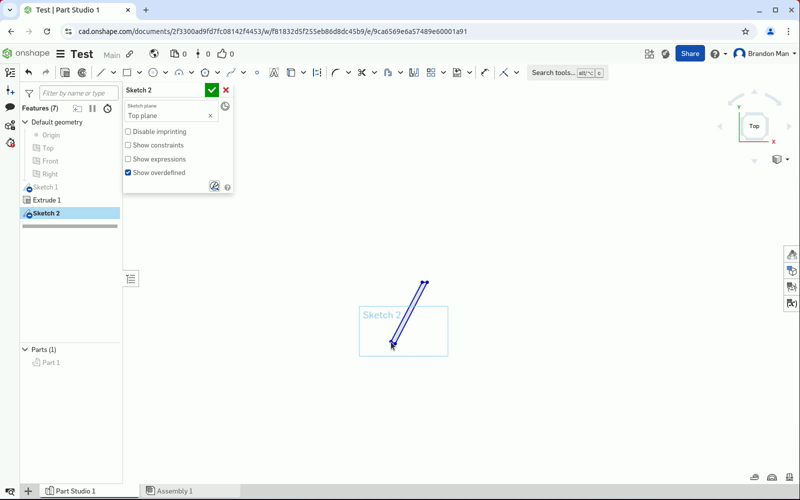
mouse_move(412, 303)
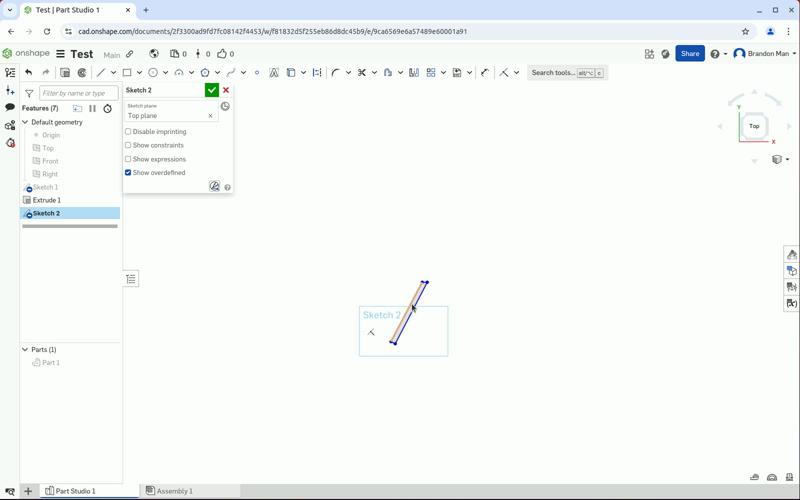
scroll(6)
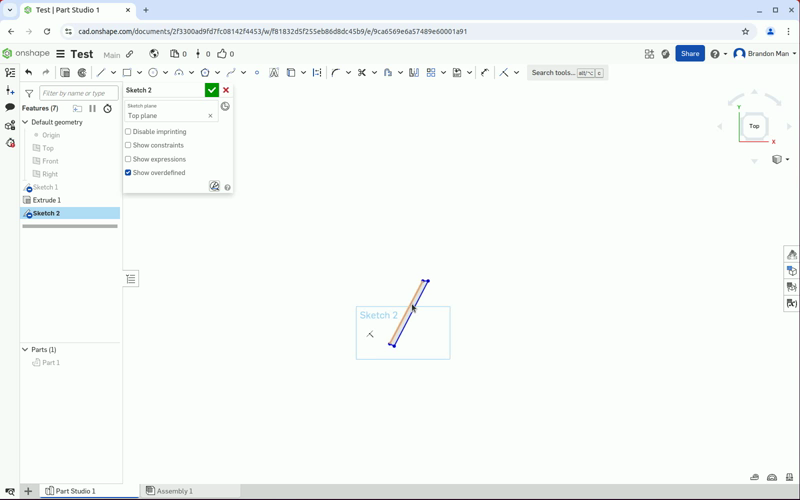
scroll(6)
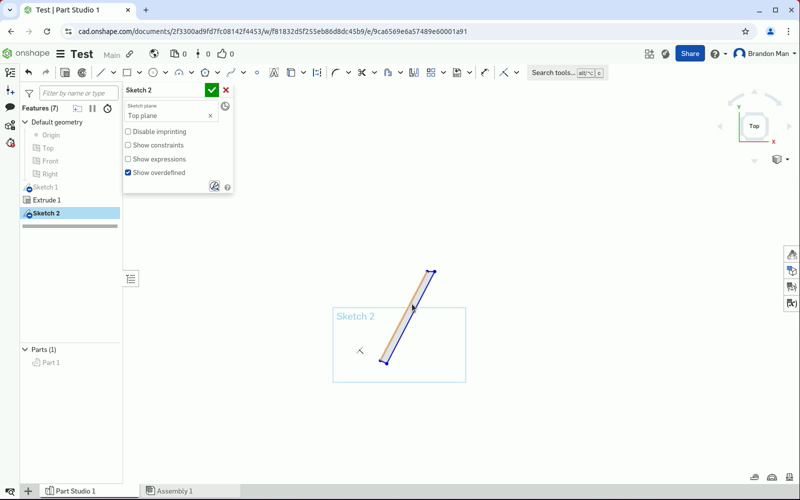
scroll(6)
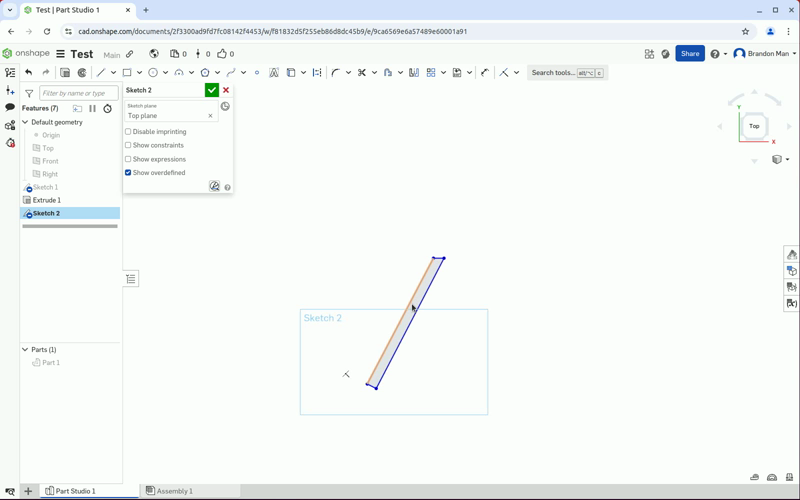
scroll(6)
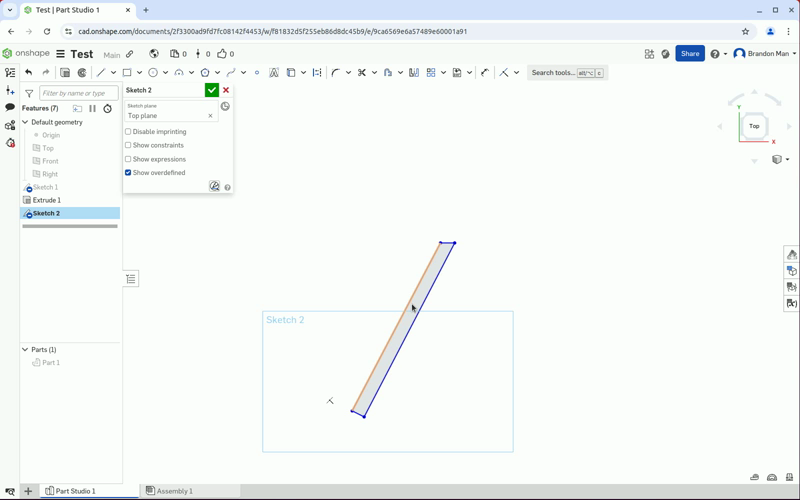
scroll(6)
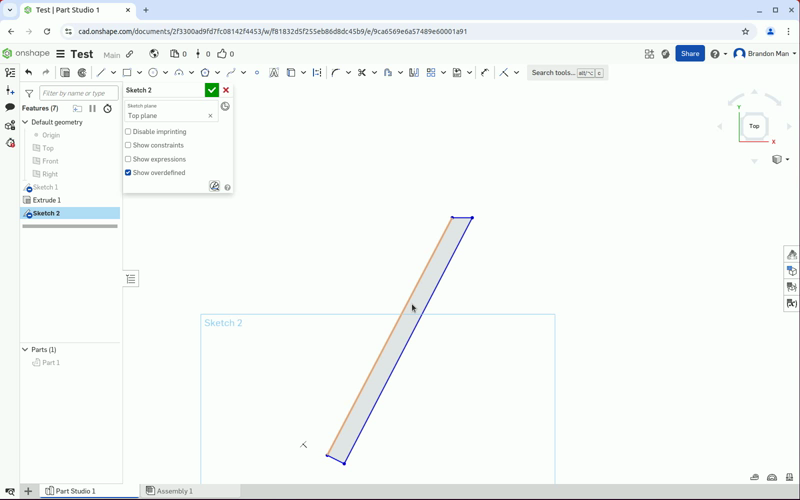
scroll(6)
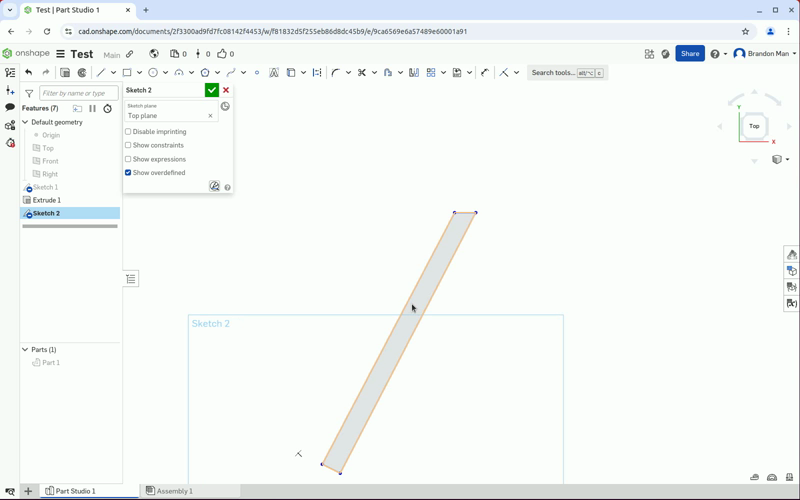
scroll(6)
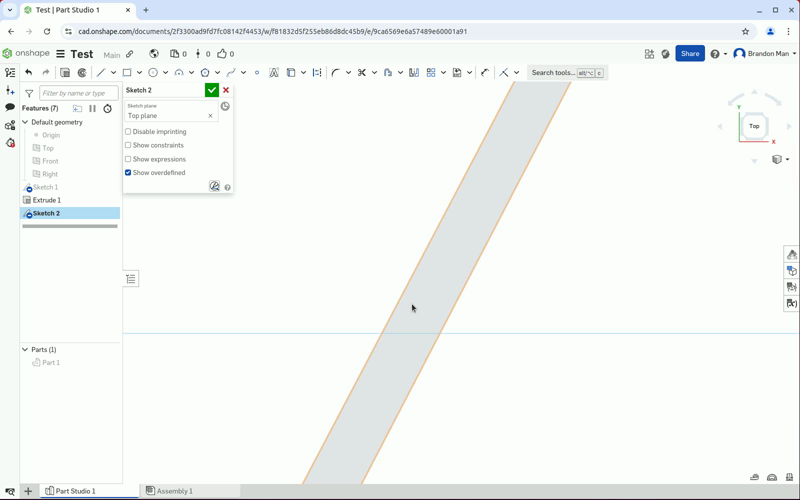
click(412, 303)
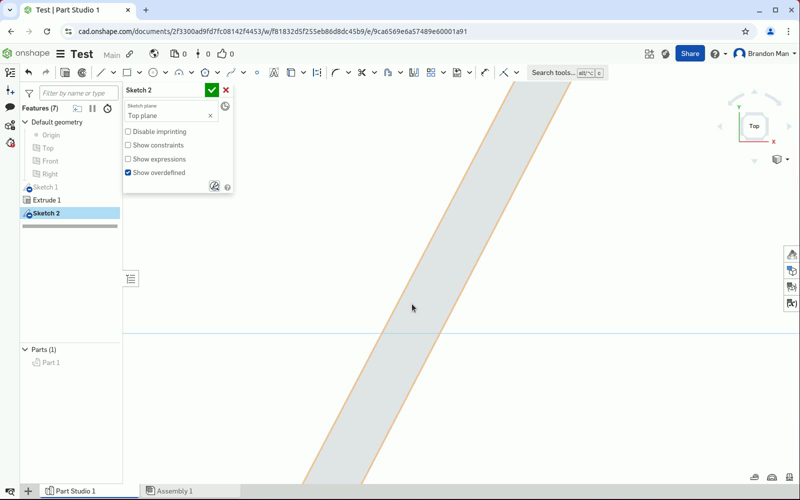
scroll(-6)
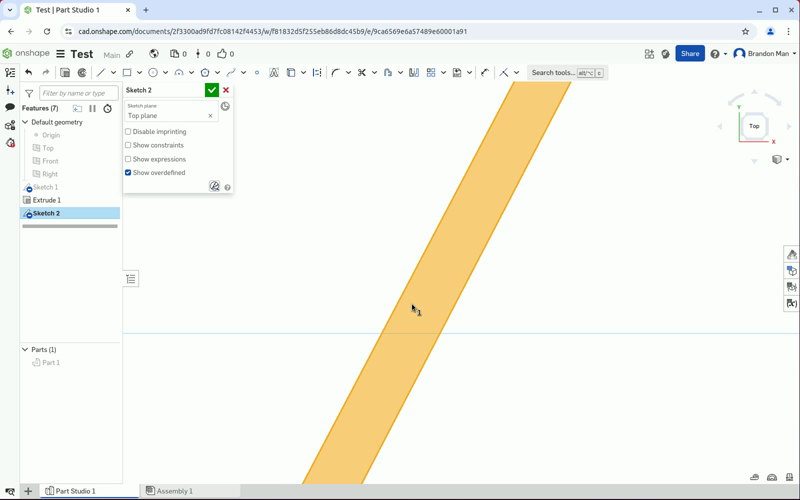
scroll(-6)
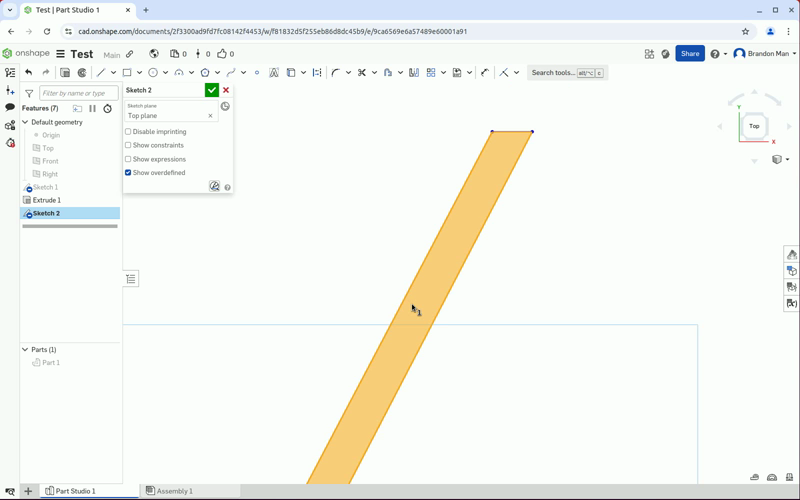
scroll(-6)
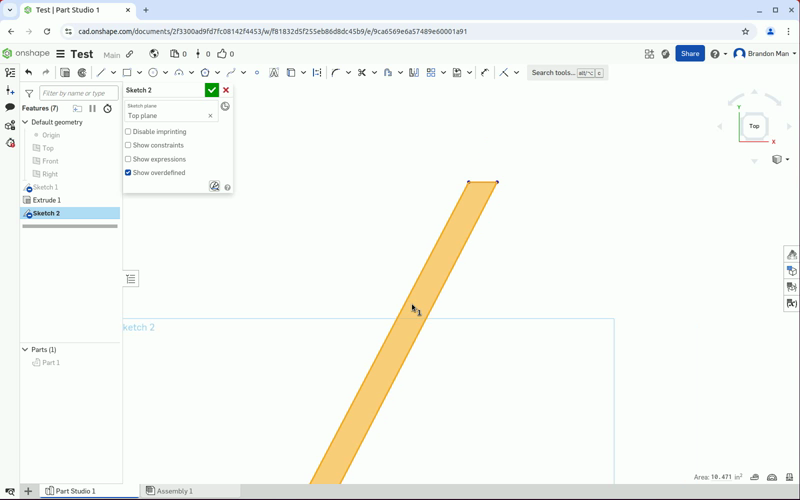
scroll(-6)
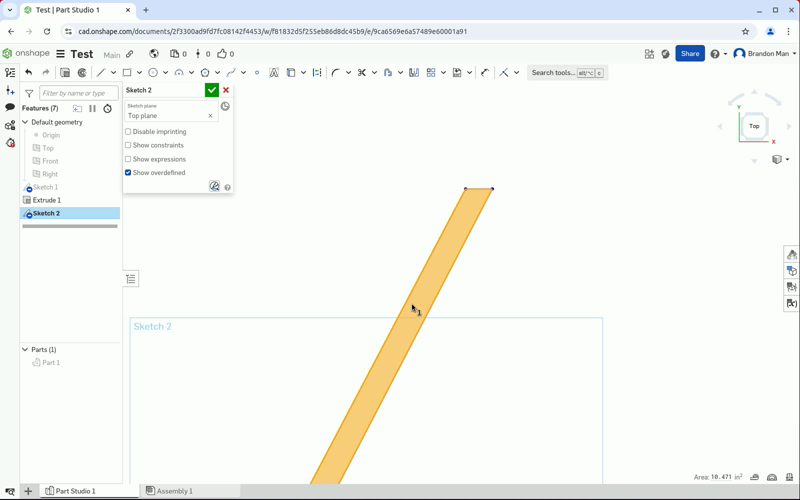
scroll(-6)
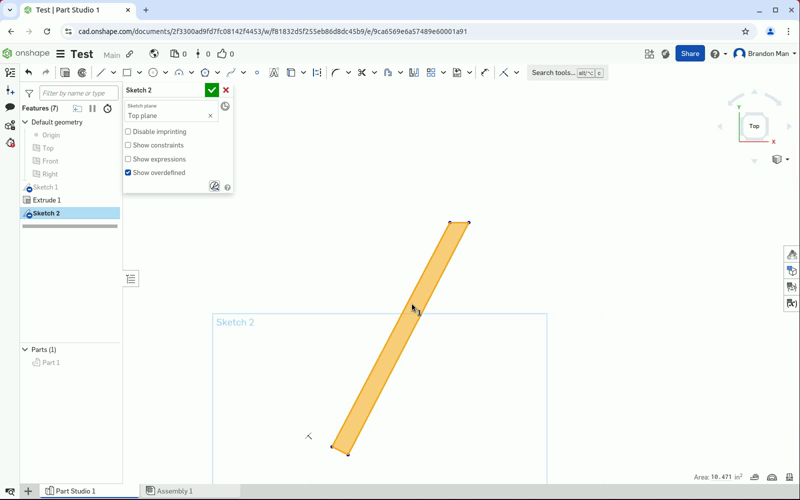
scroll(-6)
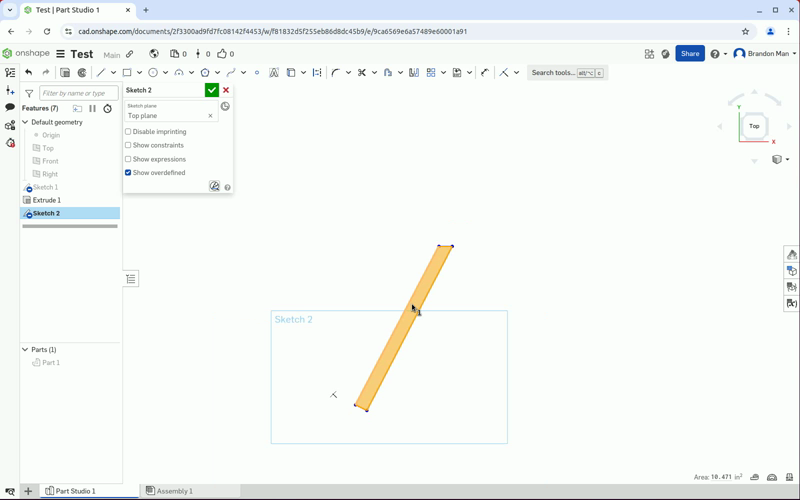
scroll(-6)
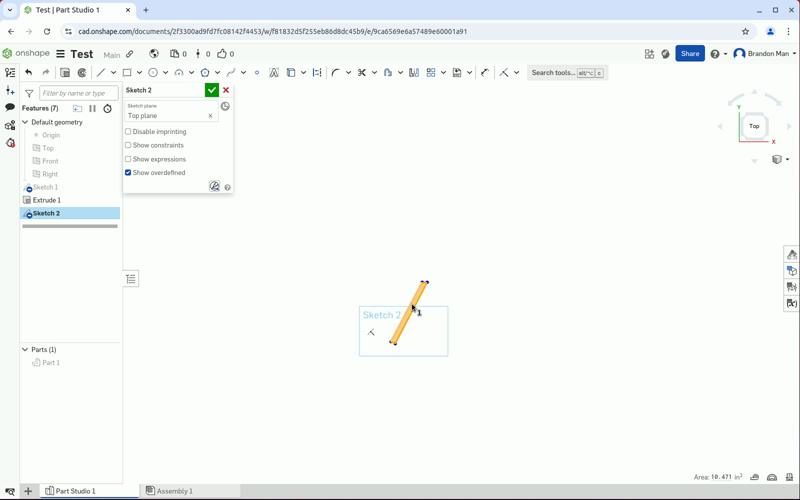
mouse_move(73, 352)
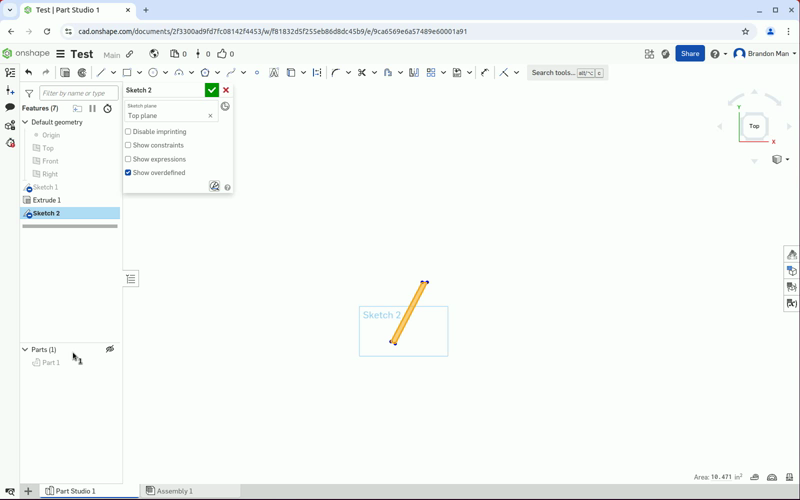
key(shift+y)
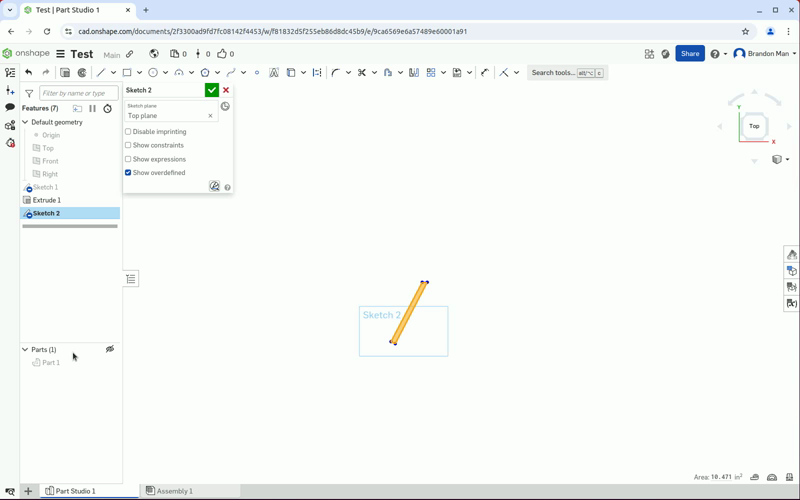
key(shift+e)
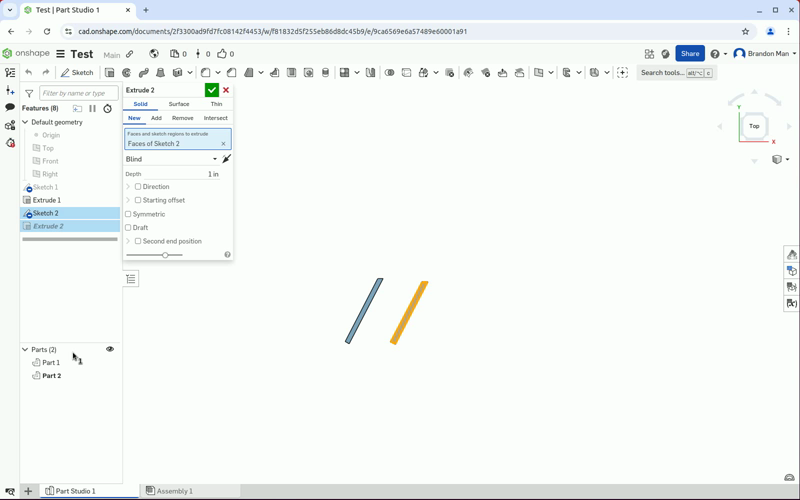
mouse_move(143, 106)
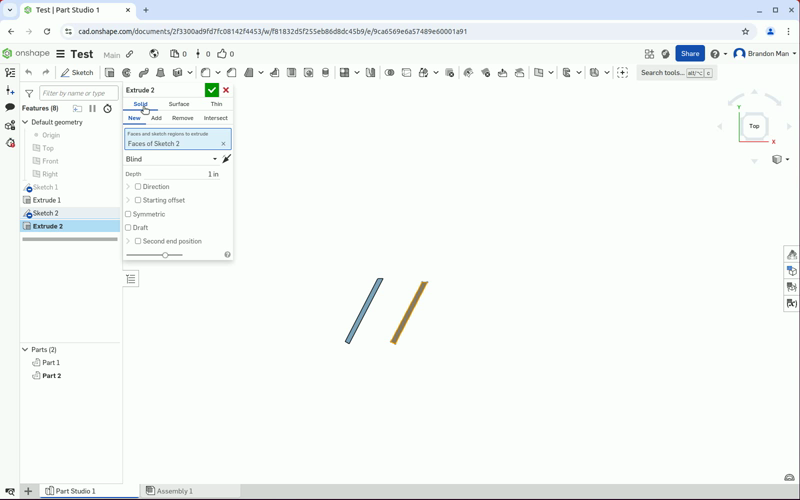
click(143, 106)
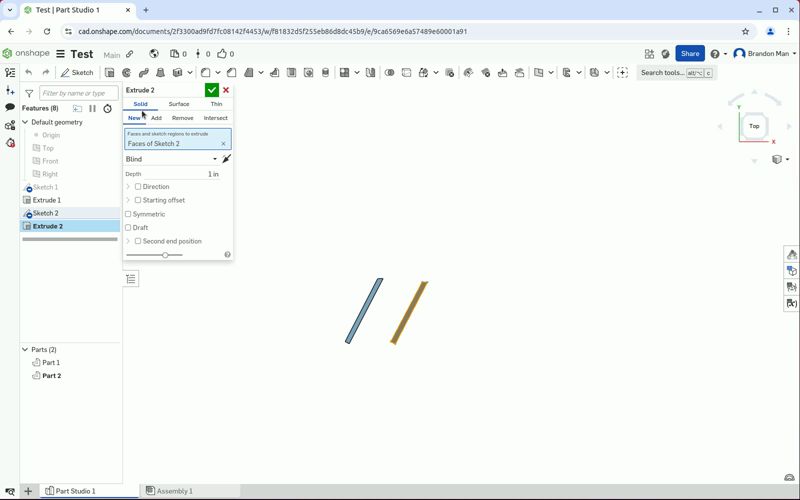
mouse_move(137, 120)
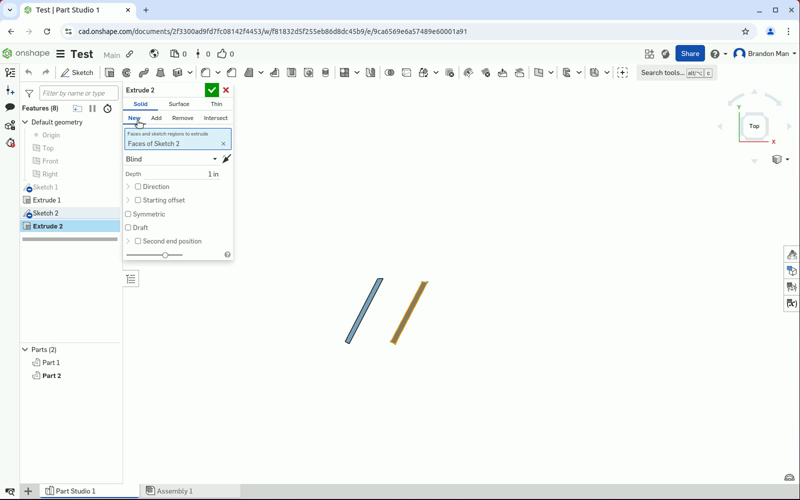
click(137, 120)
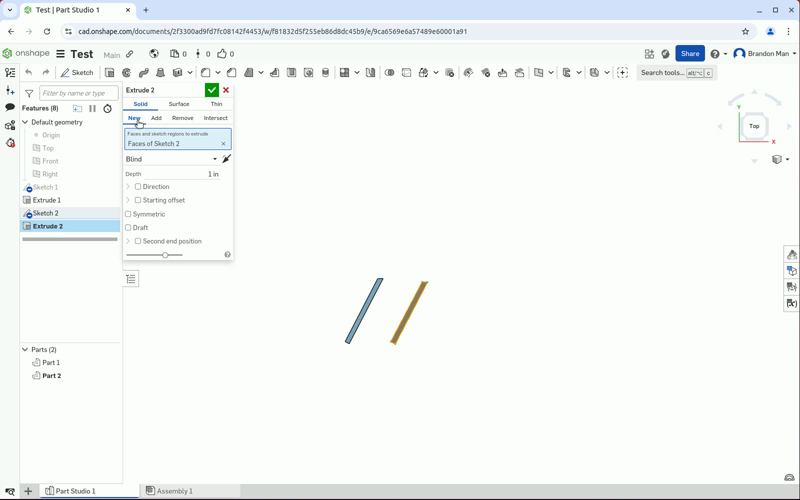
key(tab, 4)
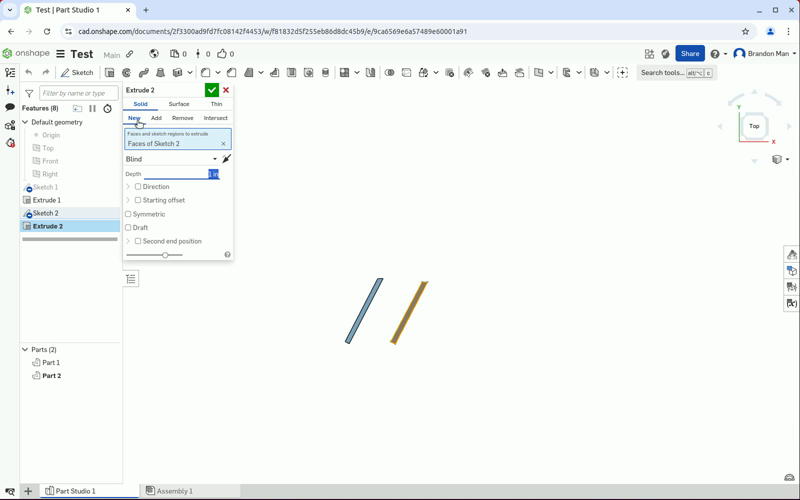
text(13.48)
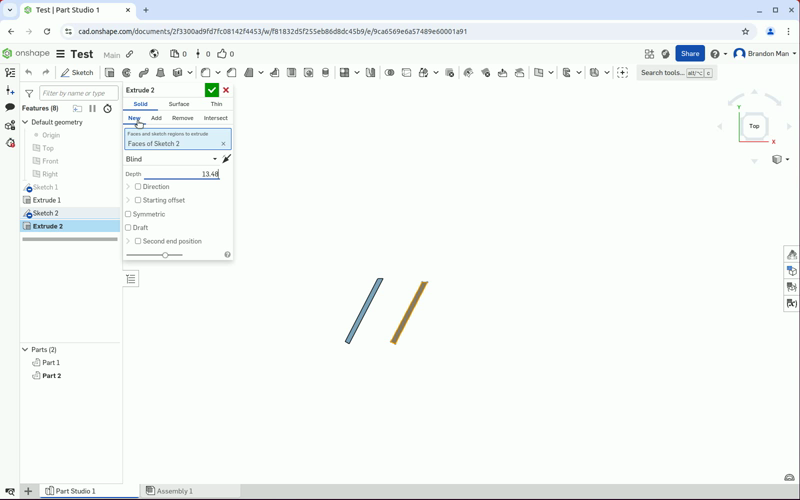
key(enter)
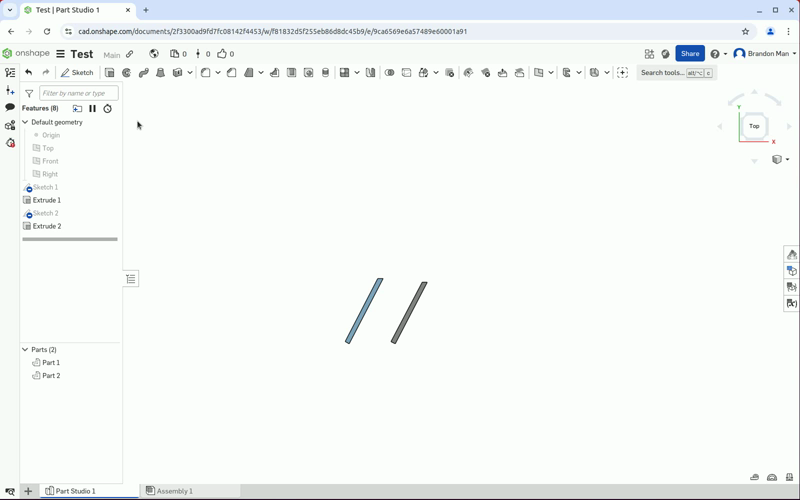
key(shift+h)
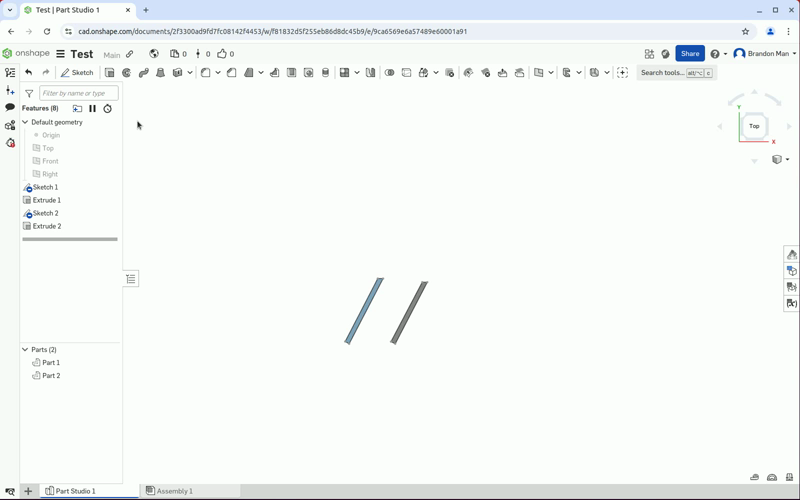
key(shift+h)
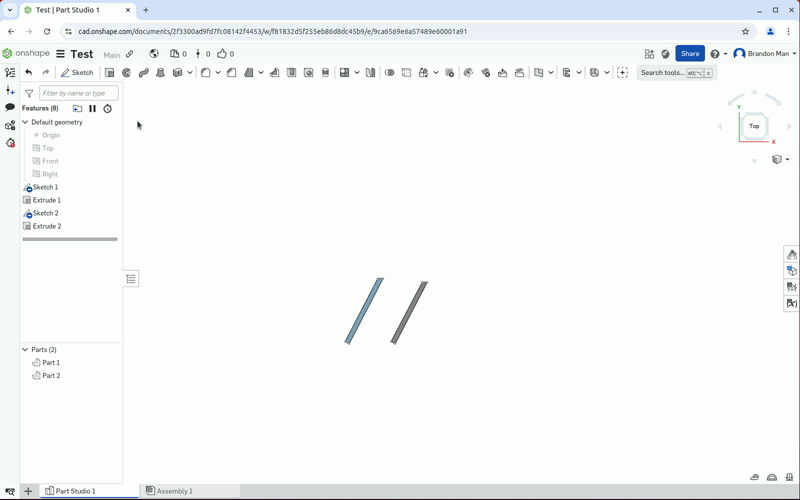
key(shift+7)
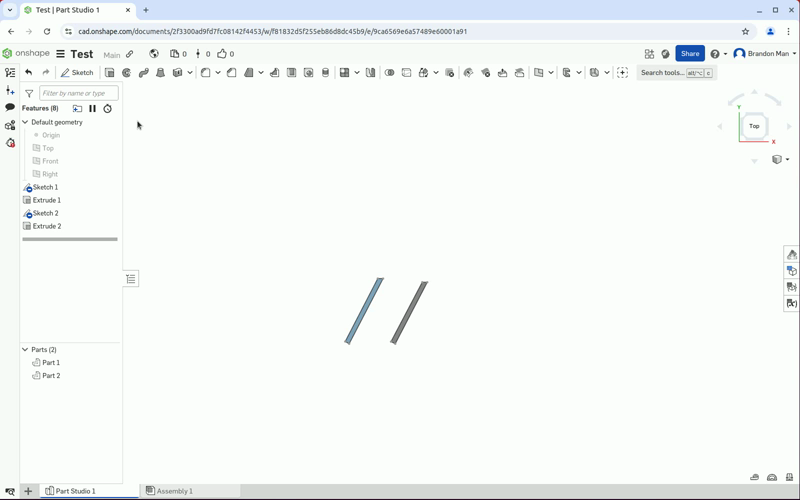
key(up, 3)
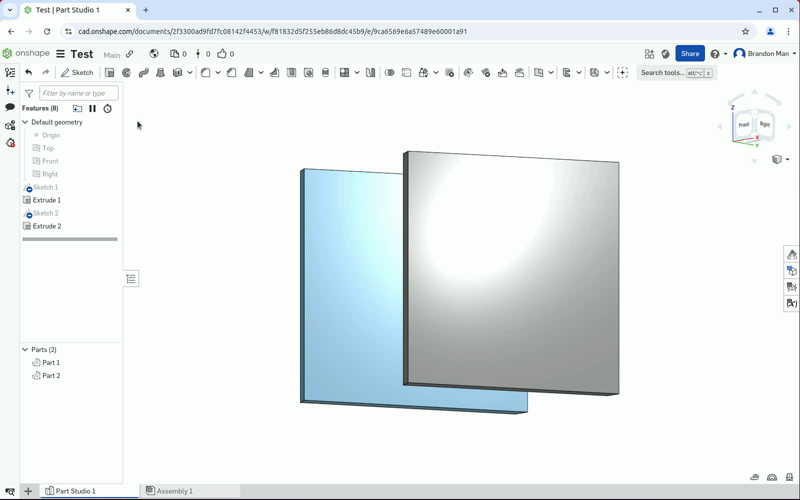
key(left, 3)
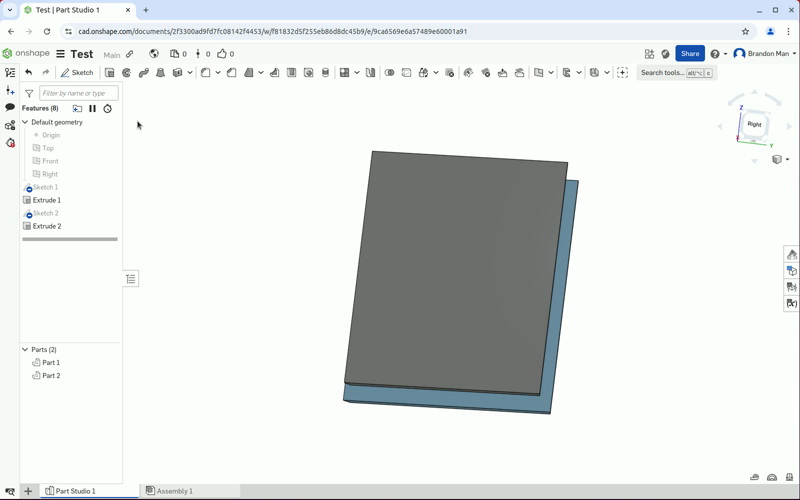
key(right, 3)
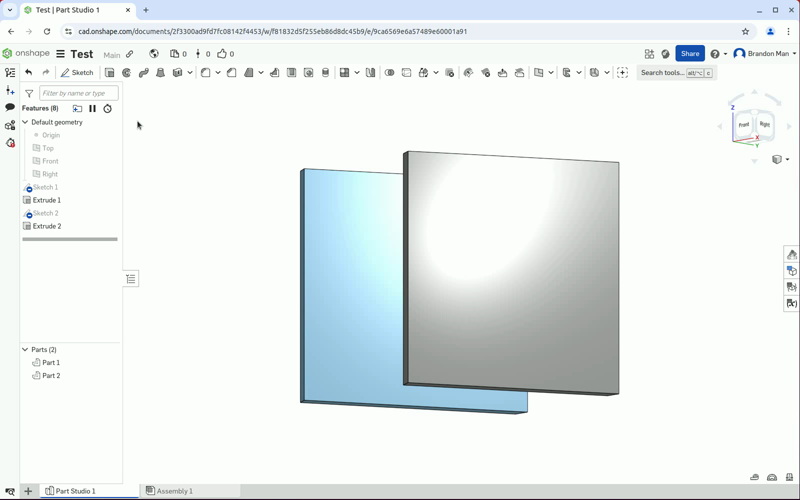
key(down, 3)
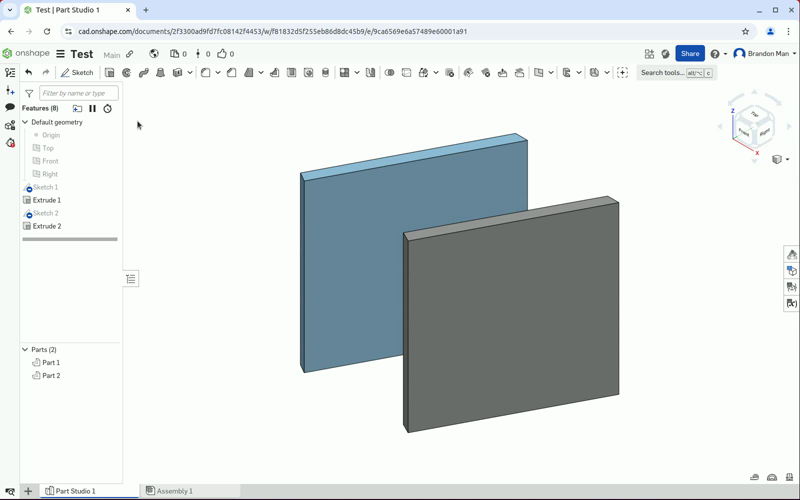
mouse_move(73, 189)
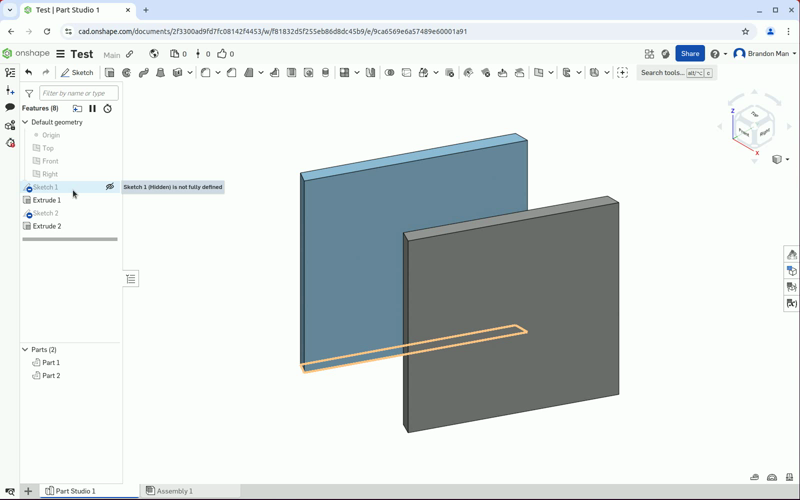
click(73, 189)